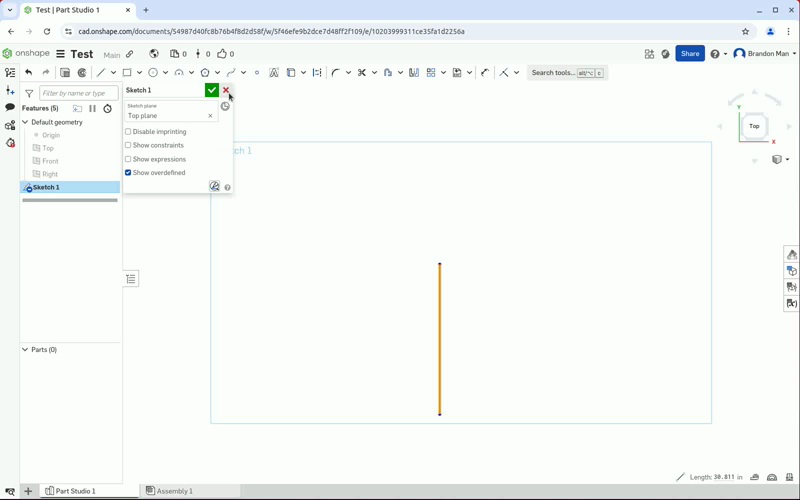
key(shift+h)
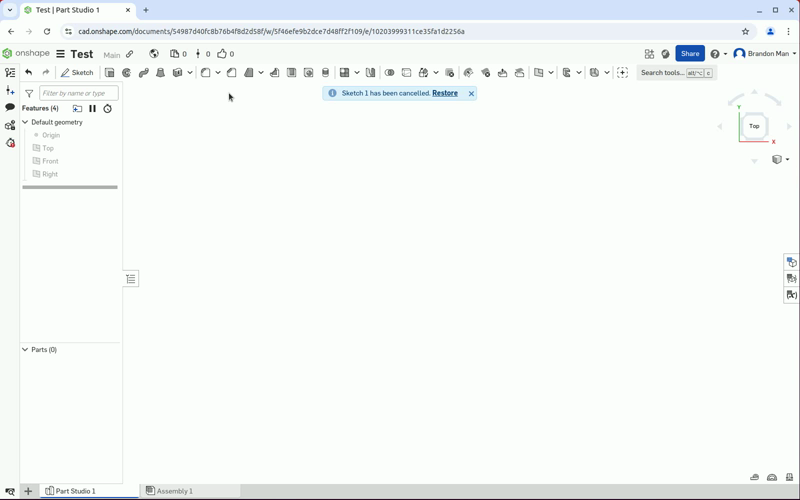
mouse_move(73, 352)
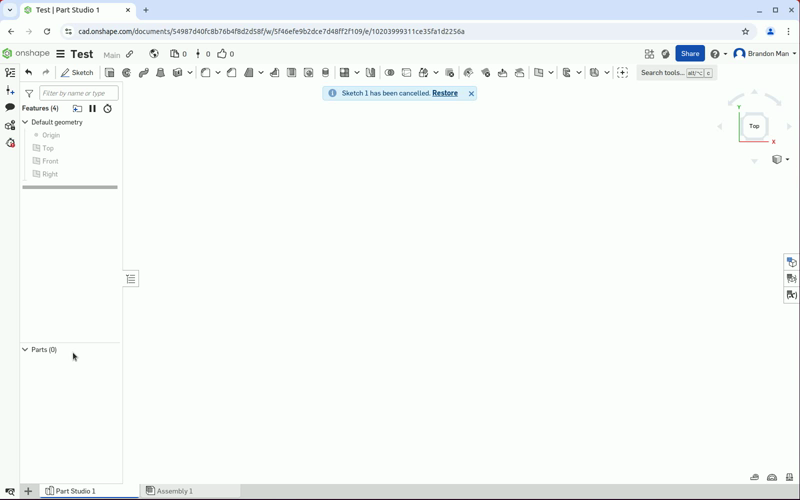
key(y)
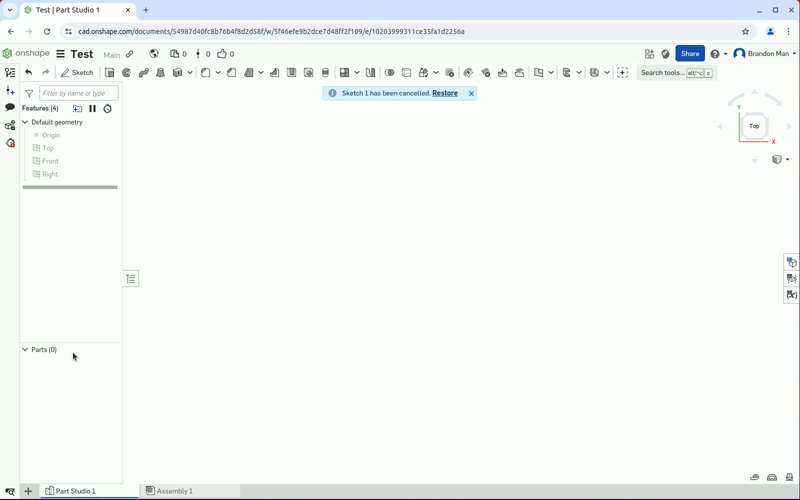
key(shift+p)
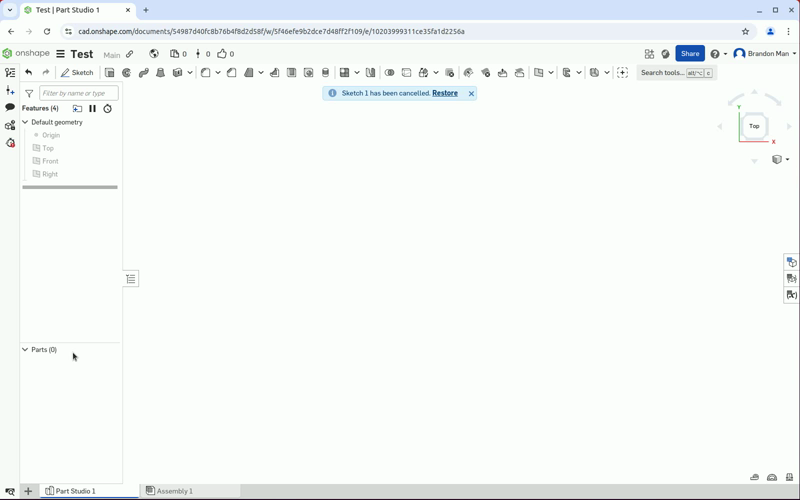
key(space)
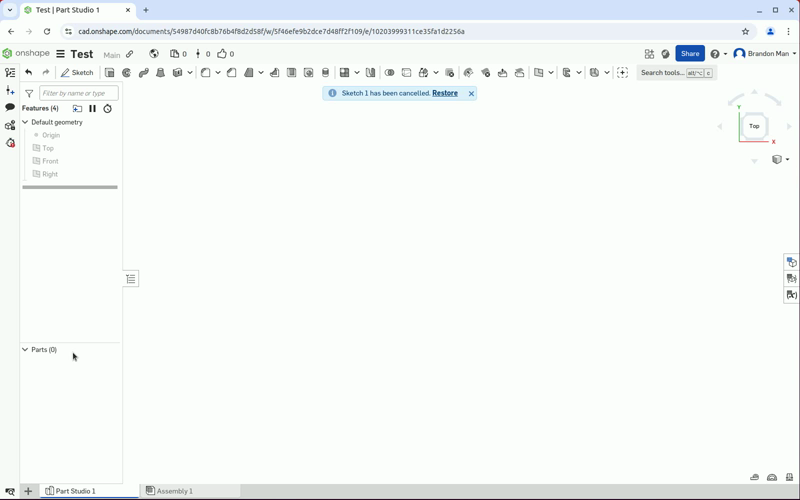
key_down(shift)
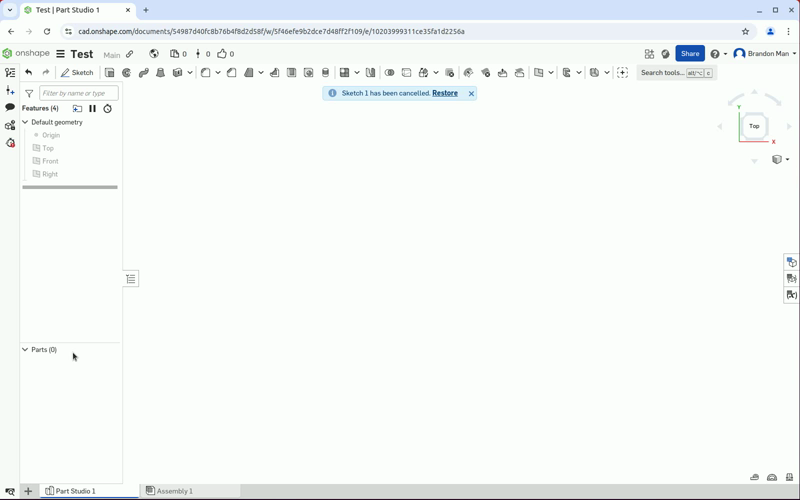
key(up)
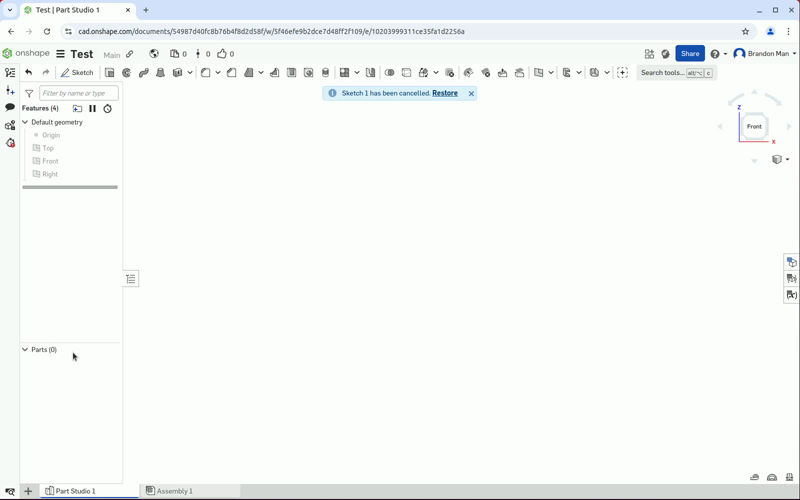
key_up(shift)
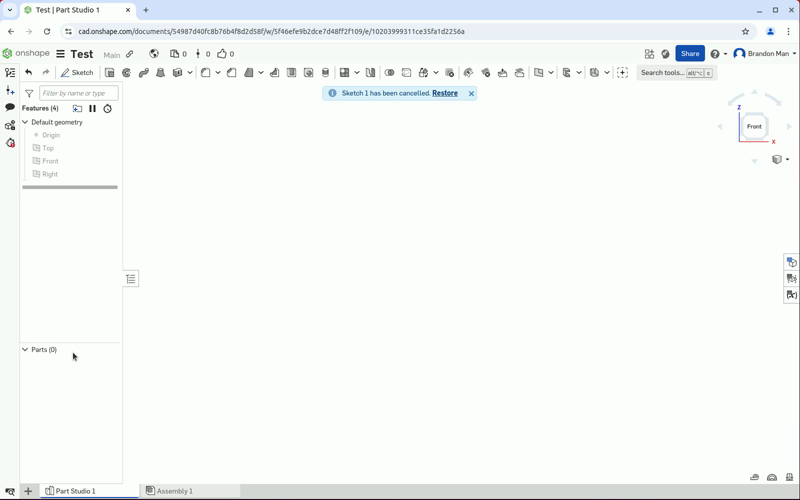
mouse_move(73, 352)
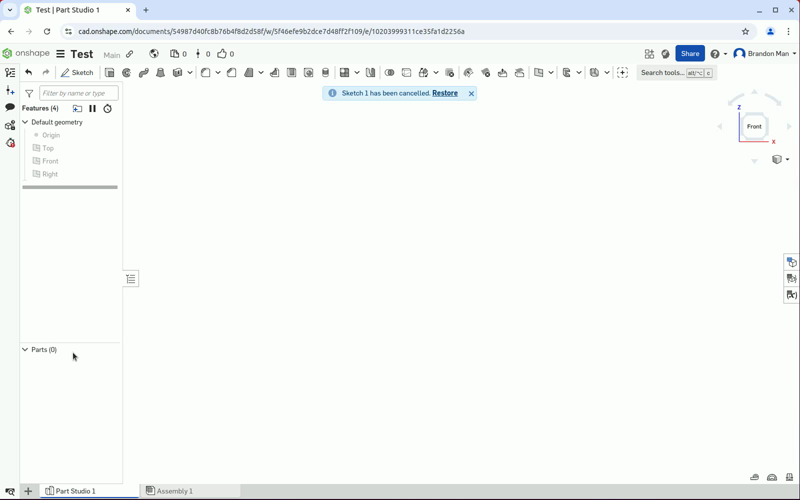
key(shift+y)
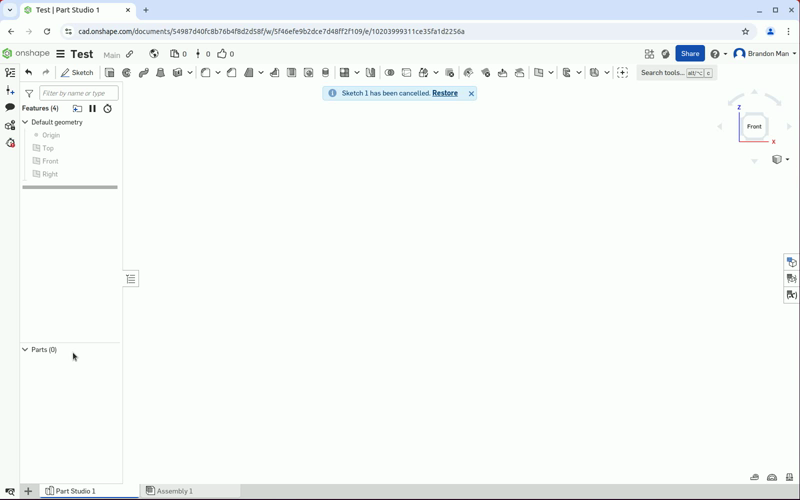
key(shift+s)
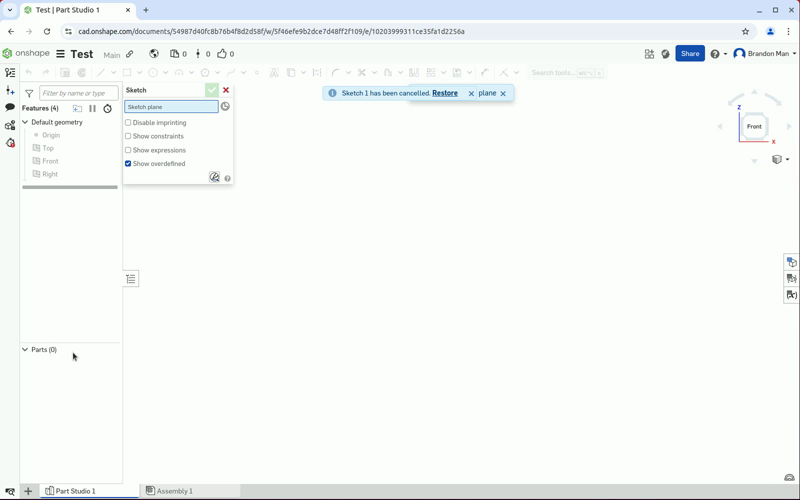
mouse_move(73, 163)
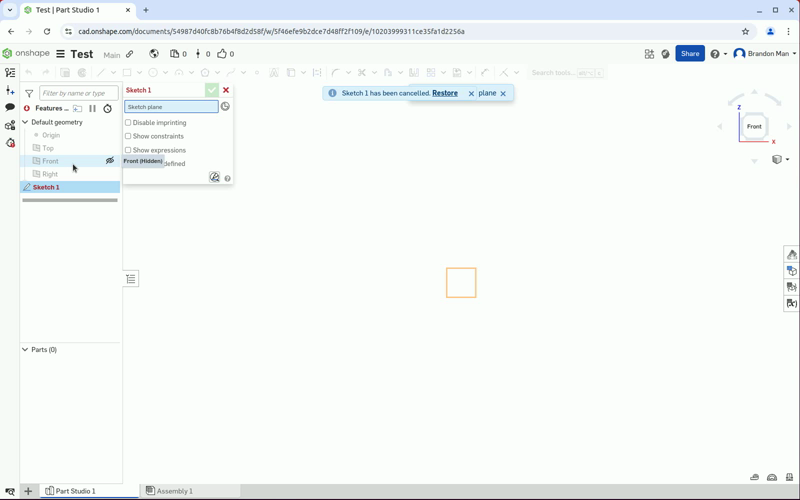
click(73, 163)
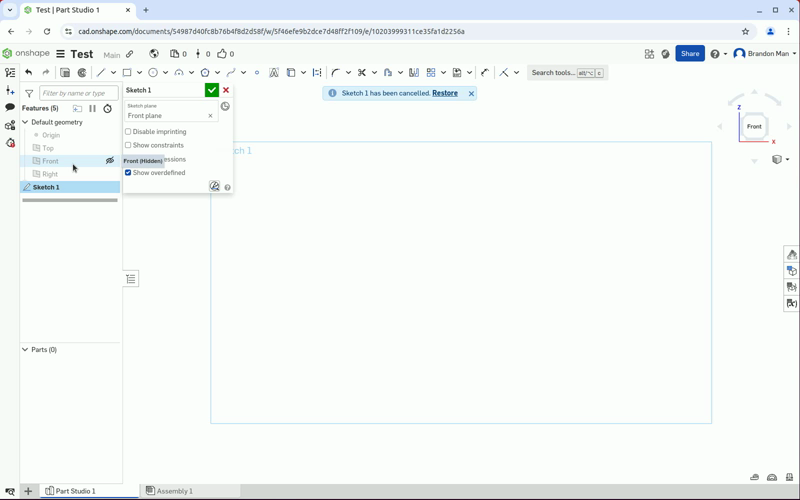
mouse_move(73, 352)
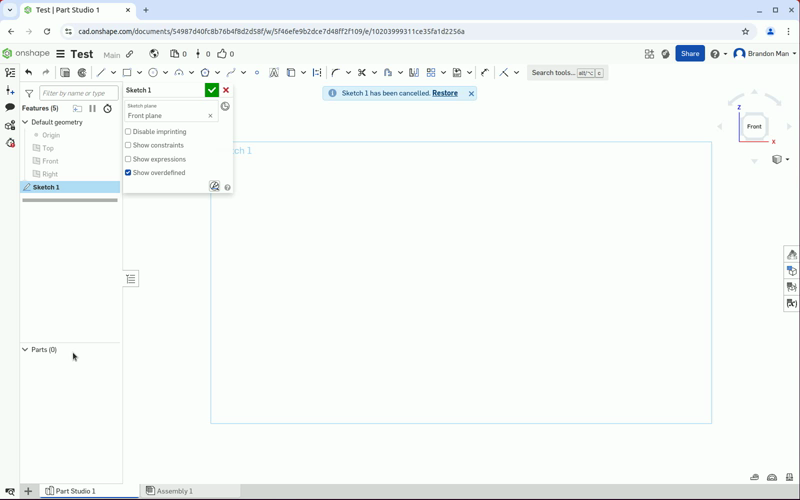
key(y)
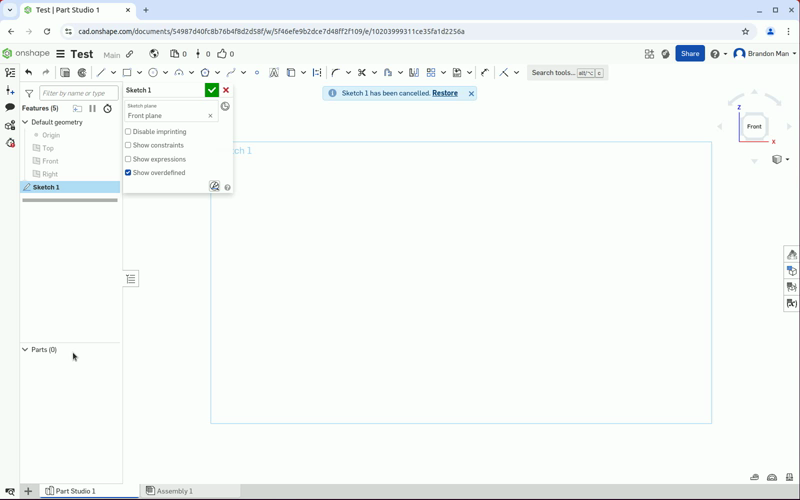
key(l)
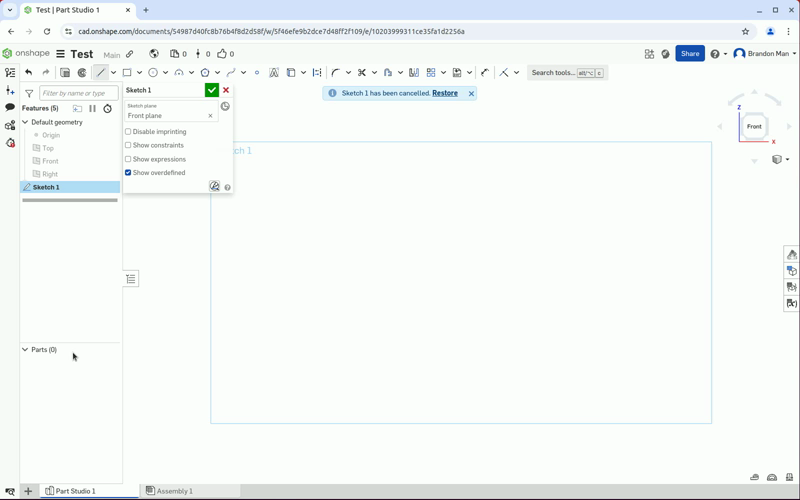
key_down(shift)
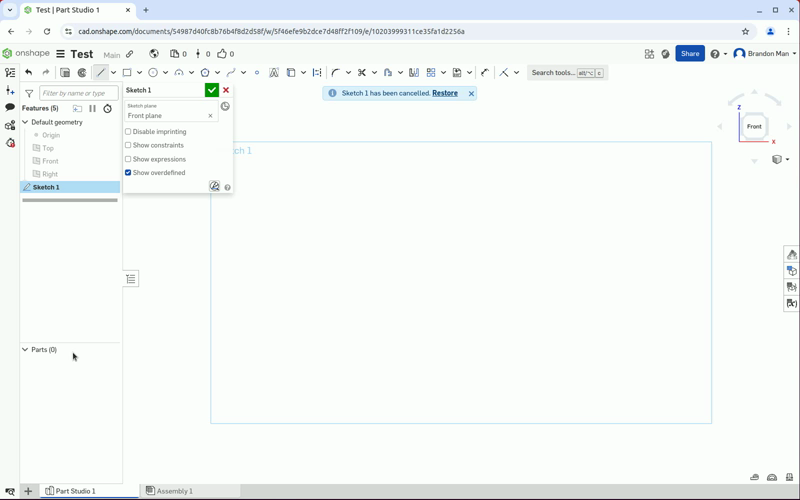
mouse_move(460, 282)
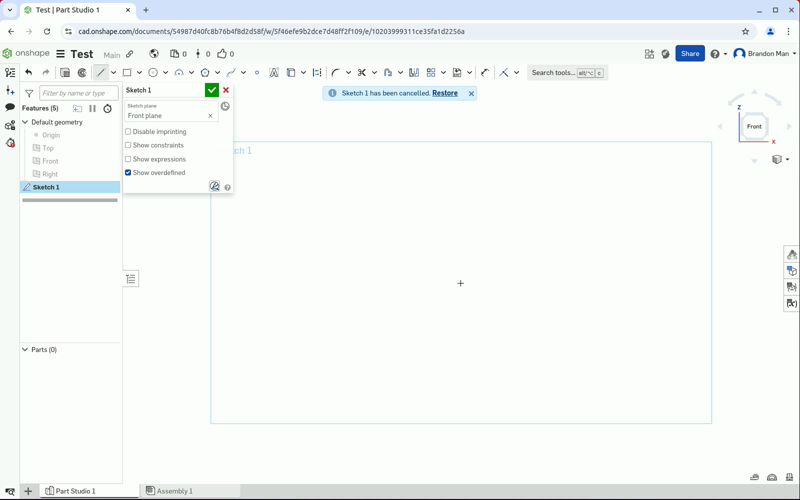
click(460, 282)
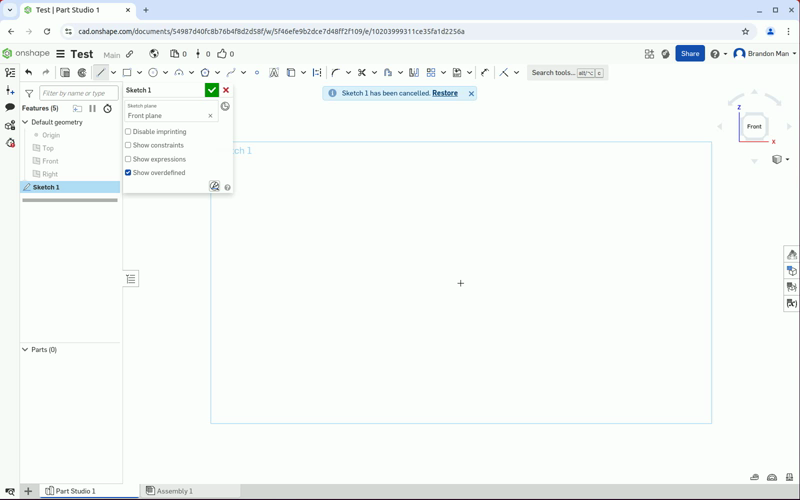
key_up(shift)
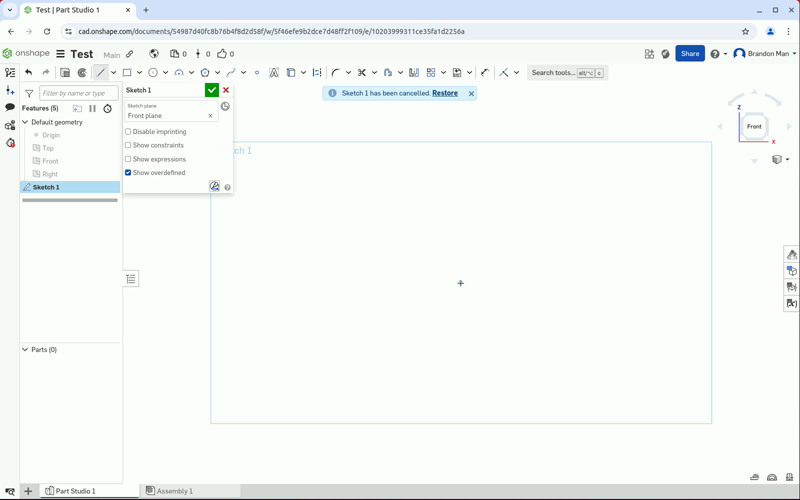
key_down(shift)
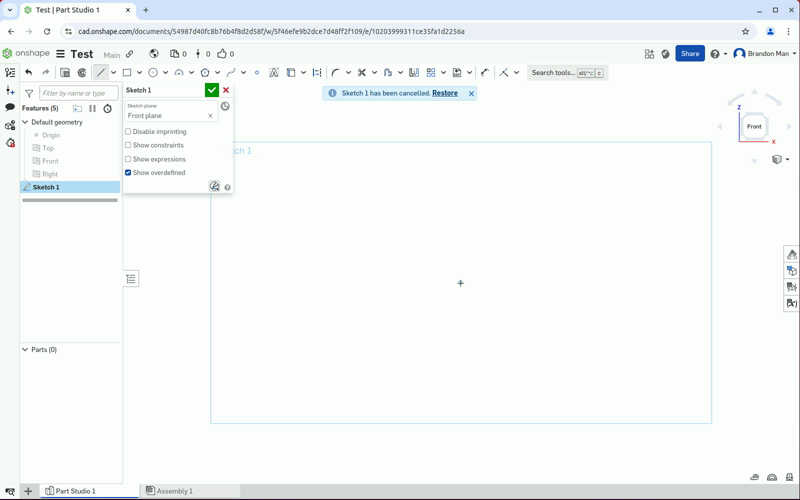
mouse_move(490, 282)
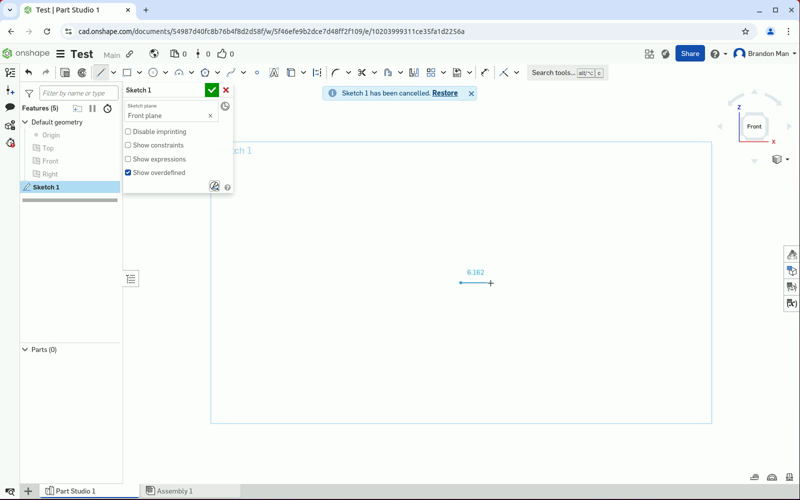
mouse_move(493, 282)
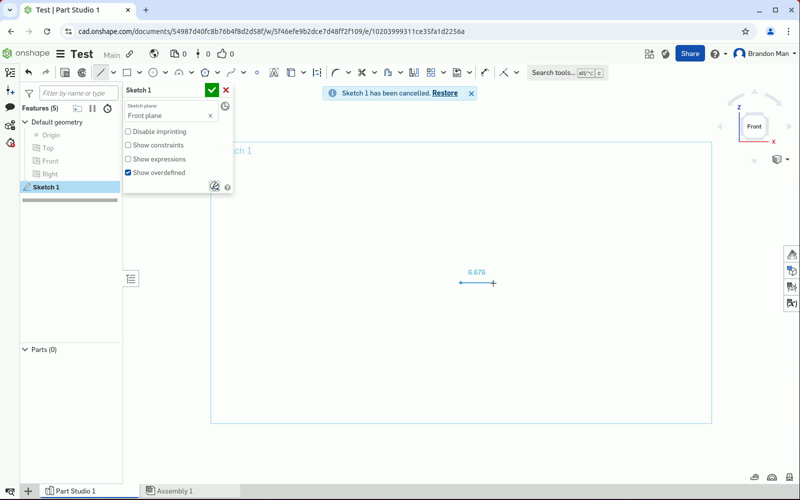
click(493, 282)
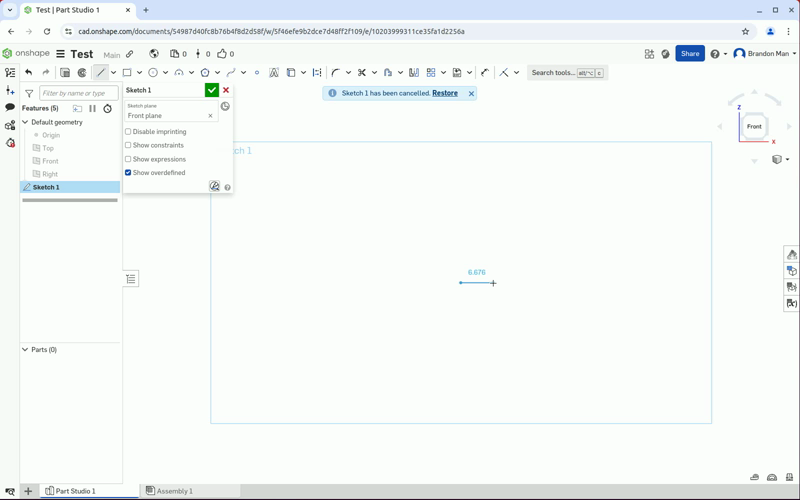
key_up(shift)
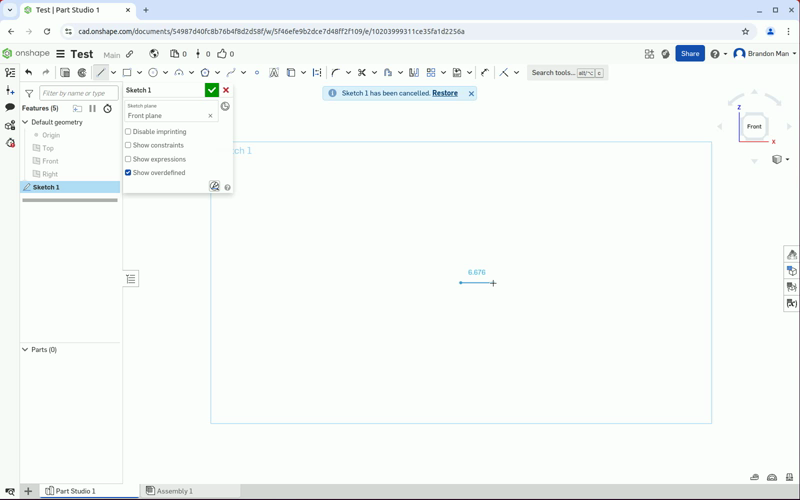
key_down(shift)
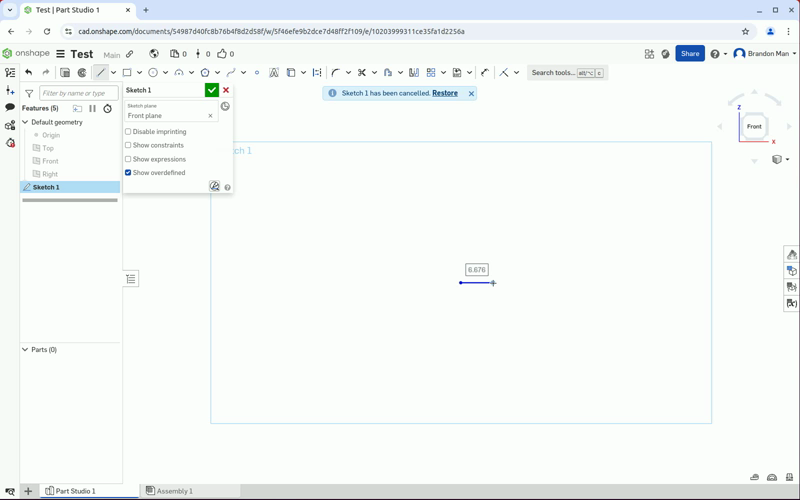
mouse_move(523, 282)
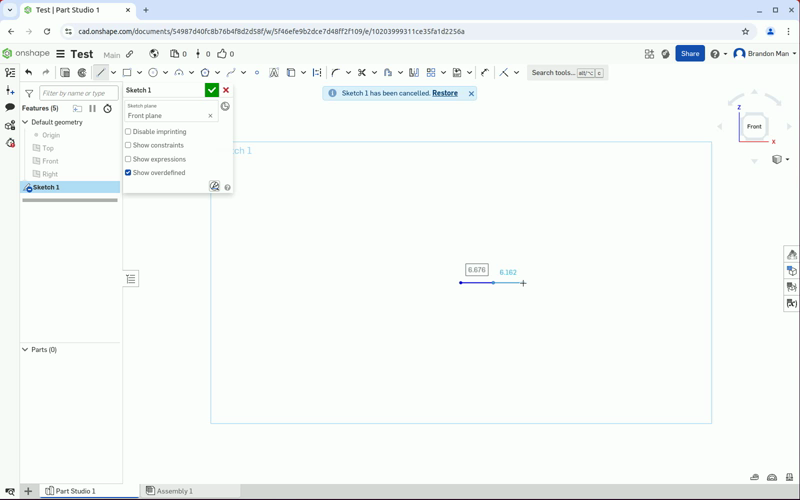
mouse_move(493, 266)
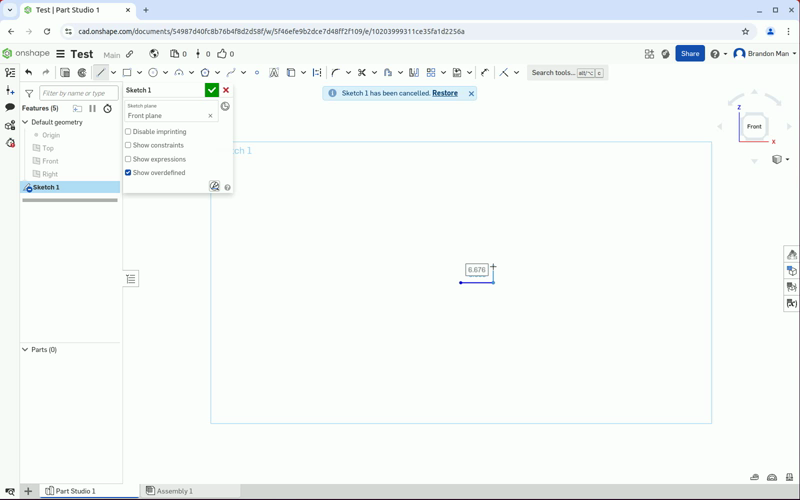
click(493, 266)
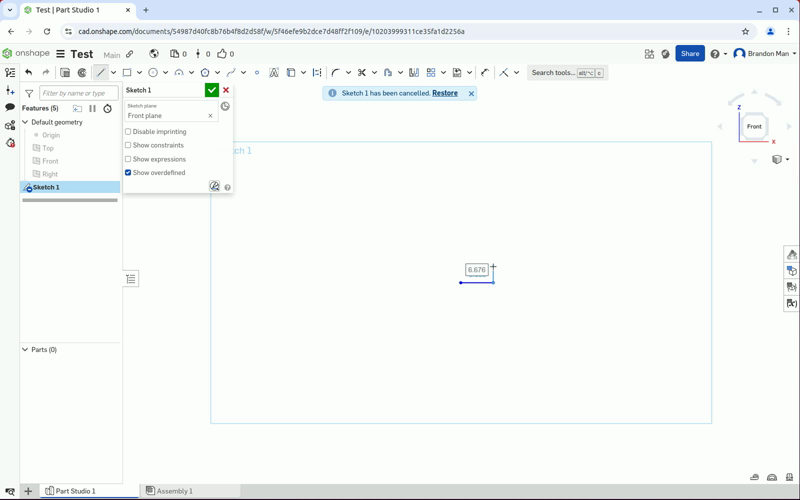
key_up(shift)
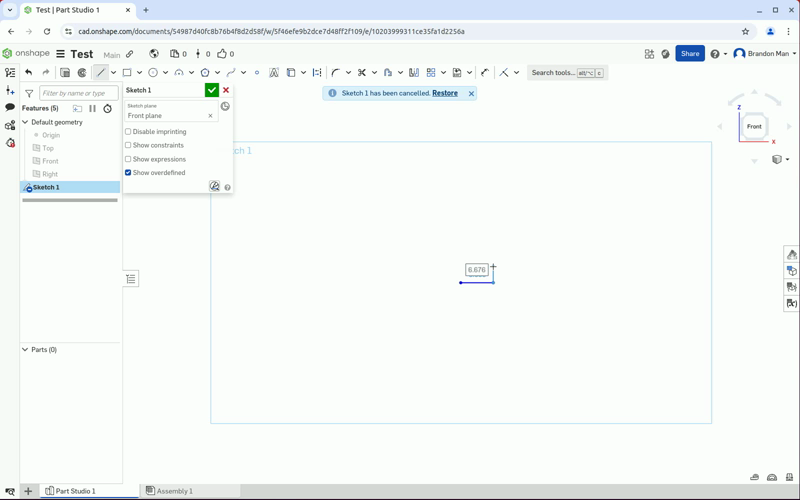
key_down(shift)
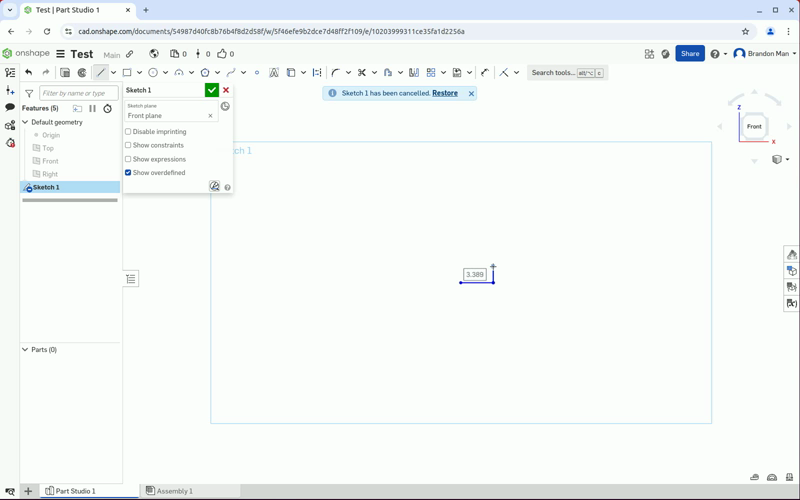
mouse_move(523, 266)
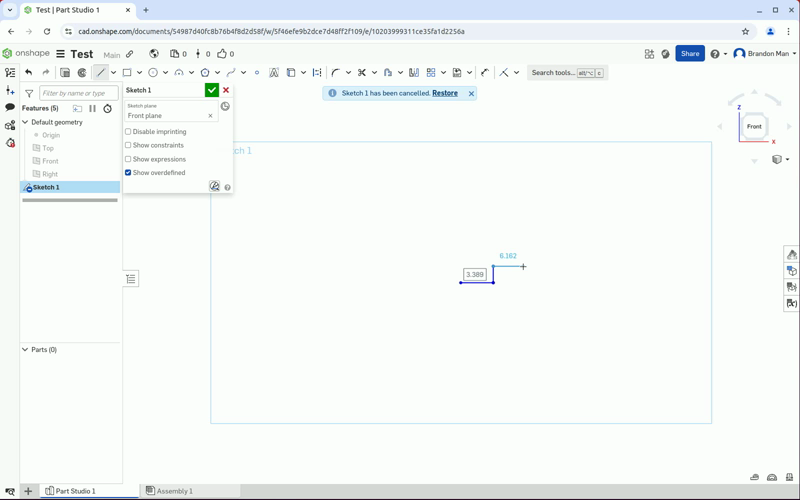
mouse_move(460, 266)
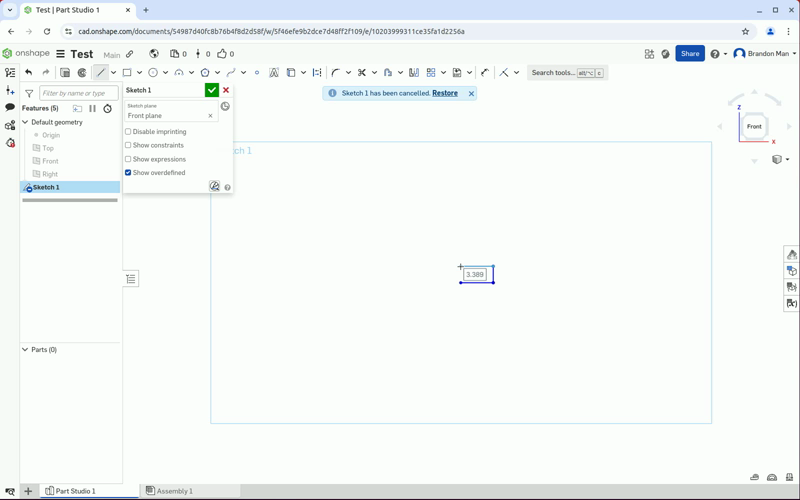
click(460, 266)
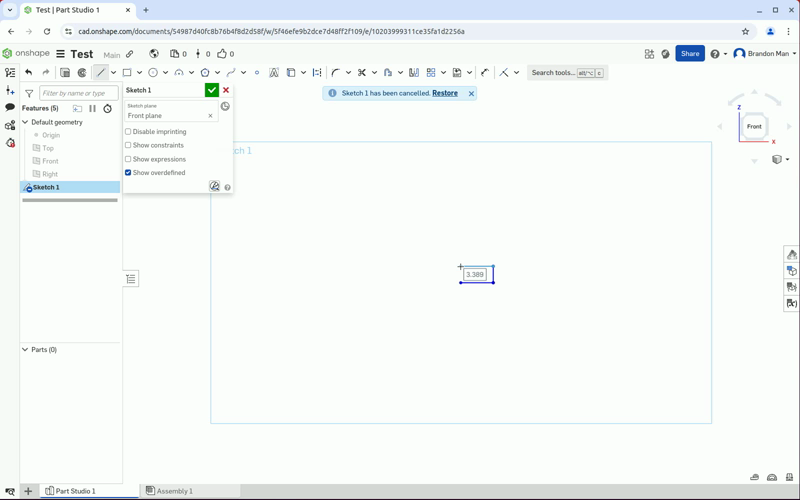
key_up(shift)
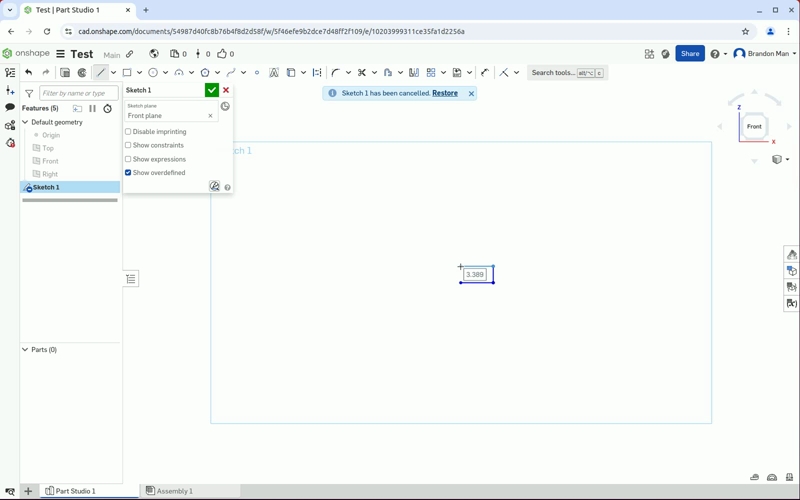
mouse_move(490, 266)
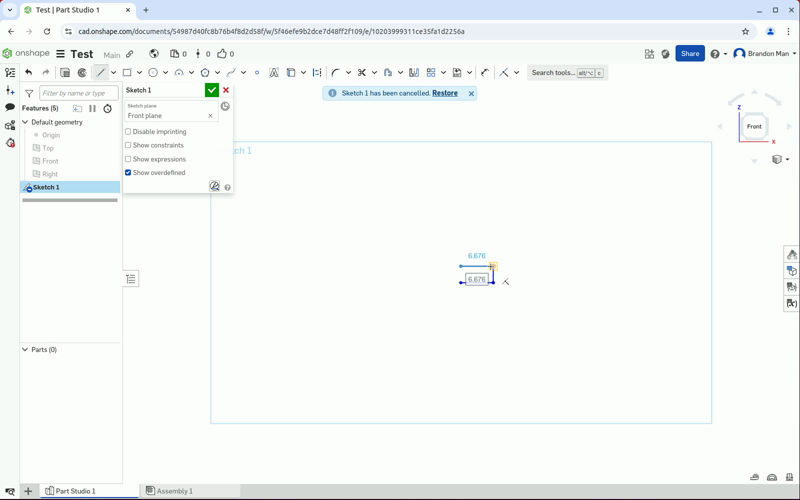
key_down(shift)
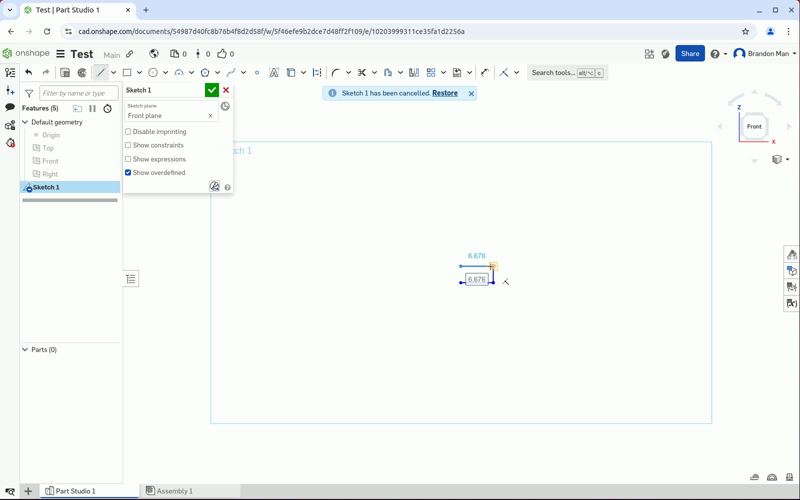
mouse_move(460, 282)
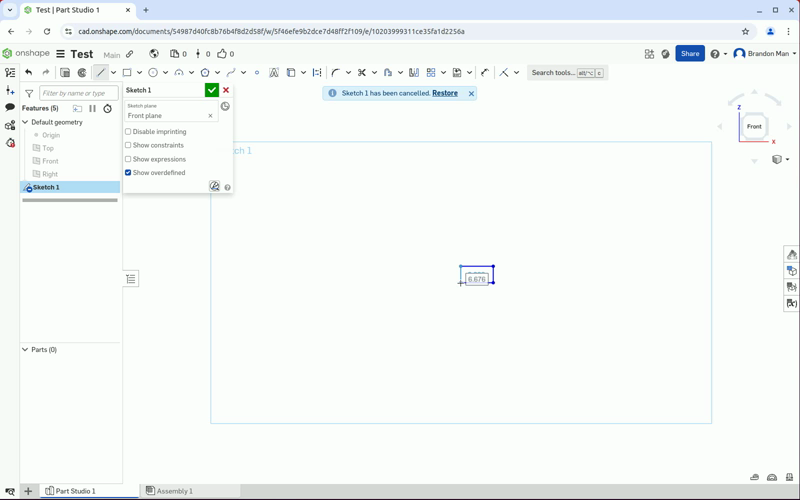
key_up(shift)
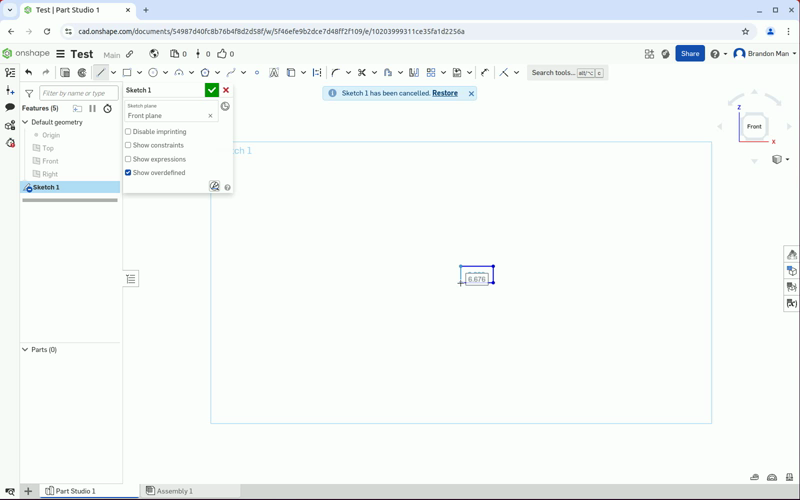
click(460, 282)
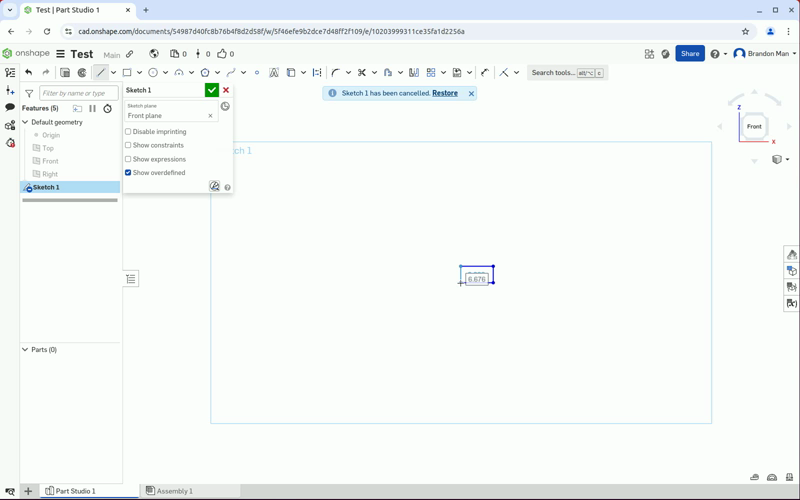
key(esc)
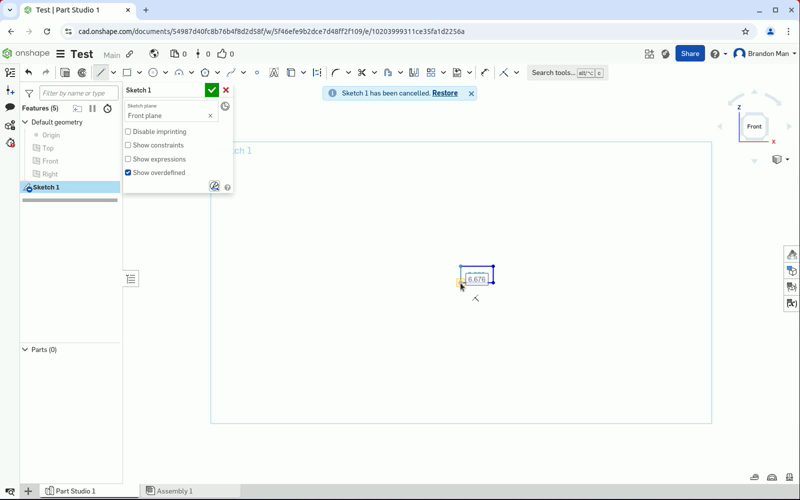
mouse_move(480, 277)
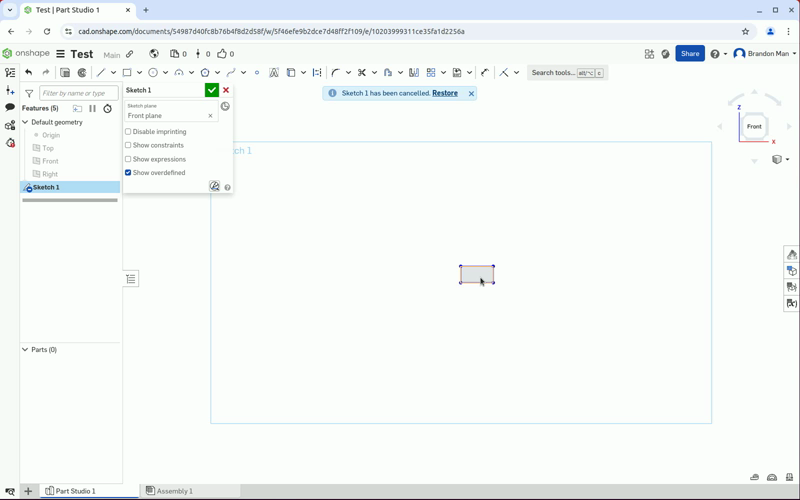
scroll(6)
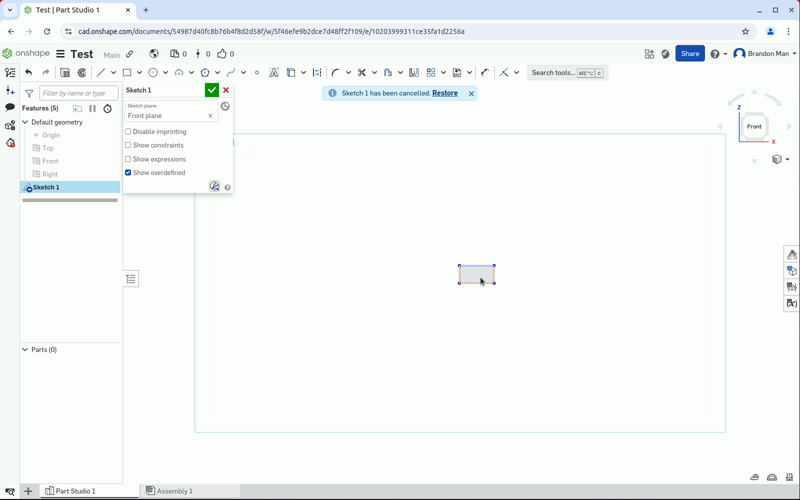
scroll(6)
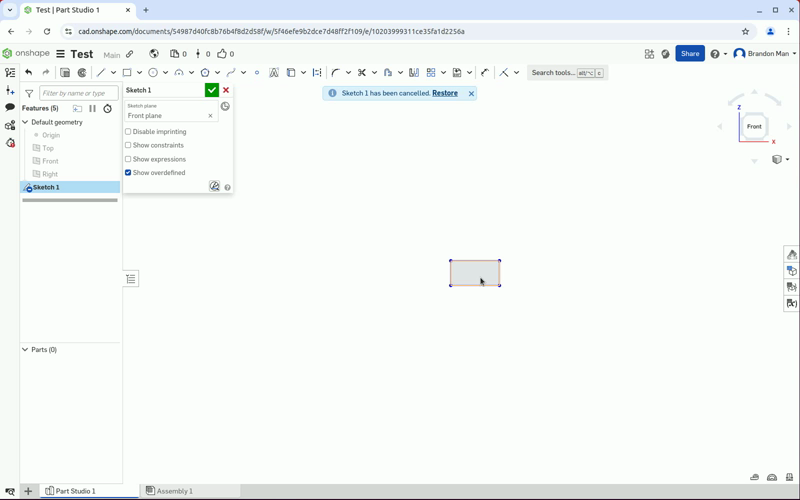
scroll(6)
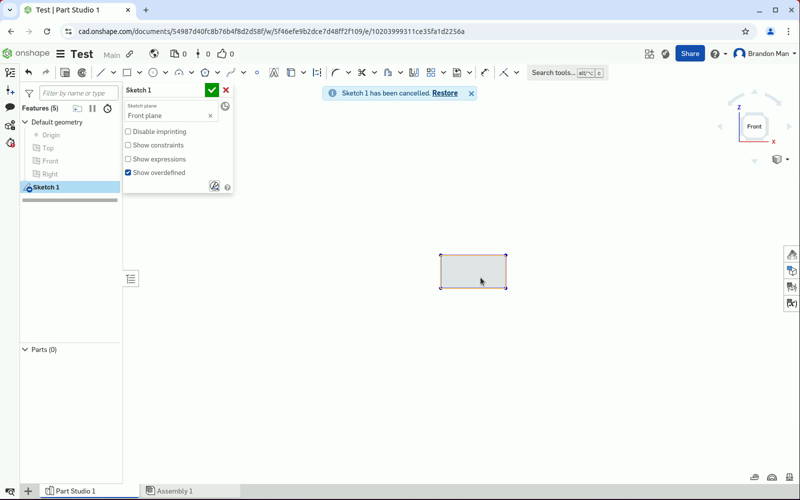
scroll(6)
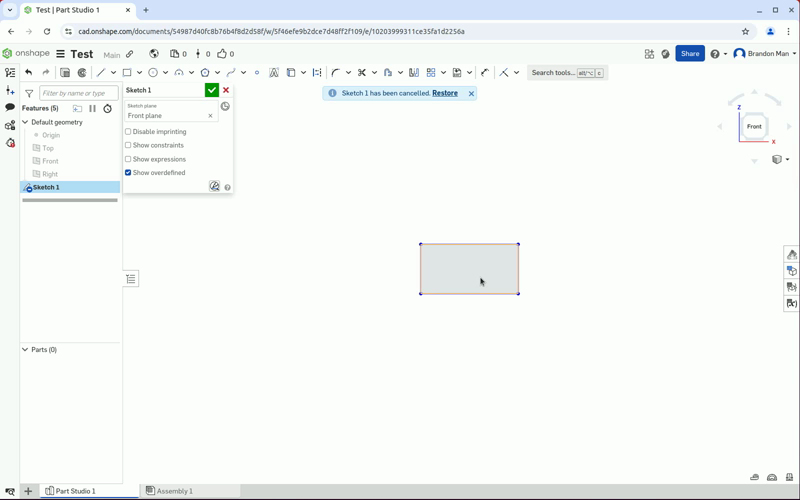
scroll(6)
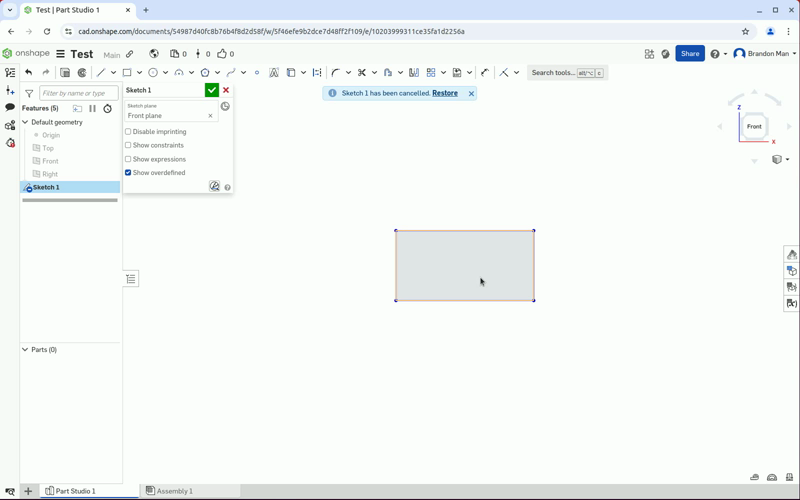
scroll(6)
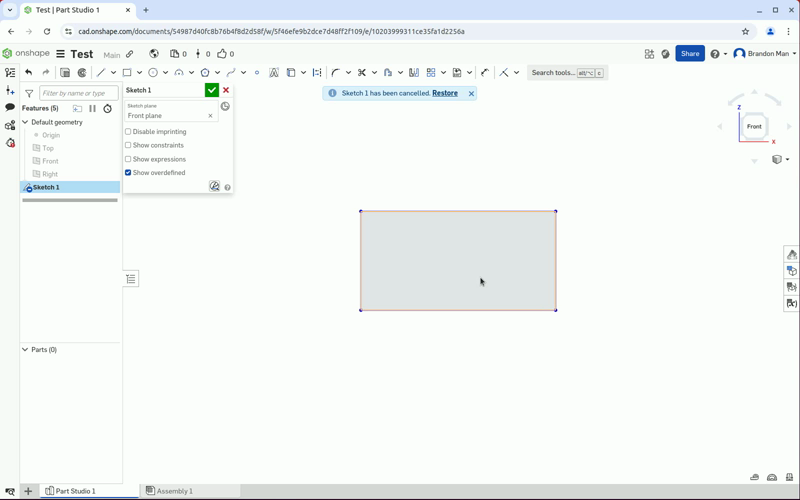
scroll(6)
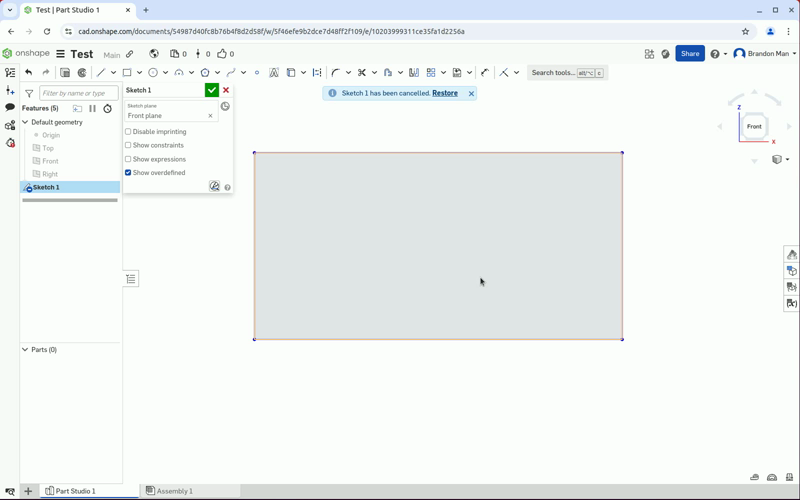
click(480, 277)
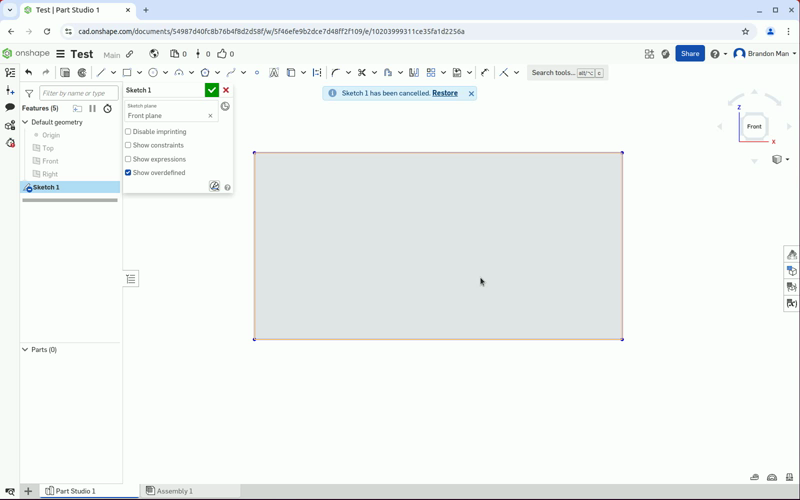
scroll(-6)
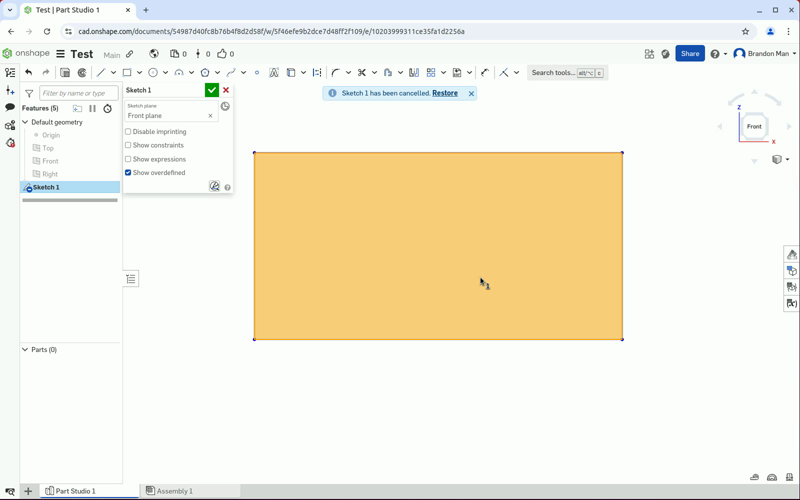
scroll(-6)
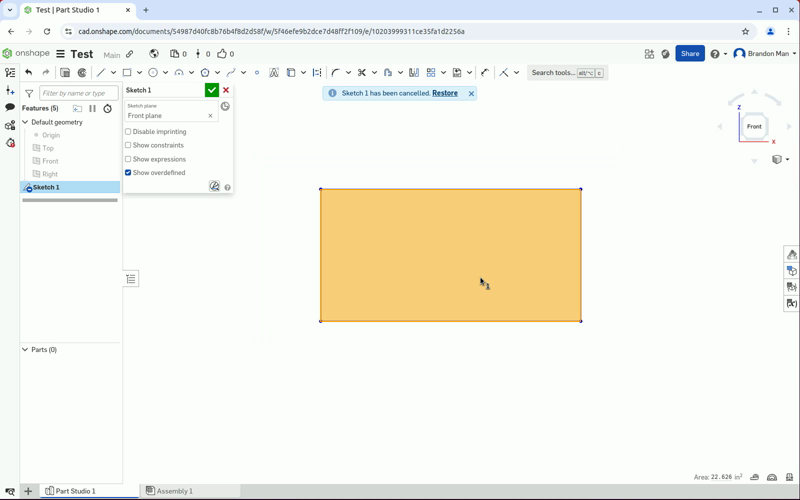
scroll(-6)
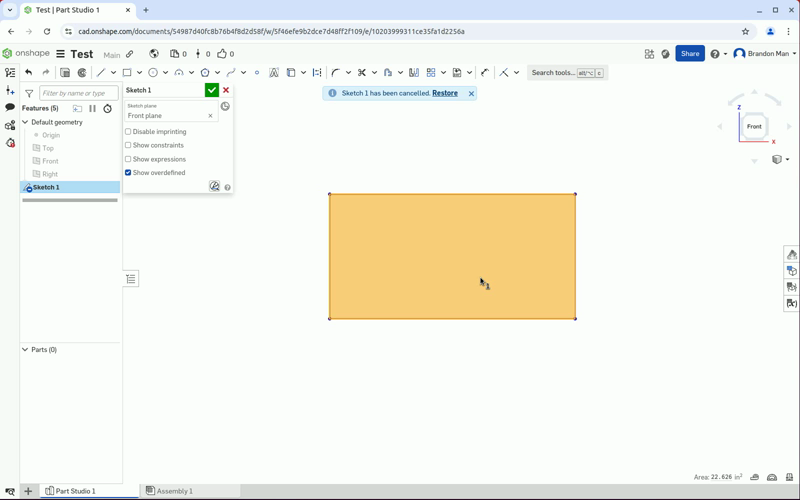
scroll(-6)
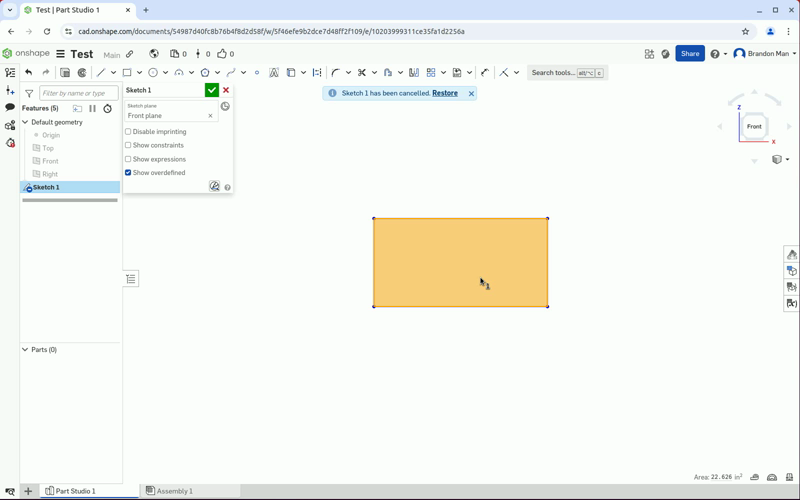
scroll(-6)
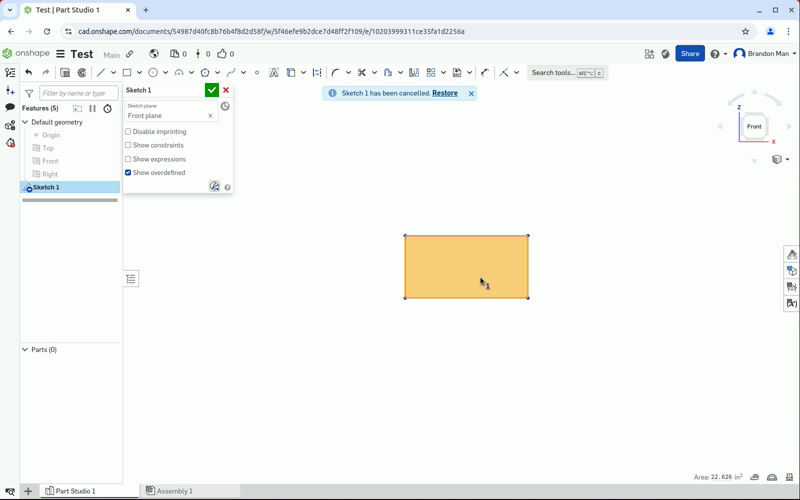
scroll(-6)
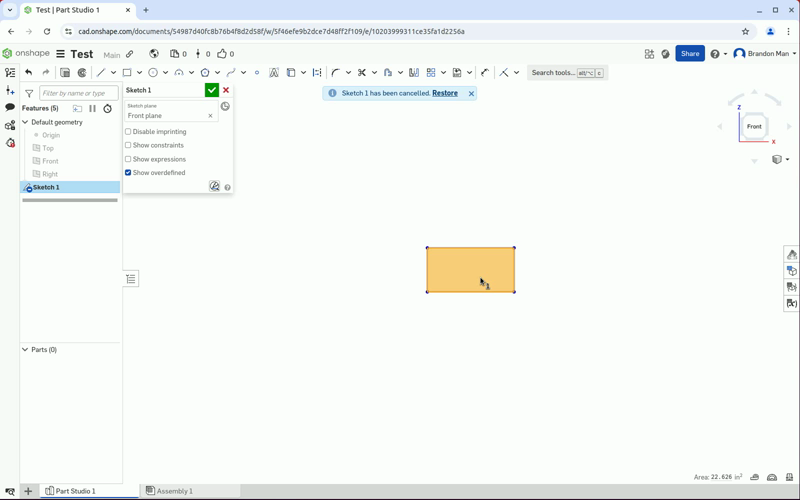
scroll(-6)
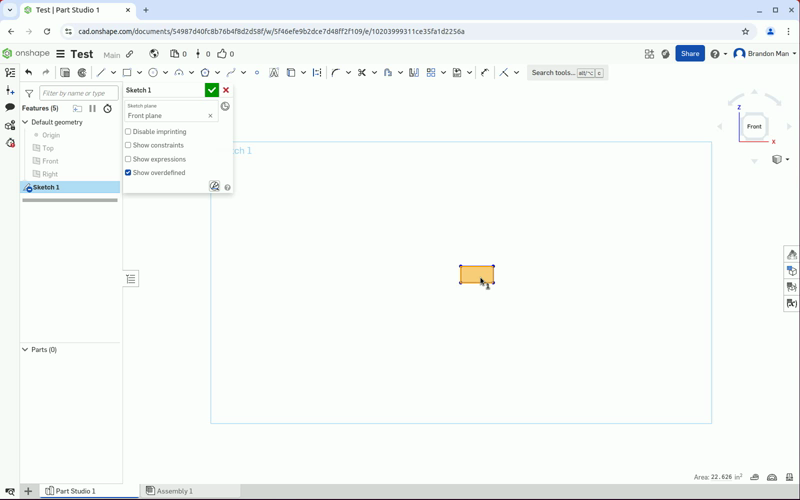
mouse_move(73, 352)
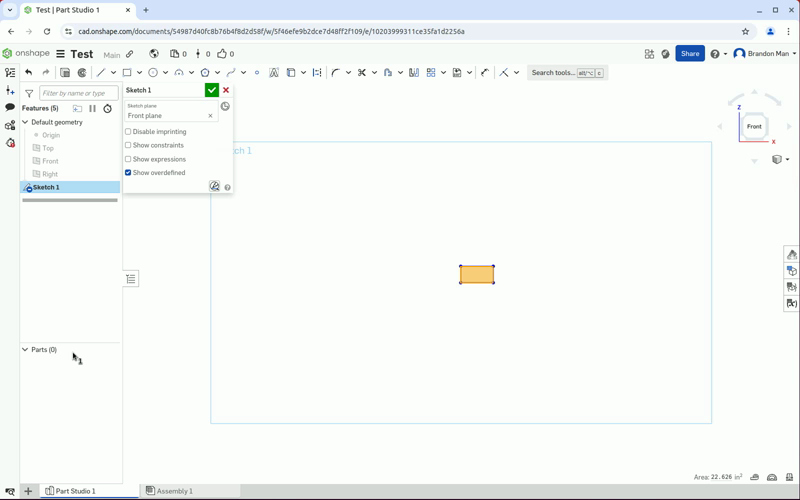
key(shift+y)
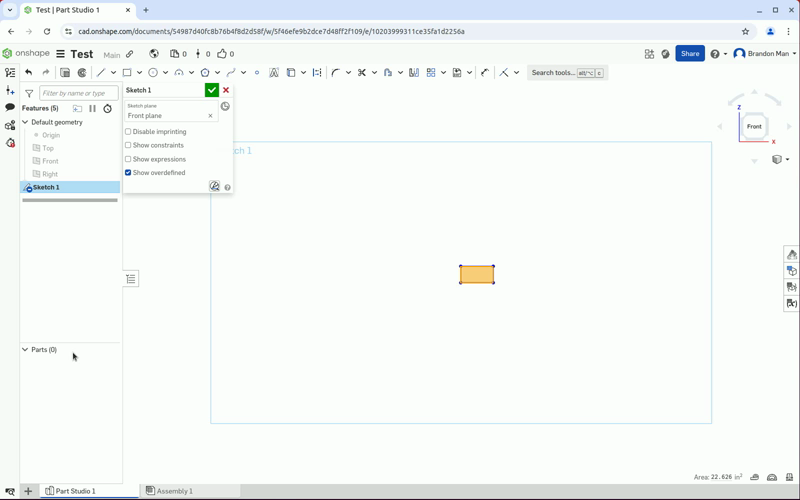
key(shift+e)
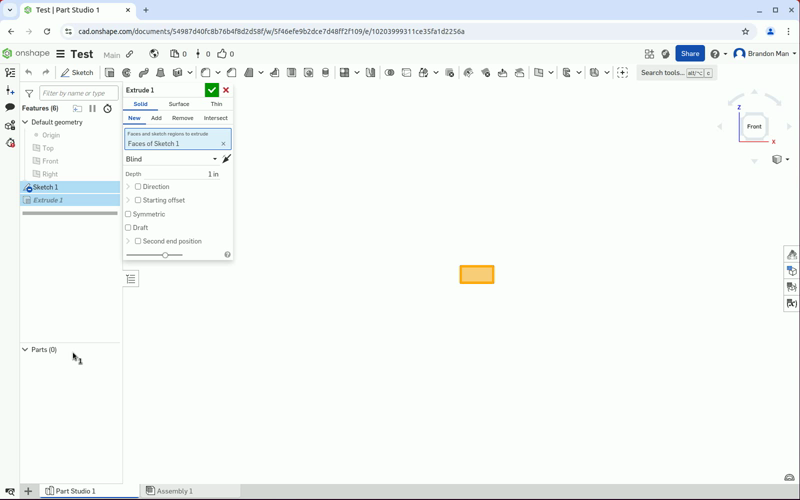
mouse_move(143, 106)
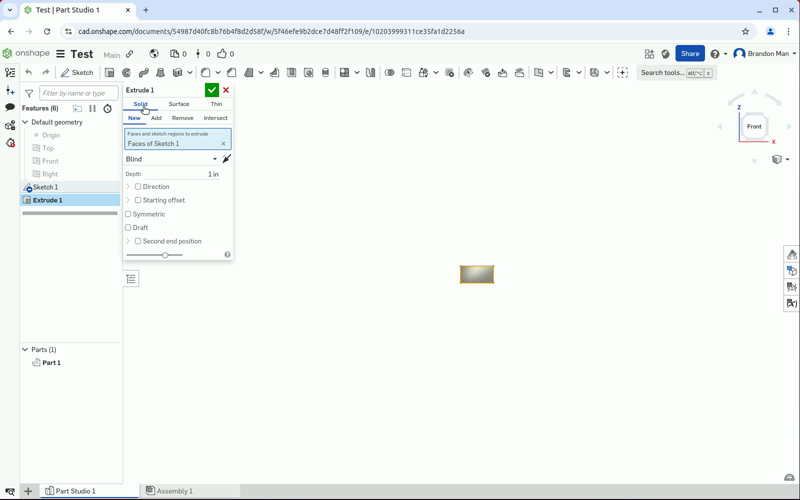
click(143, 106)
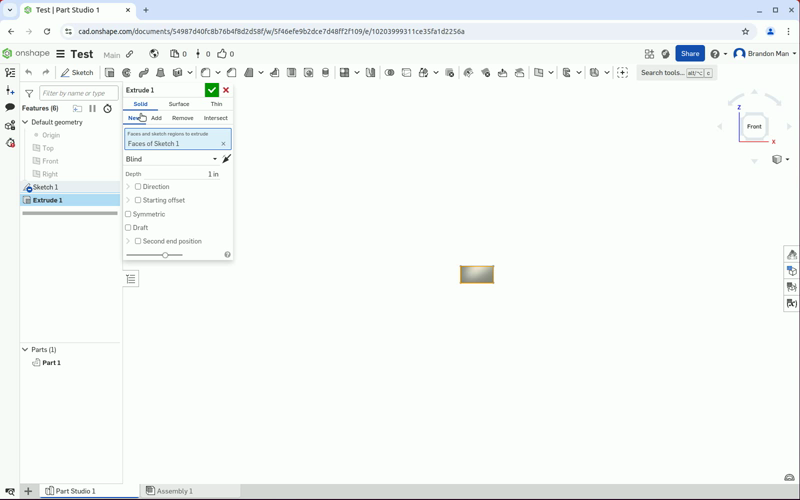
mouse_move(137, 120)
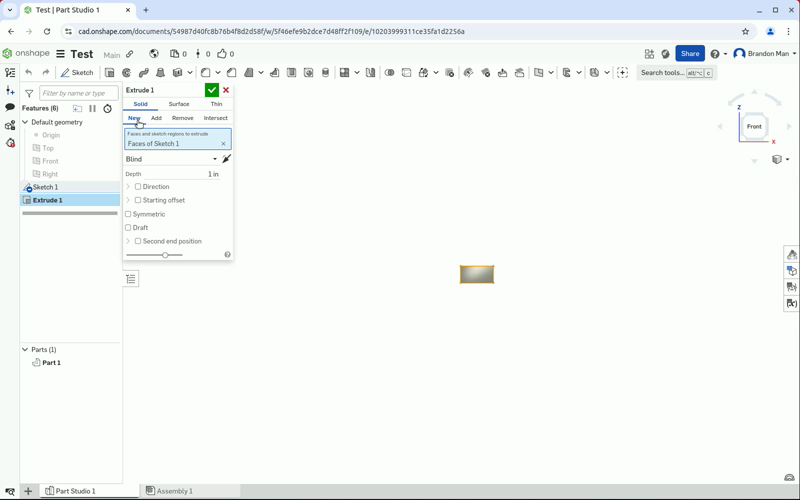
click(137, 120)
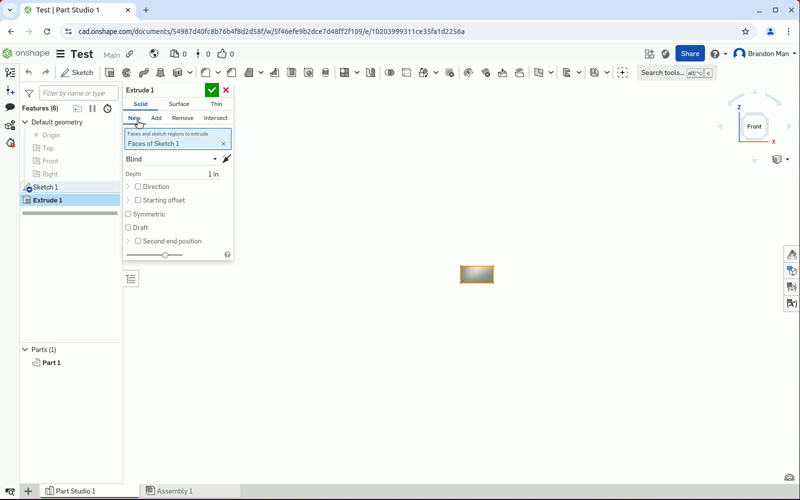
key(tab, 4)
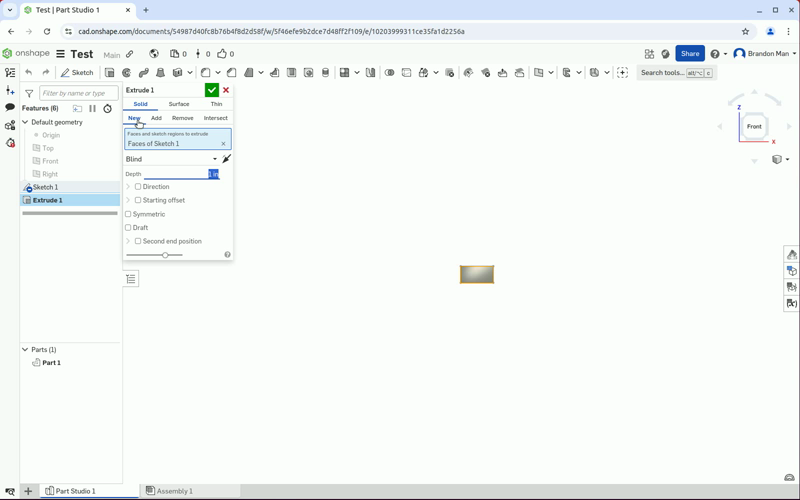
text(-23.108)
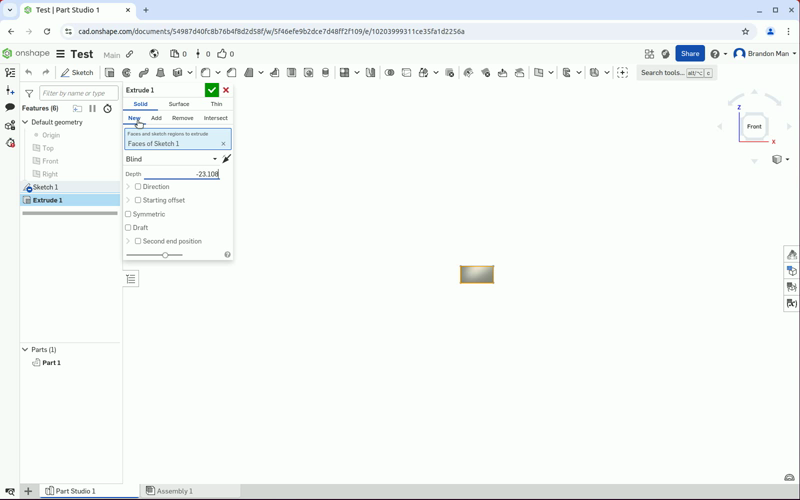
key(enter)
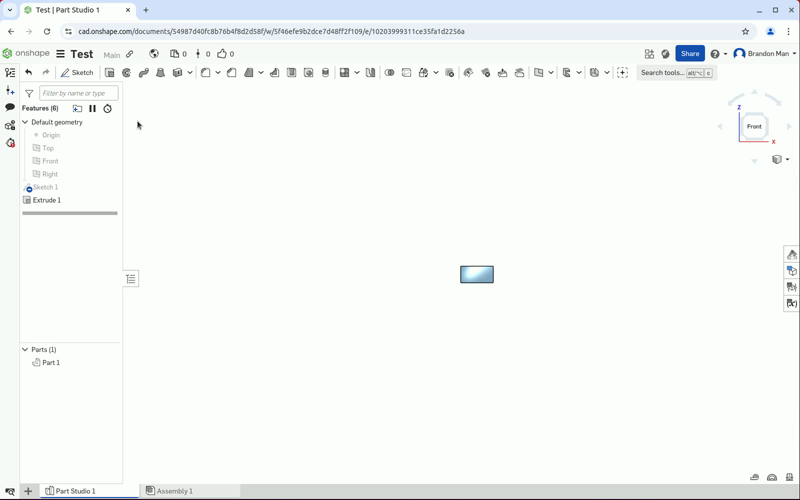
key(shift+h)
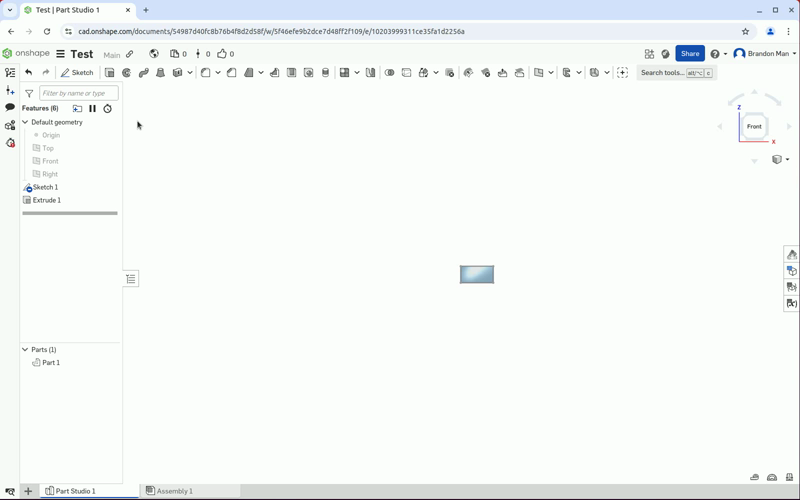
key(shift+h)
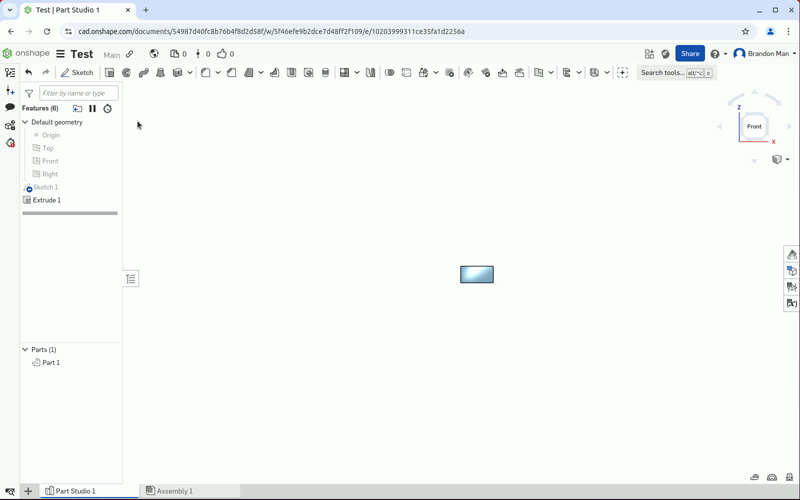
mouse_move(73, 189)
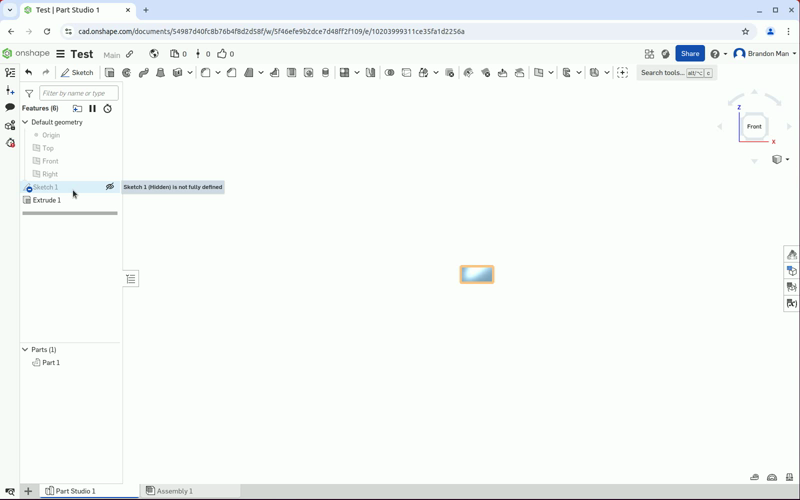
click(73, 189)
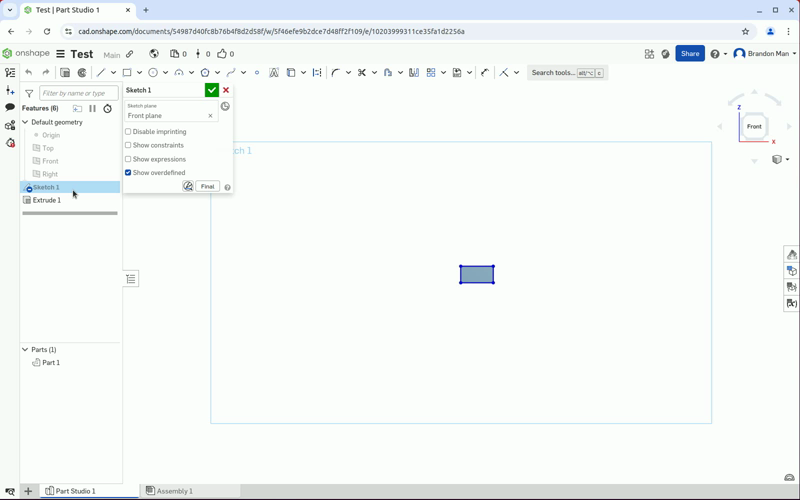
mouse_move(229, 92)
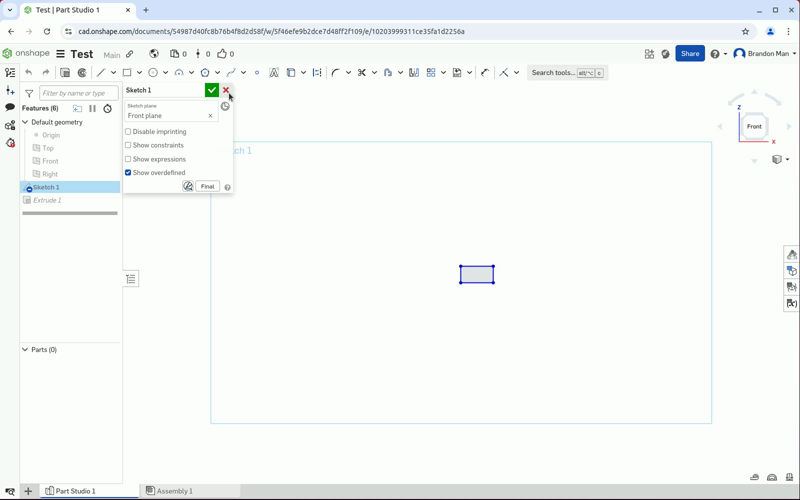
click(229, 92)
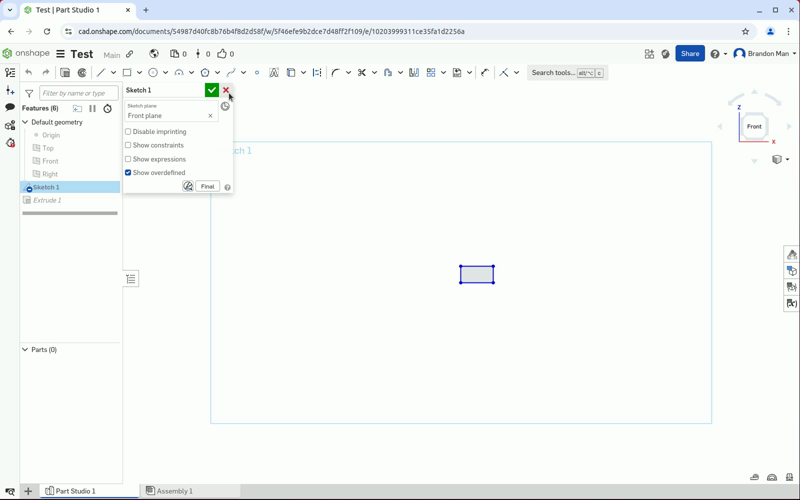
key(shift+s)
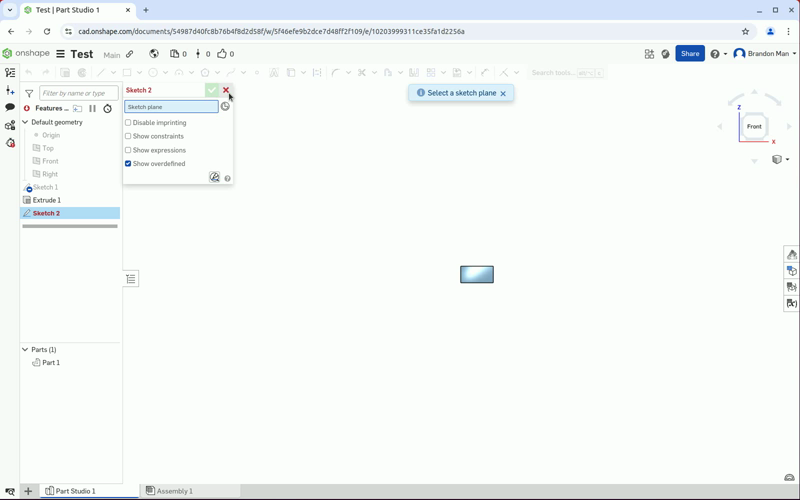
mouse_move(73, 163)
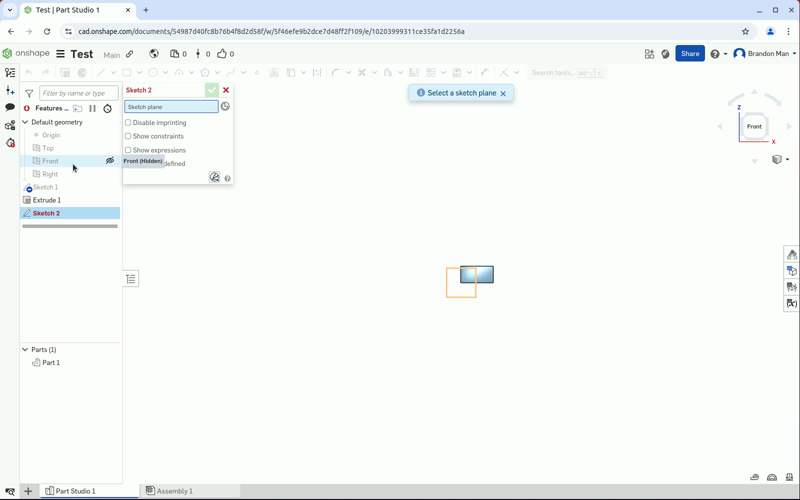
click(73, 163)
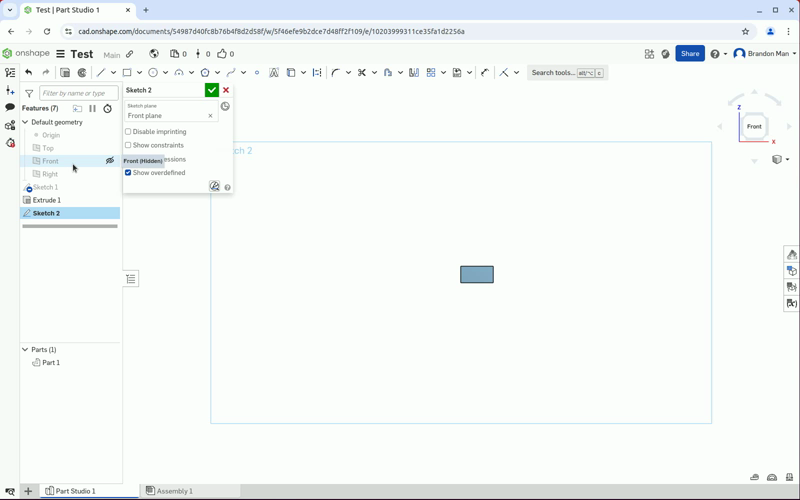
mouse_move(73, 352)
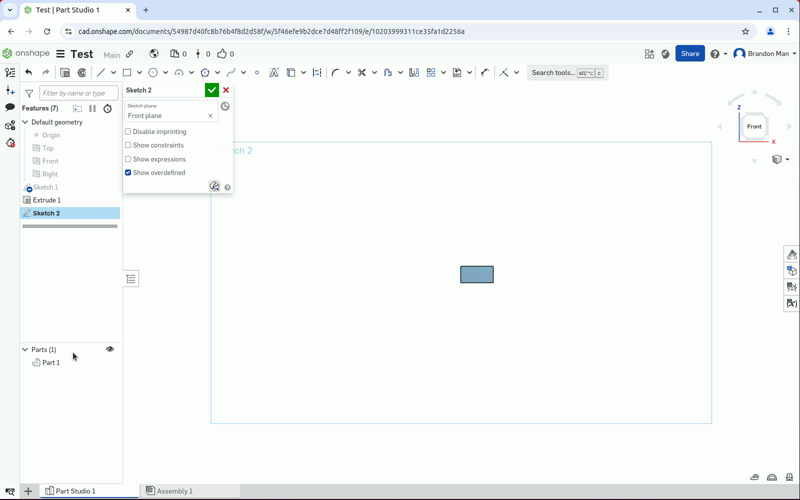
key(y)
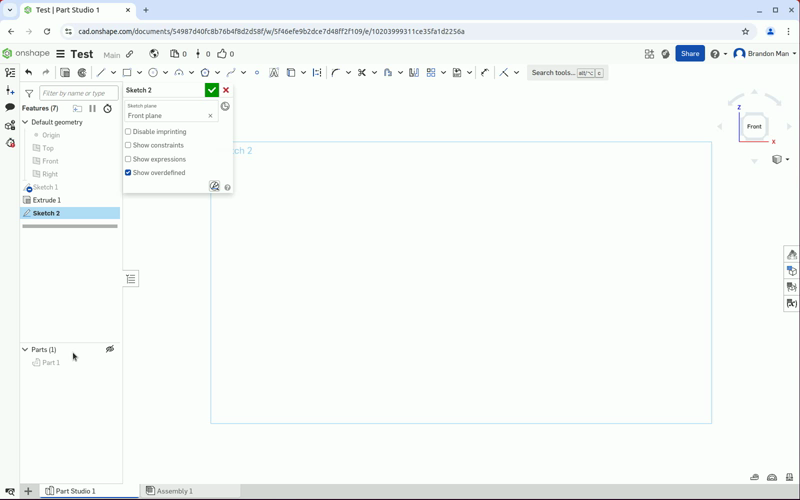
key(l)
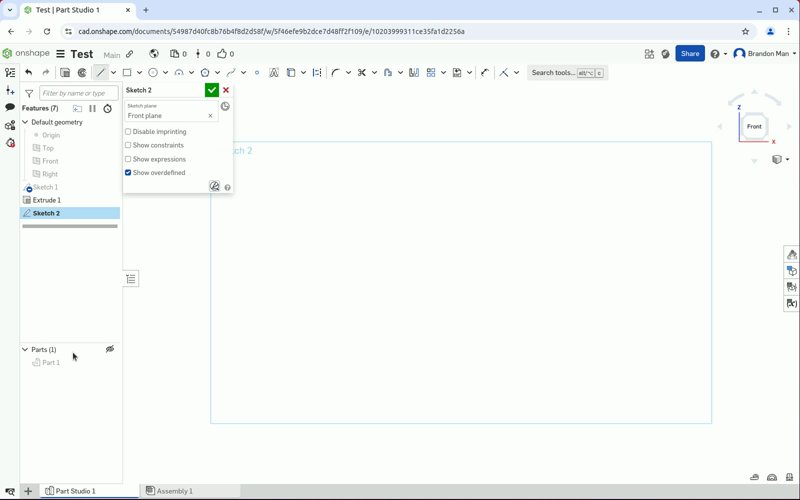
key_down(shift)
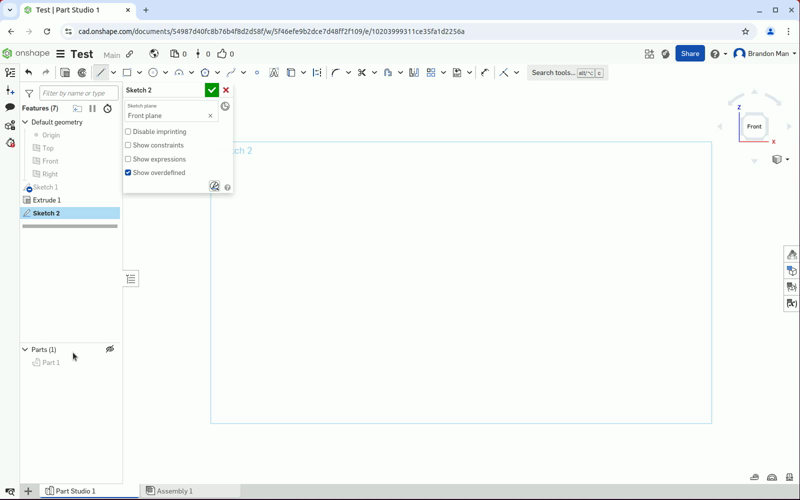
mouse_move(451, 297)
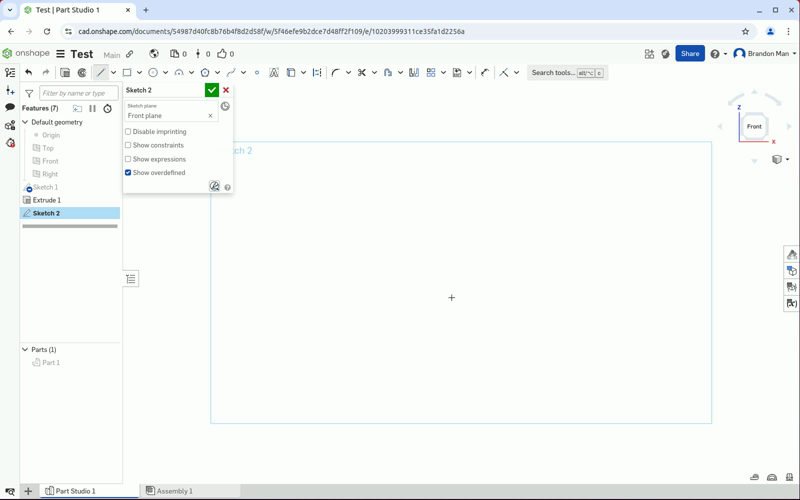
click(451, 297)
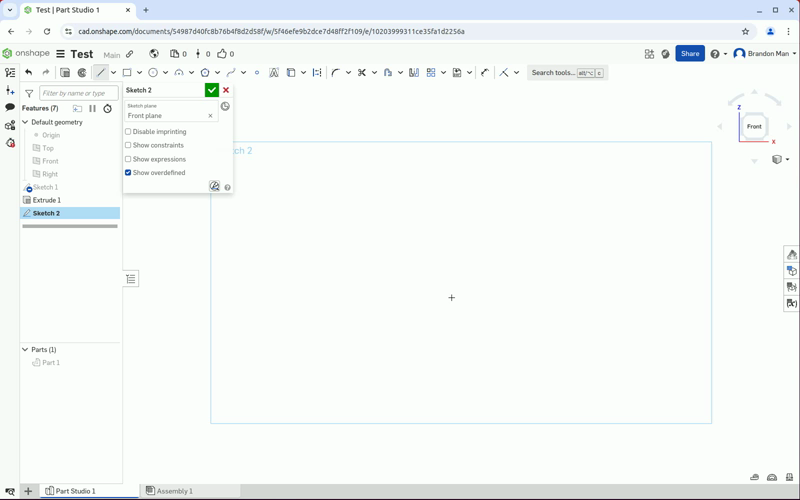
key_up(shift)
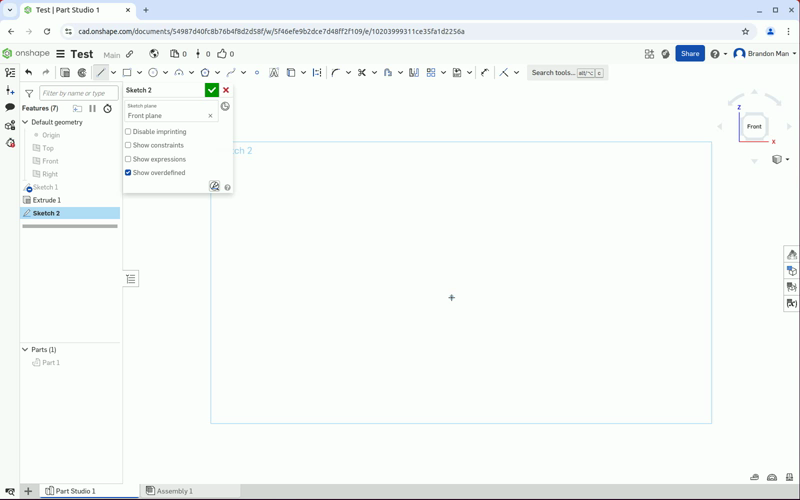
key_down(shift)
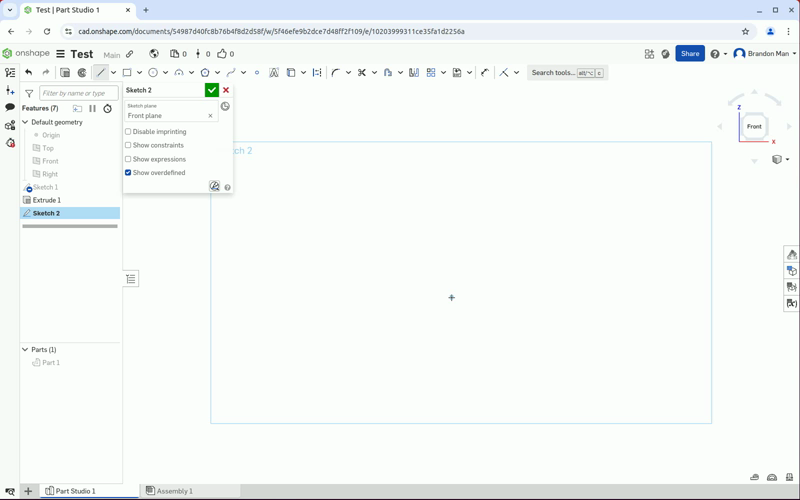
mouse_move(481, 297)
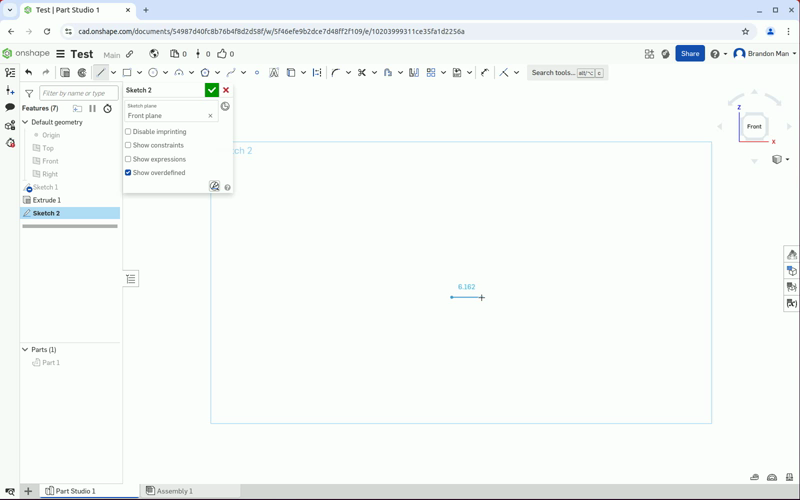
mouse_move(496, 297)
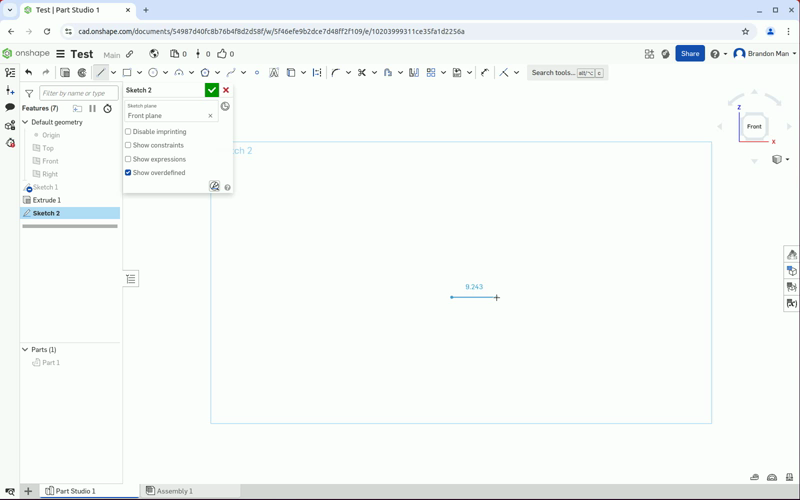
click(496, 297)
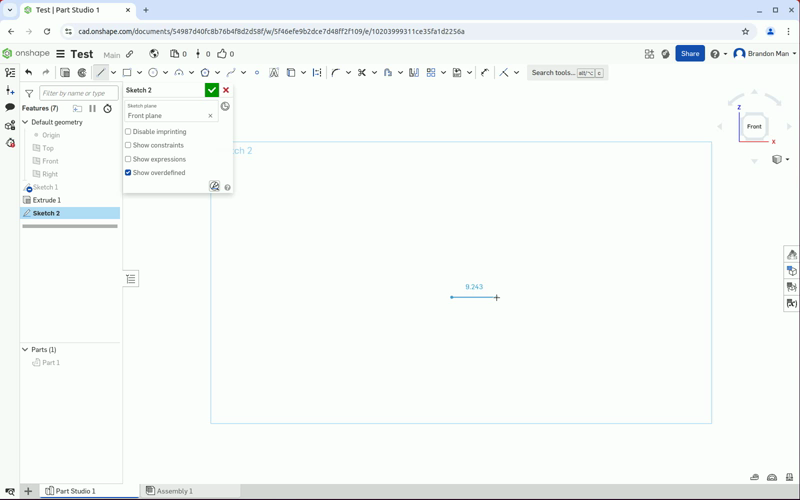
key_up(shift)
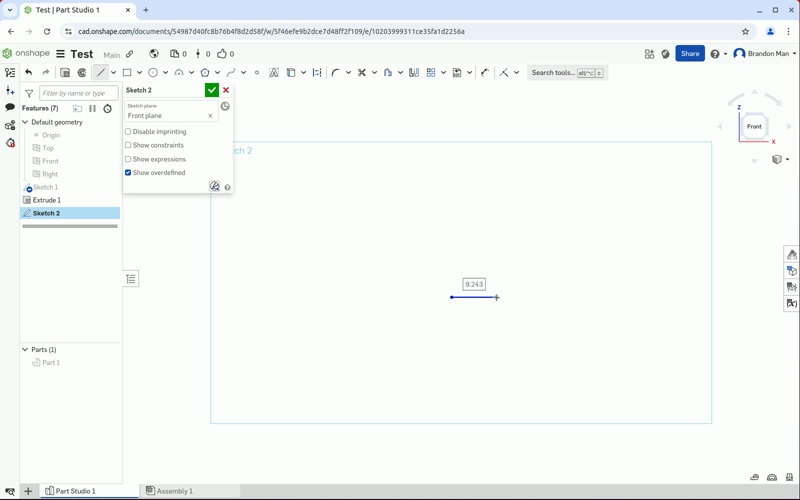
key_down(shift)
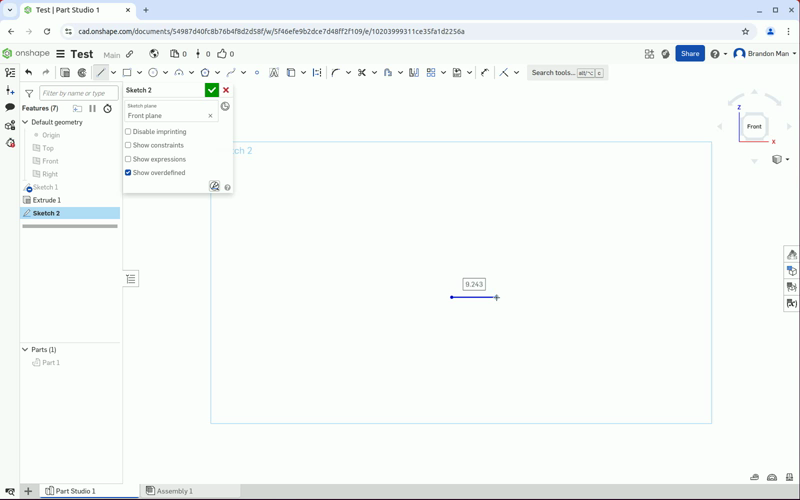
mouse_move(526, 297)
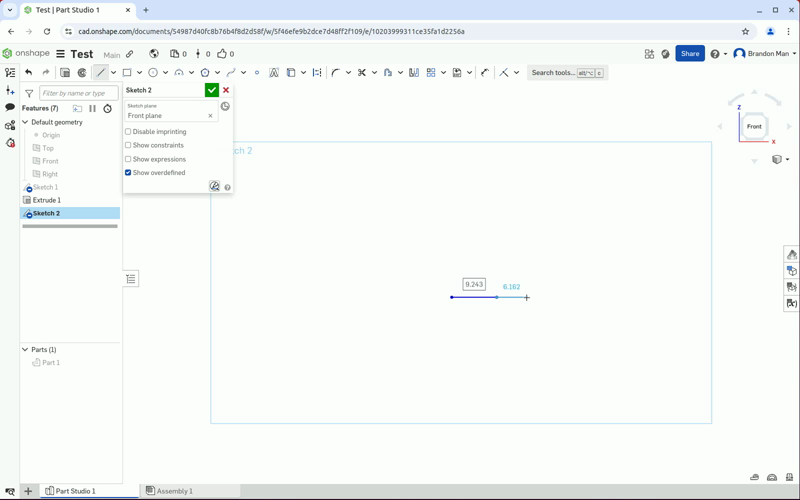
mouse_move(496, 279)
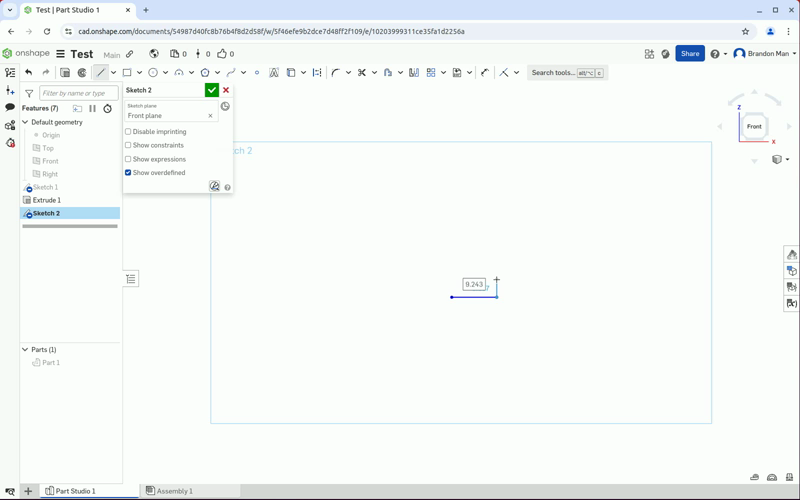
click(496, 279)
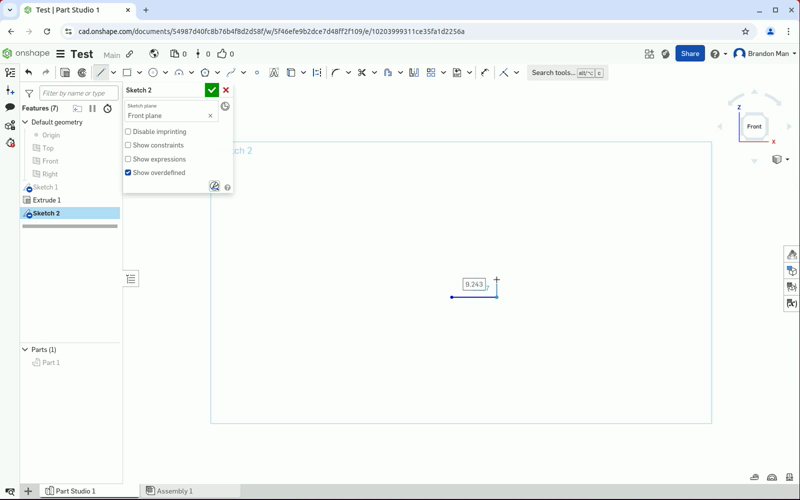
key_up(shift)
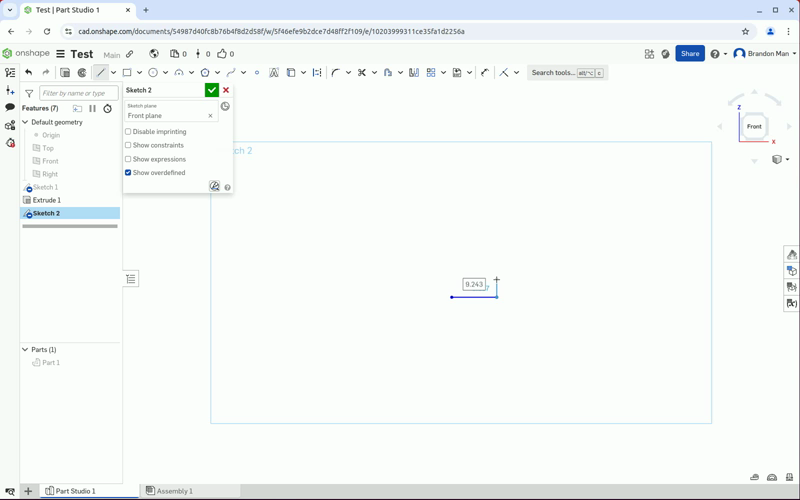
key_down(shift)
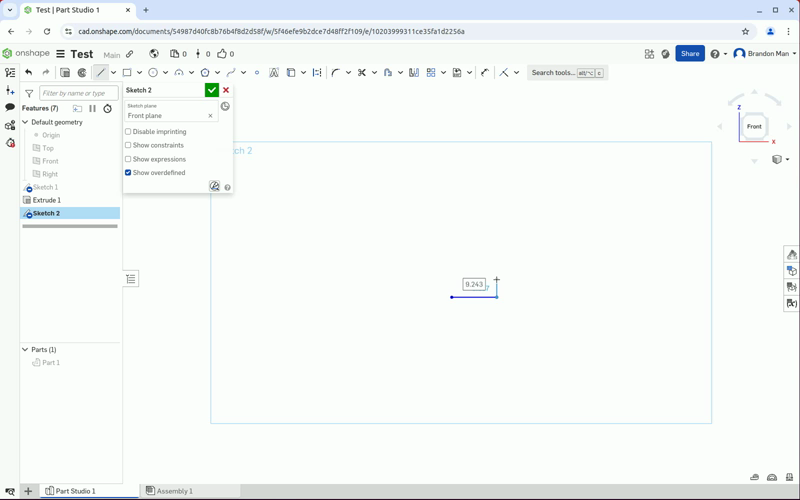
mouse_move(526, 279)
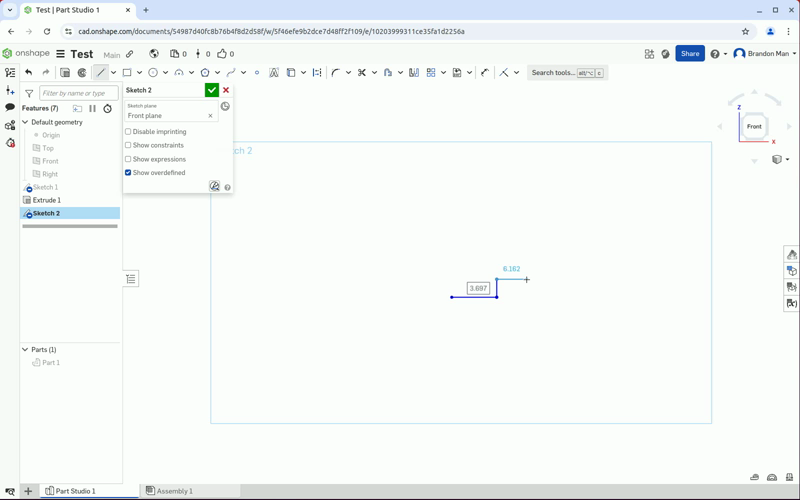
mouse_move(451, 279)
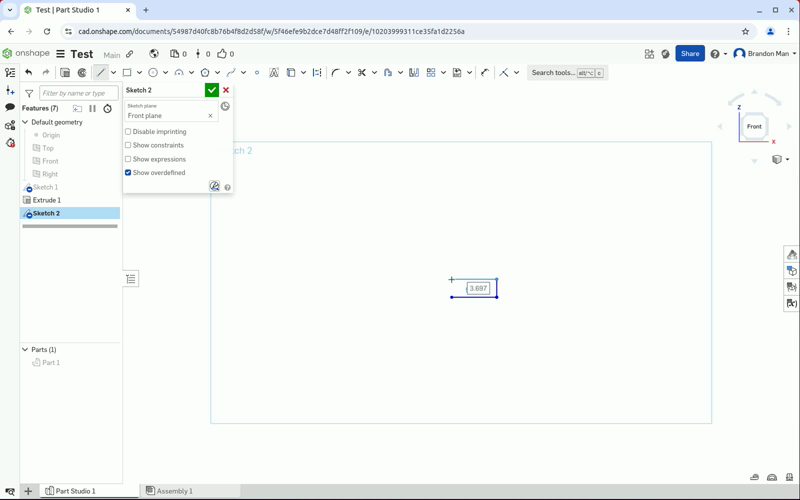
click(451, 279)
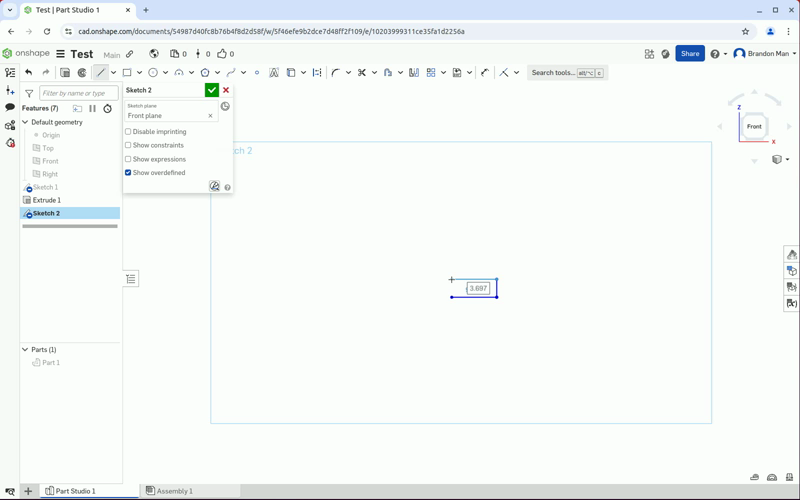
key_up(shift)
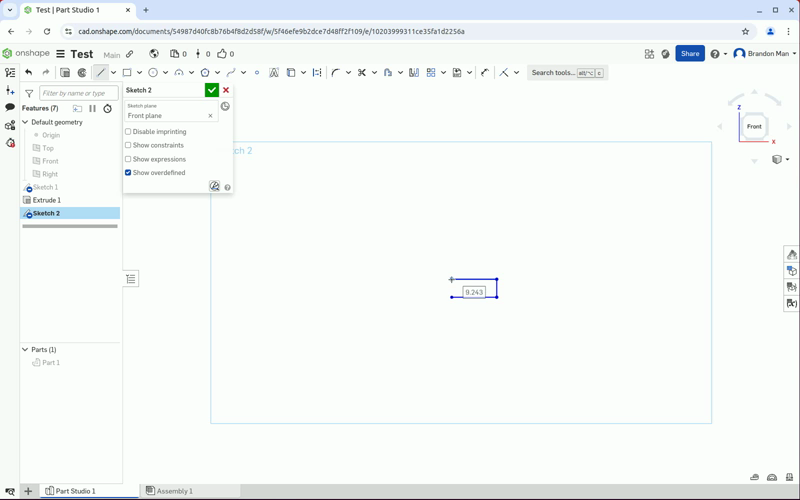
mouse_move(481, 279)
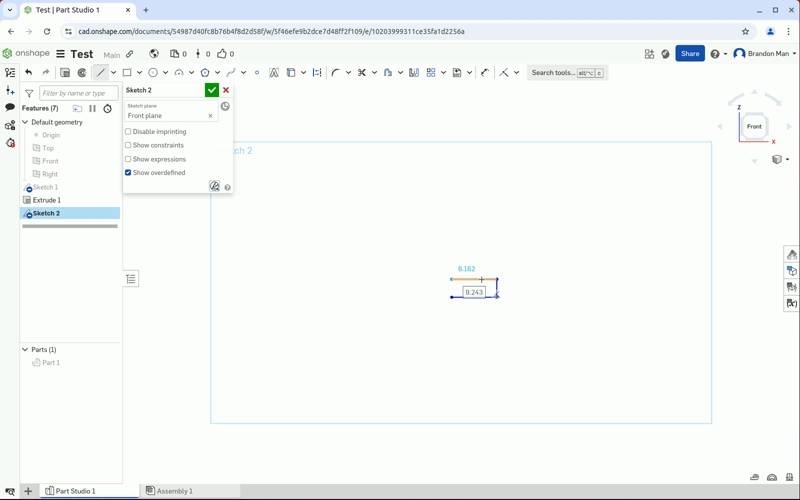
key_down(shift)
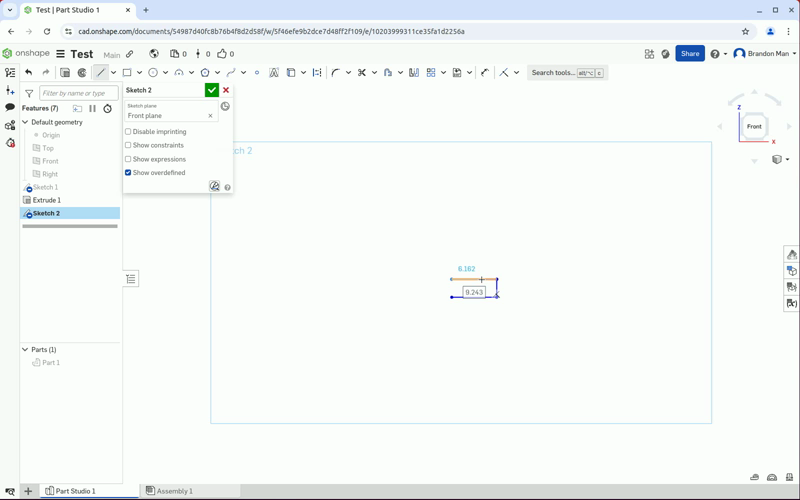
mouse_move(451, 297)
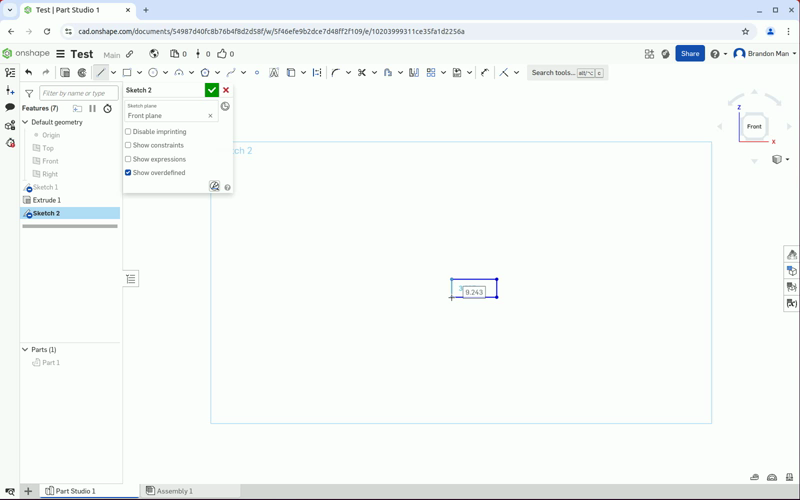
key_up(shift)
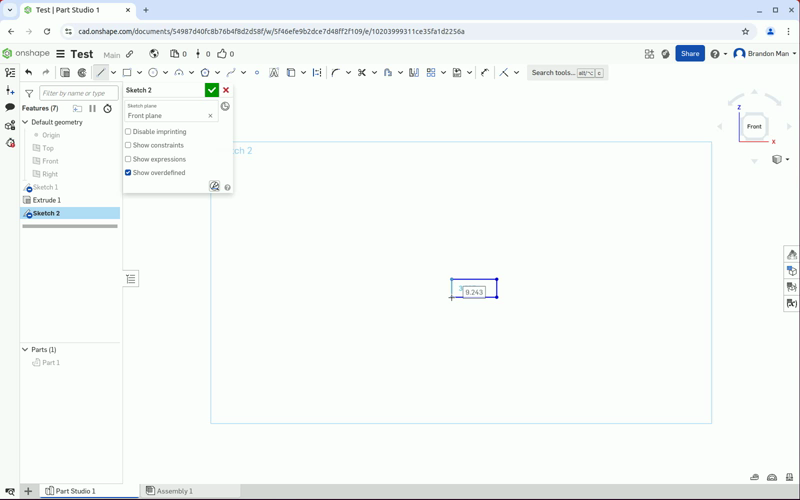
click(451, 297)
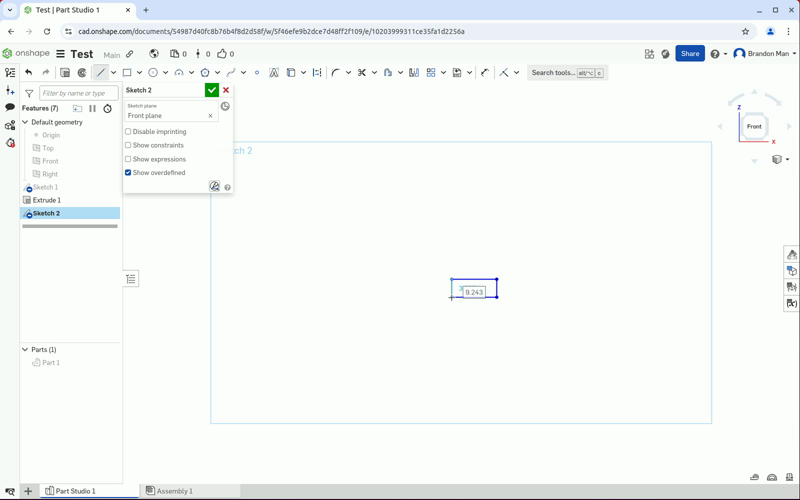
key(esc)
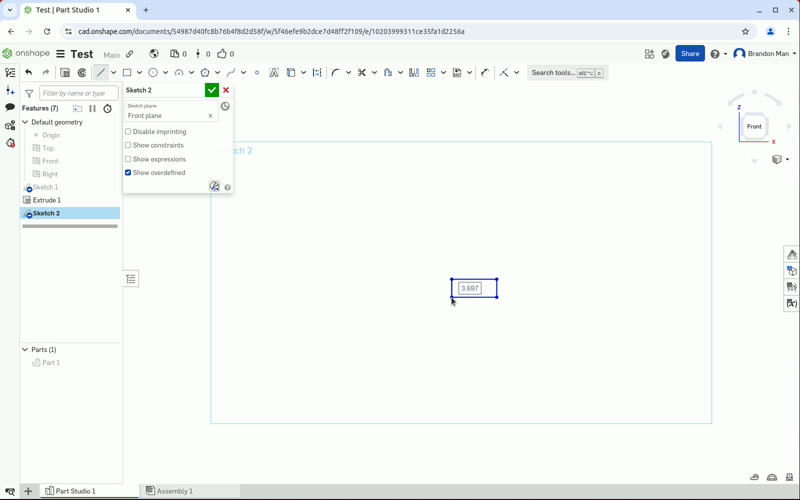
mouse_move(461, 280)
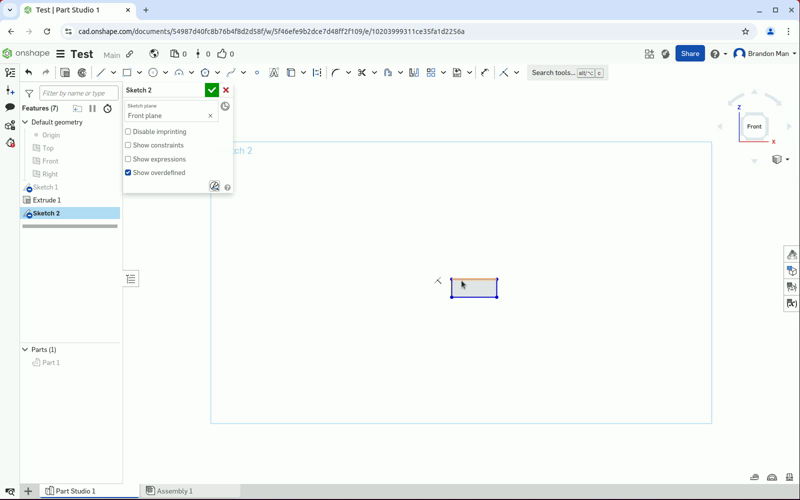
scroll(6)
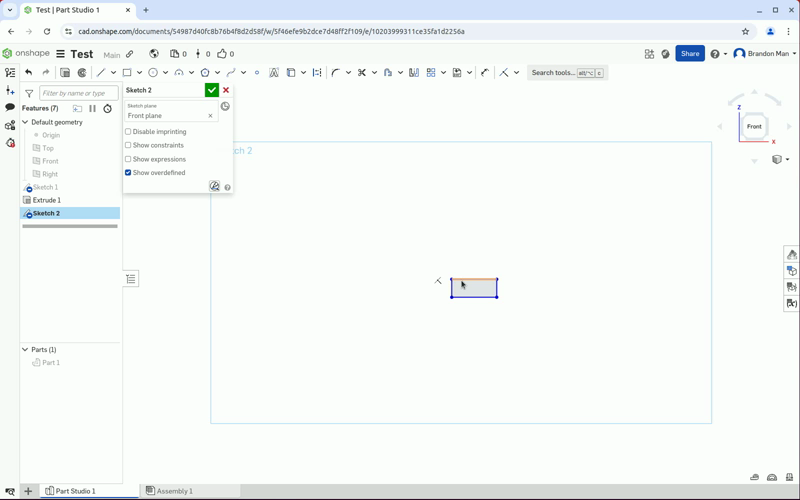
scroll(6)
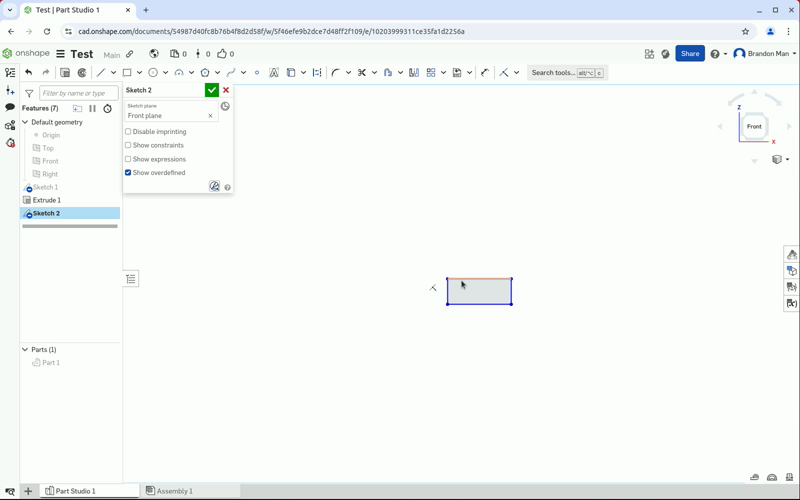
scroll(6)
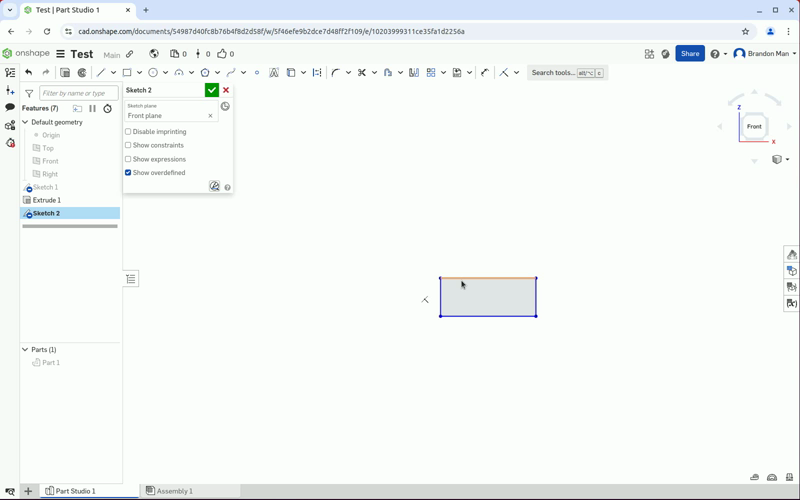
scroll(6)
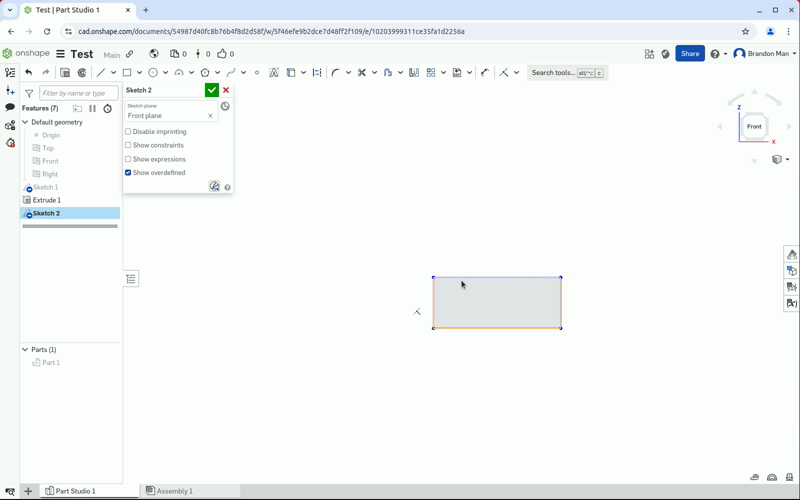
scroll(6)
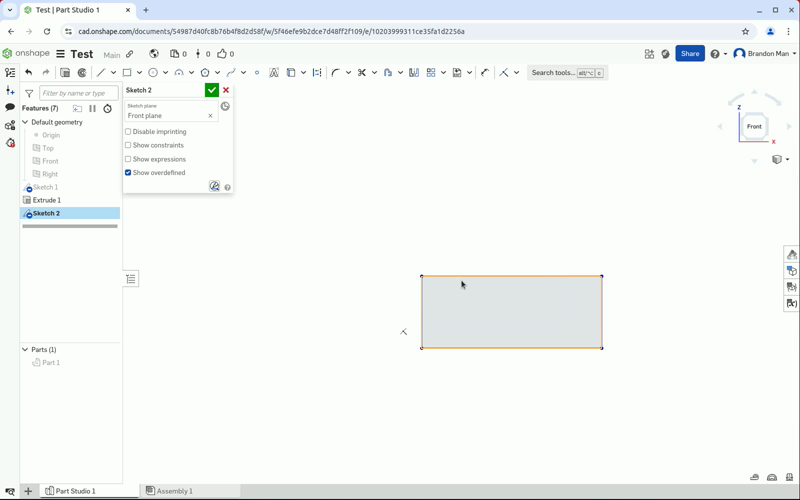
scroll(6)
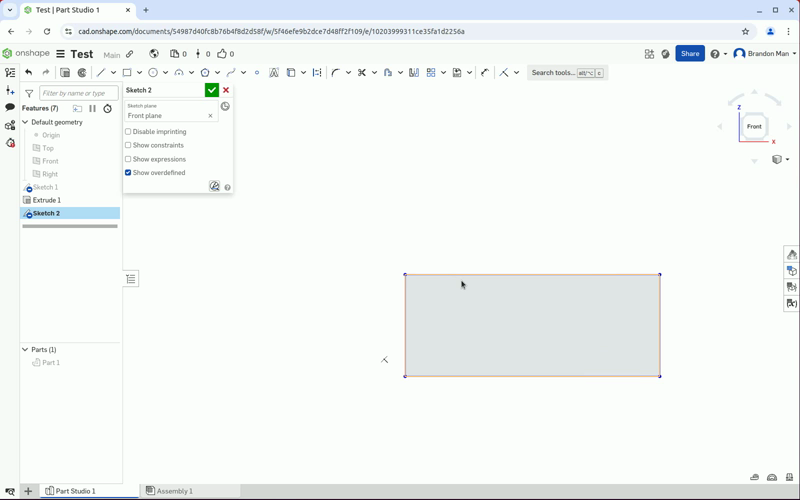
scroll(6)
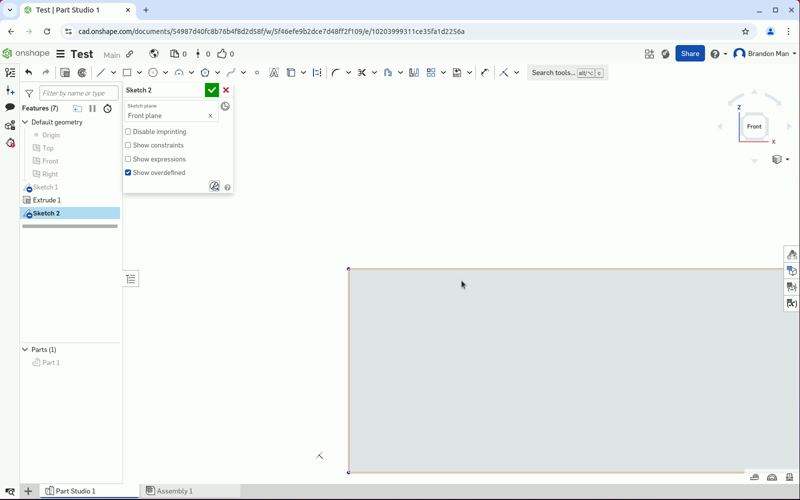
click(461, 280)
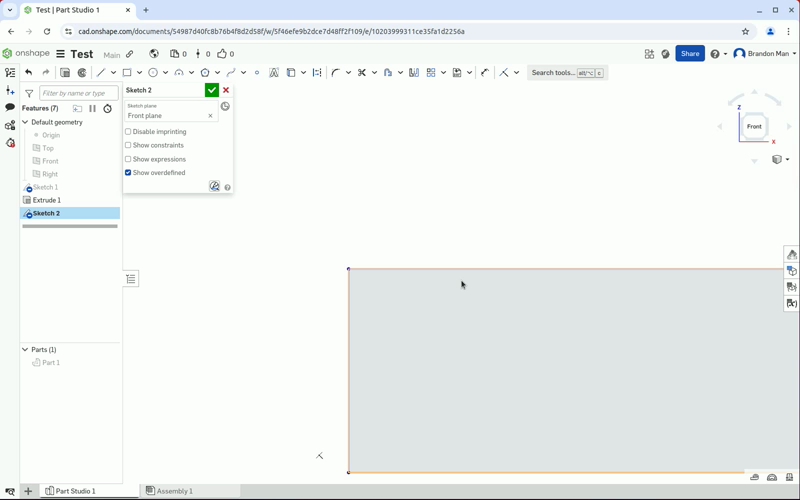
scroll(-6)
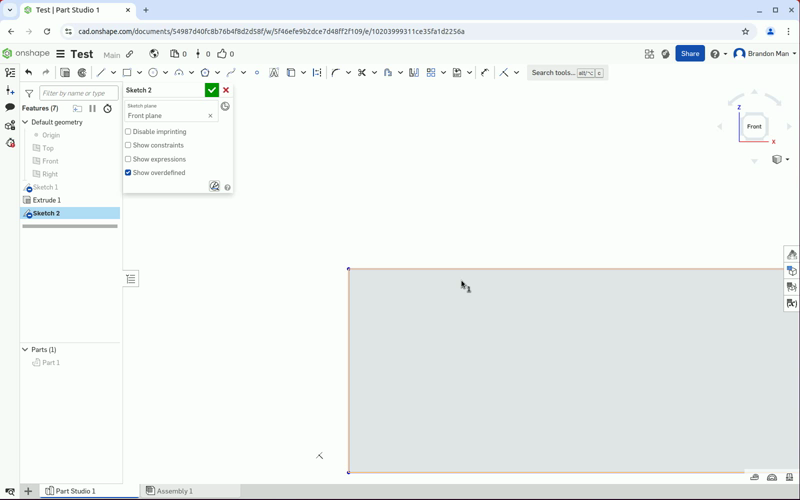
scroll(-6)
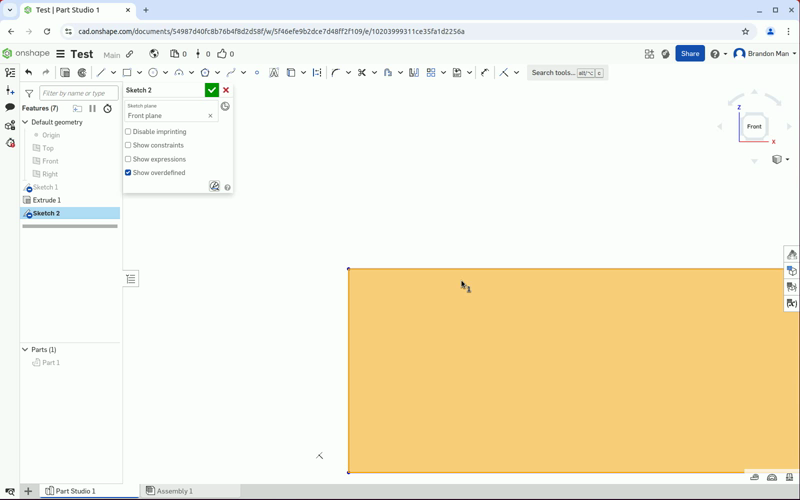
scroll(-6)
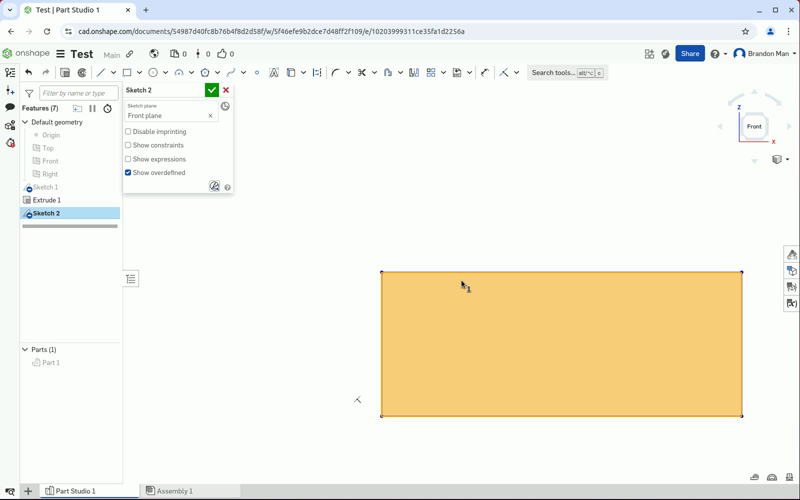
scroll(-6)
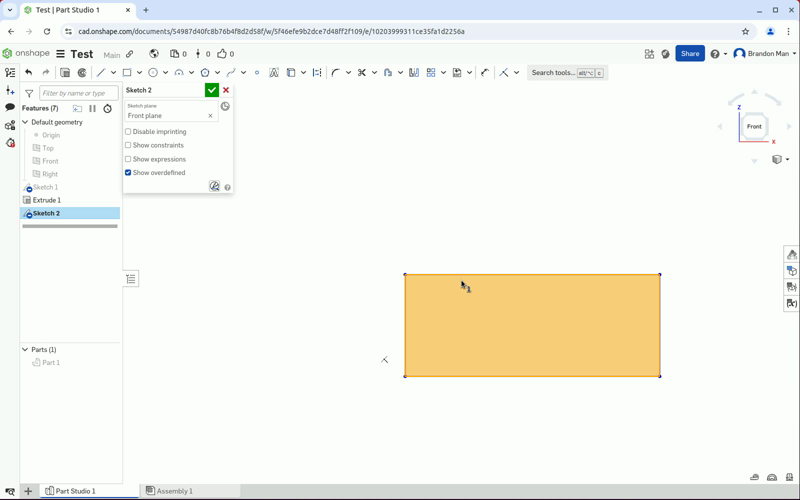
scroll(-6)
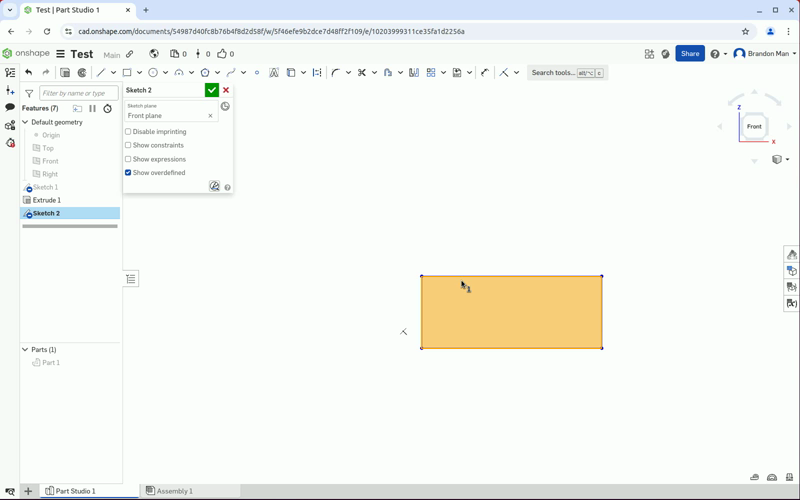
scroll(-6)
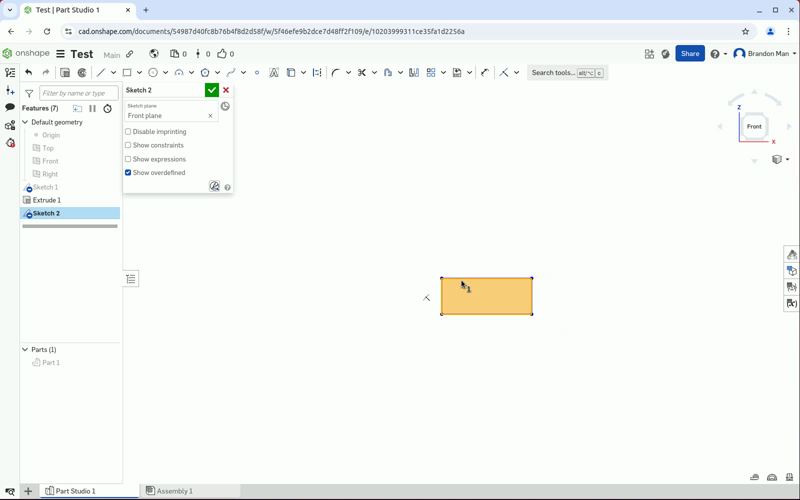
scroll(-6)
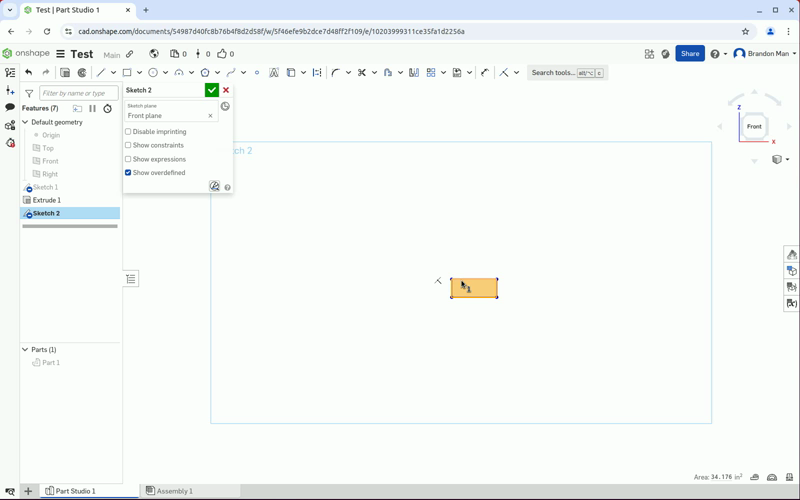
mouse_move(73, 352)
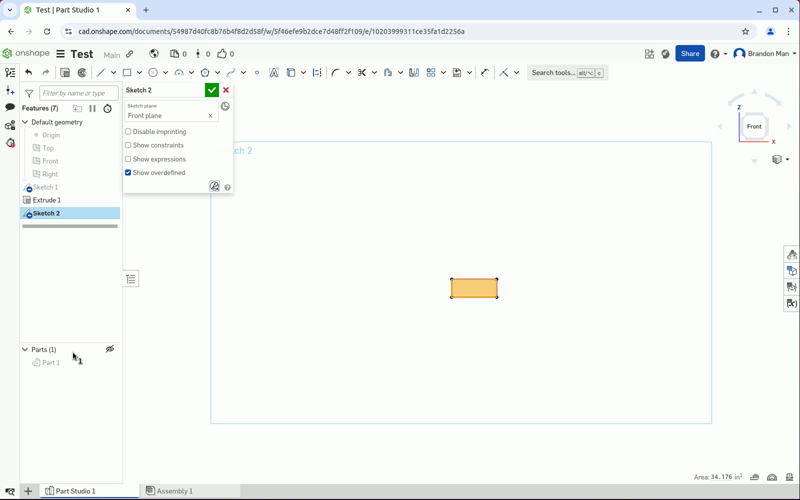
key(shift+y)
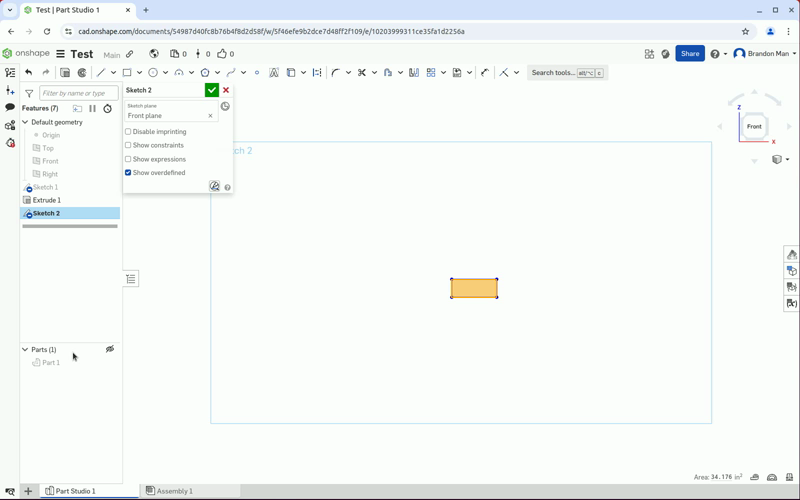
key(shift+e)
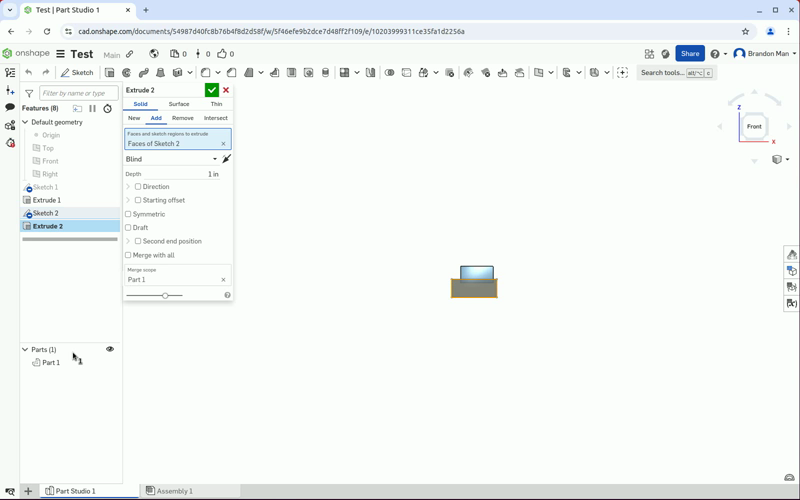
mouse_move(143, 106)
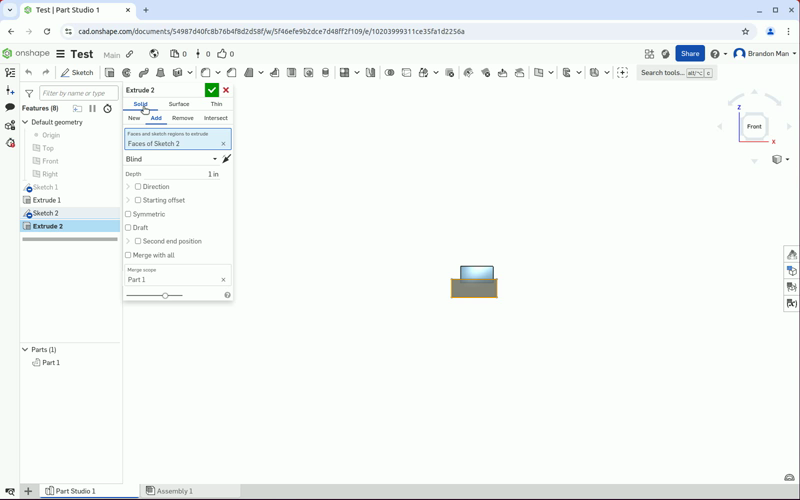
click(143, 106)
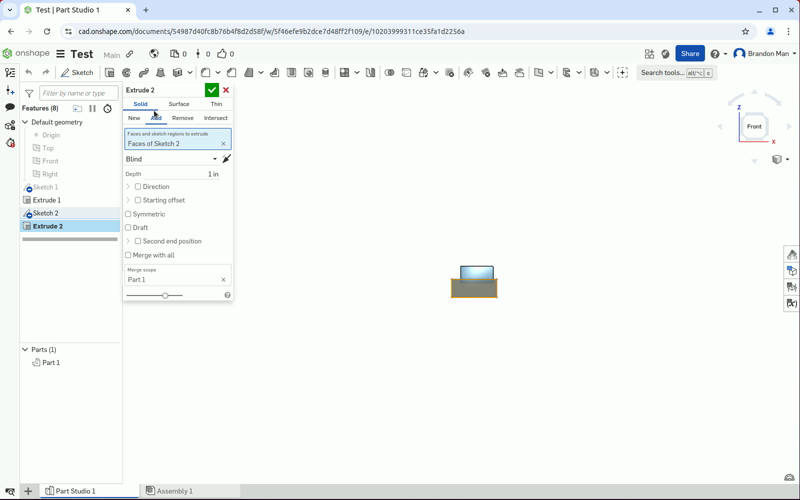
mouse_move(186, 120)
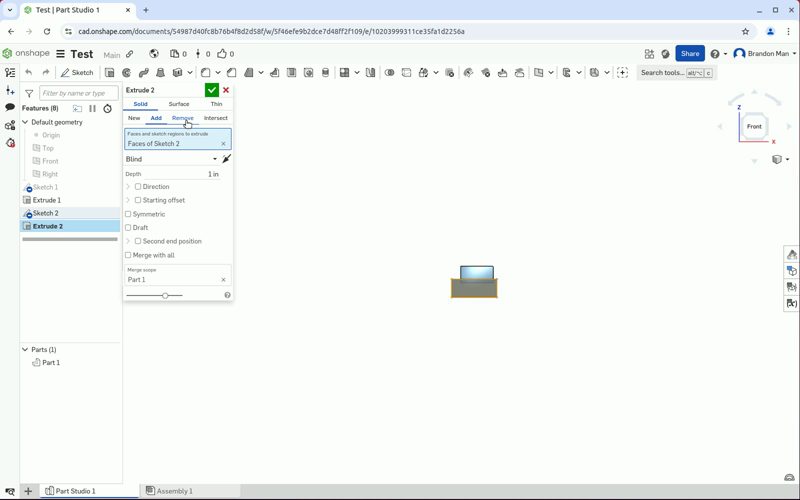
click(186, 120)
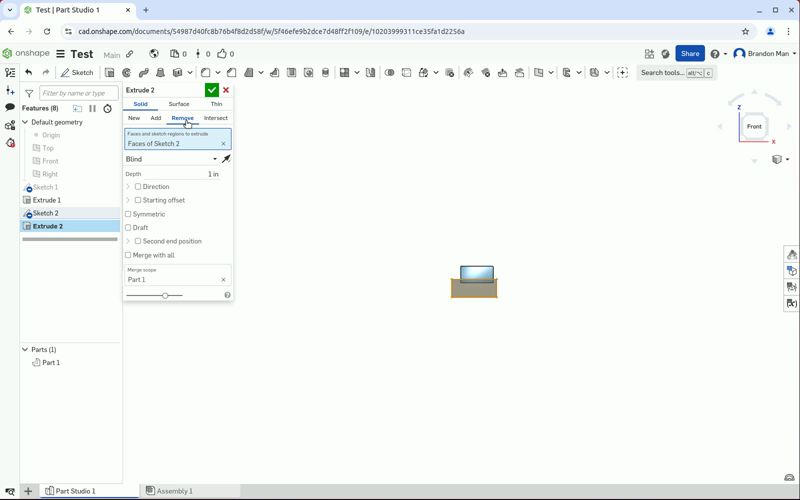
key(tab, 4)
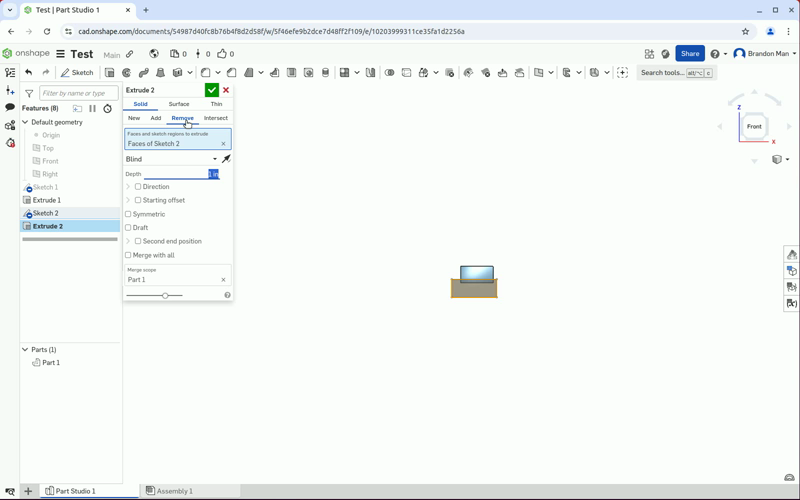
text(3.37)
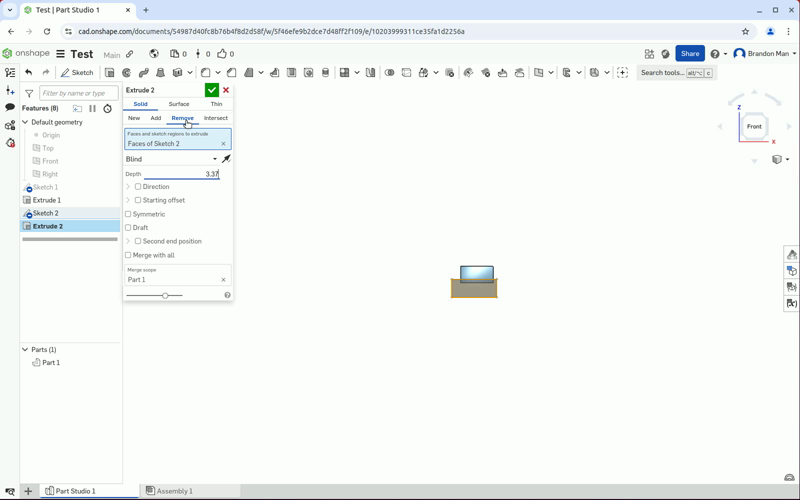
key(tab, 6)
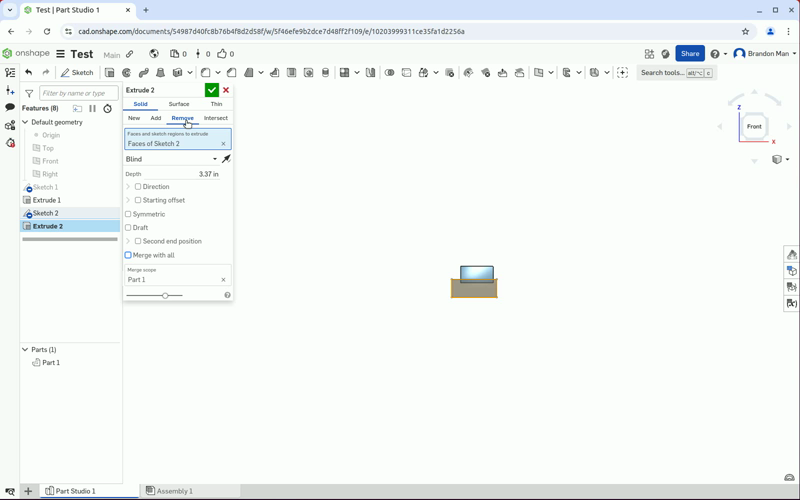
key(space)
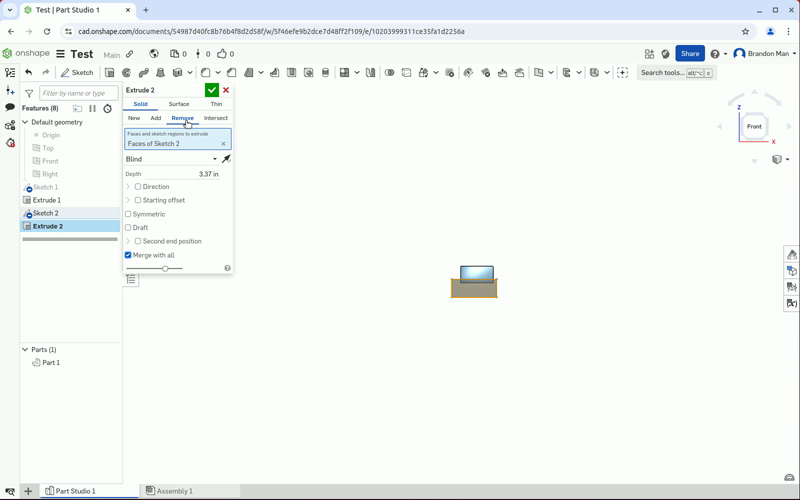
key(enter)
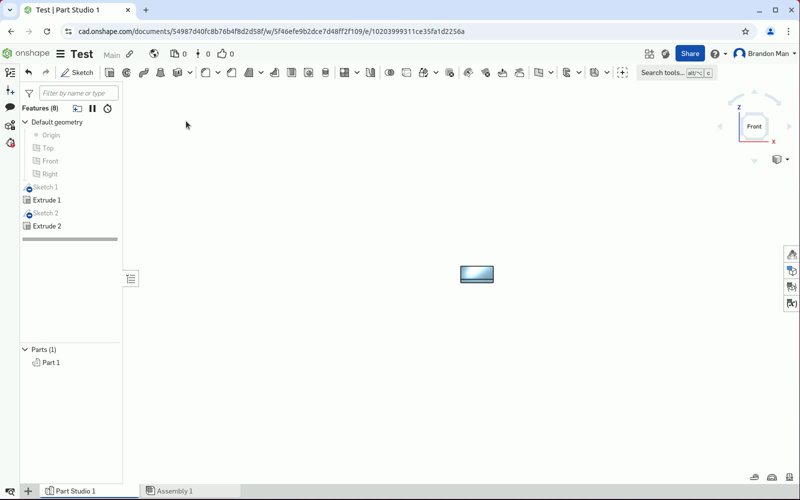
key(shift+h)
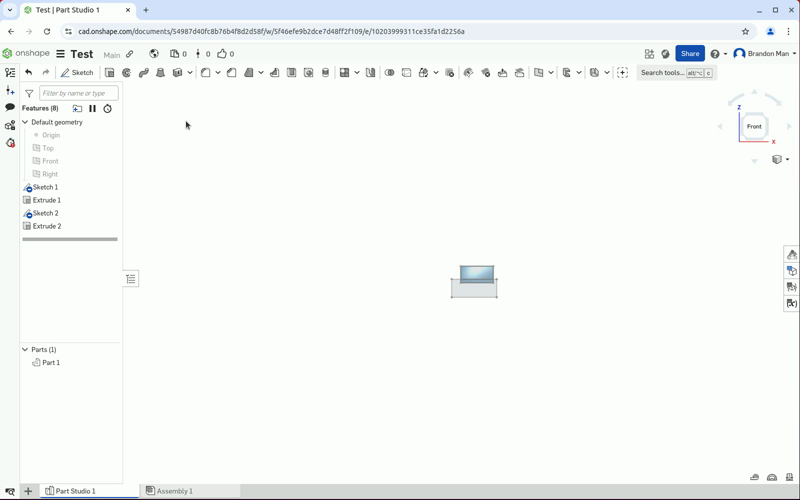
key(shift+h)
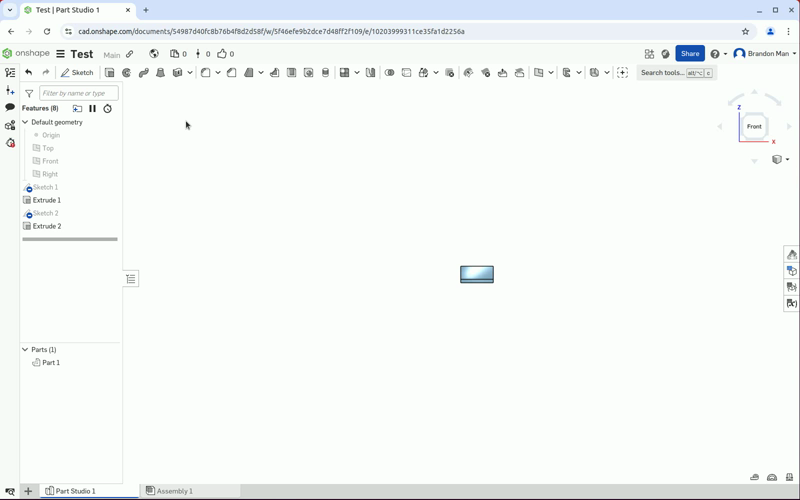
mouse_move(73, 189)
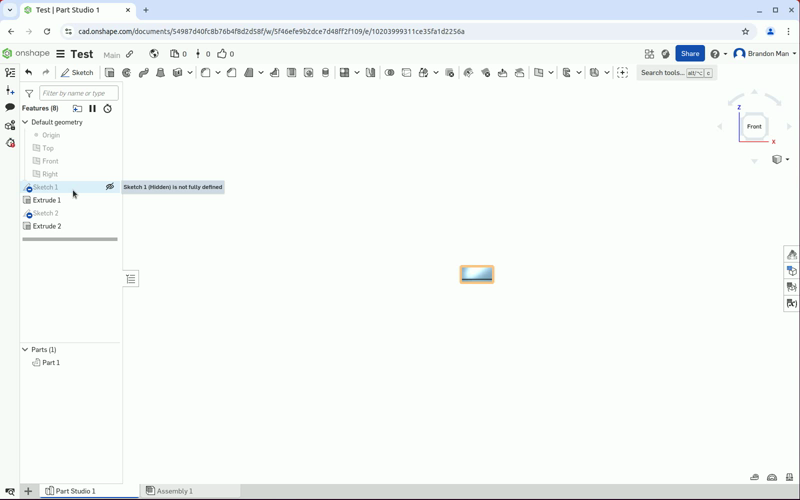
click(73, 189)
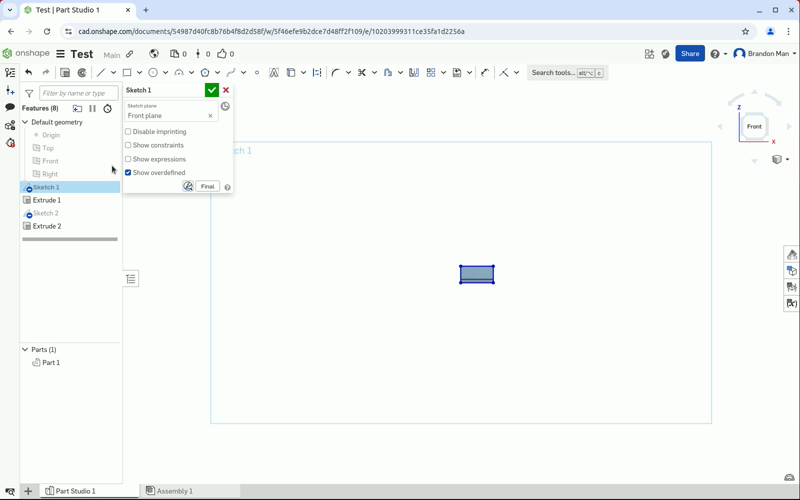
mouse_move(229, 92)
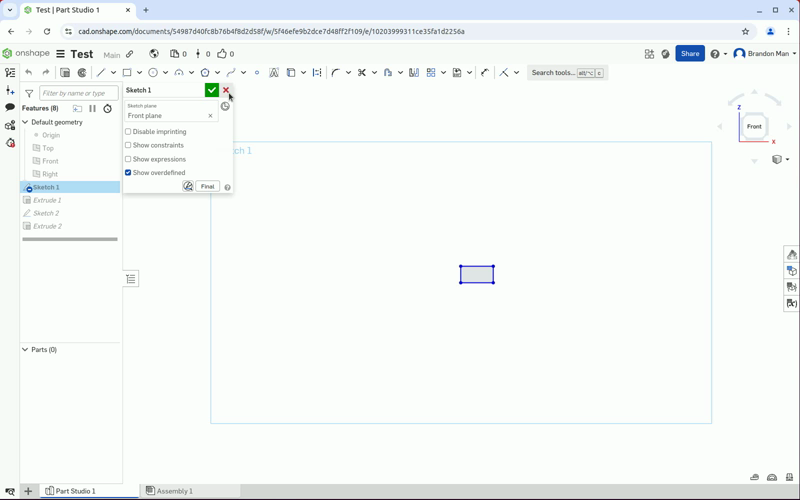
click(229, 92)
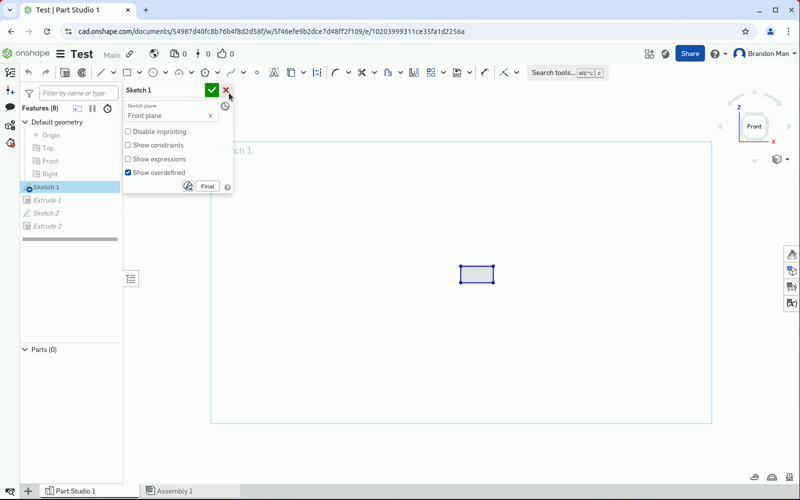
key(shift+s)
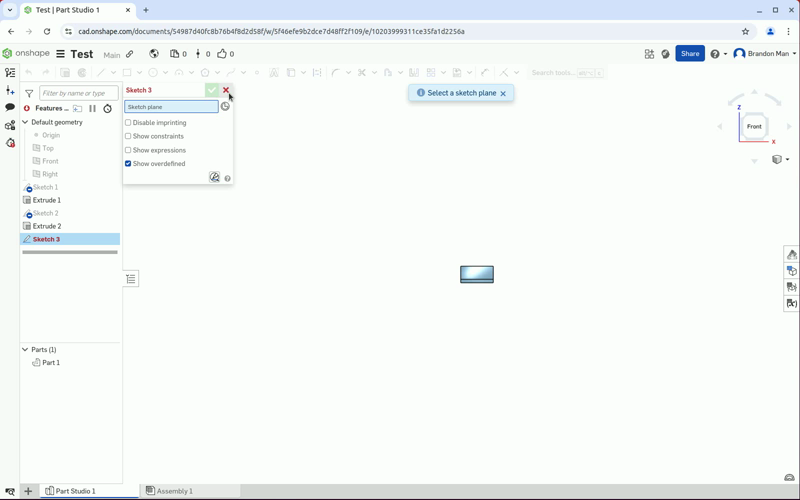
mouse_move(73, 163)
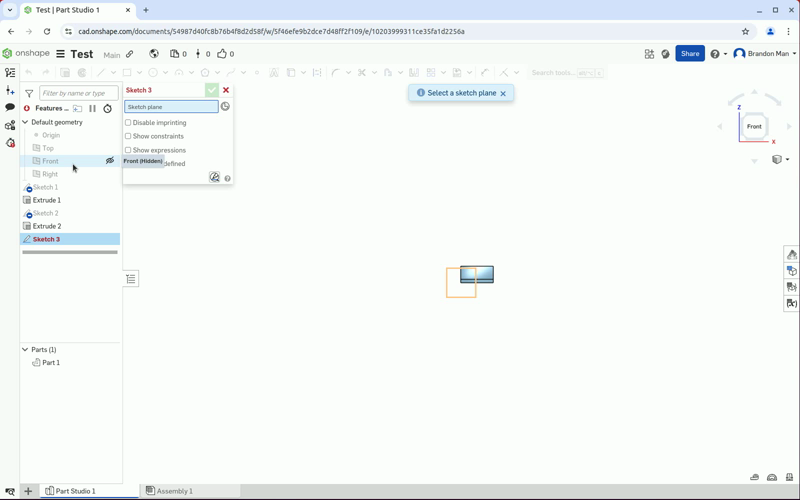
click(73, 163)
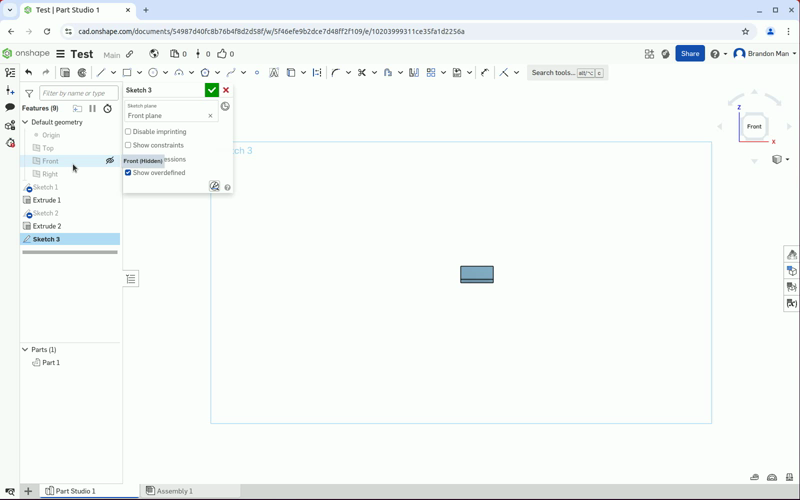
mouse_move(73, 352)
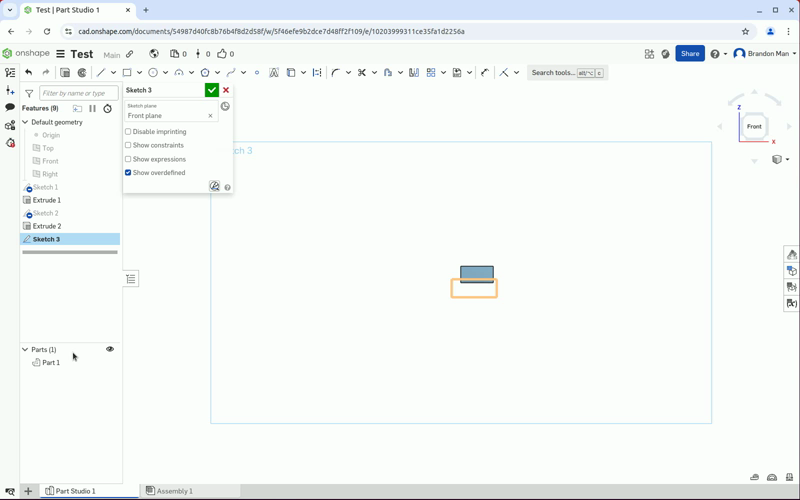
key(y)
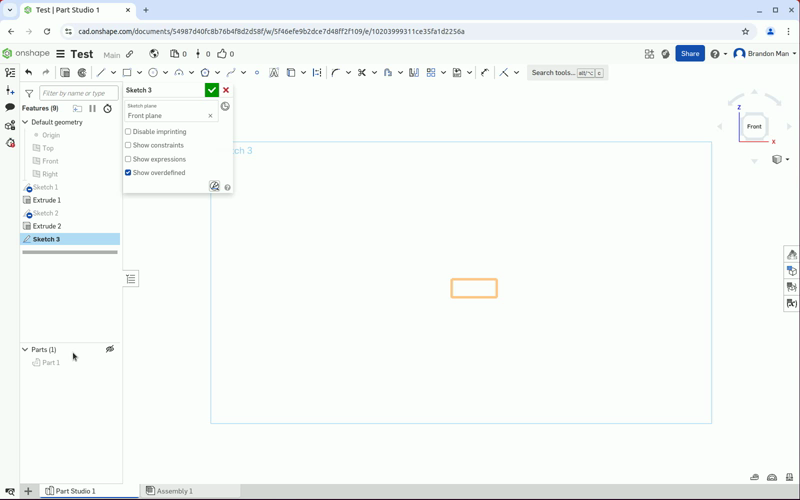
key(l)
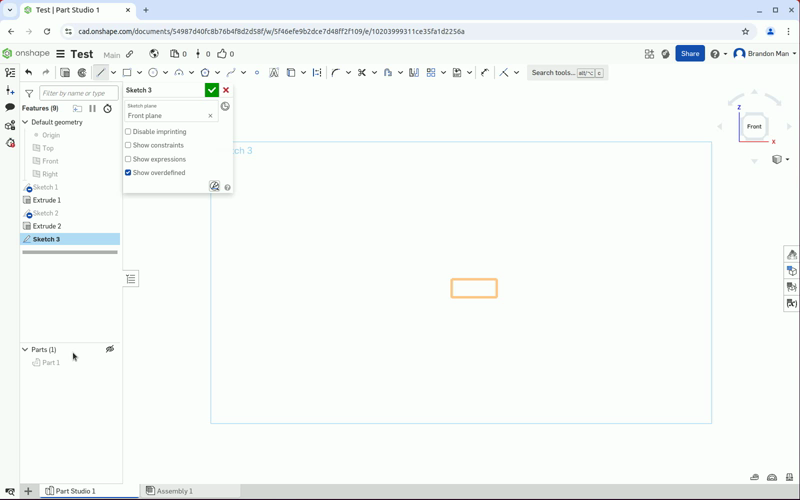
key_down(shift)
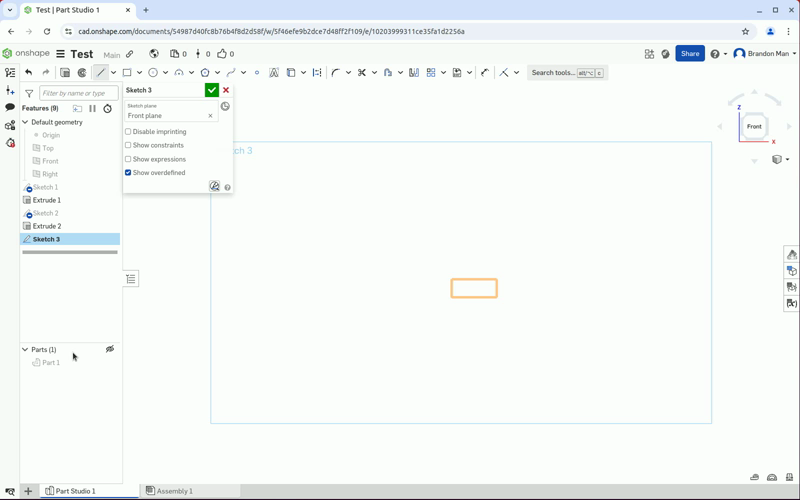
mouse_move(451, 271)
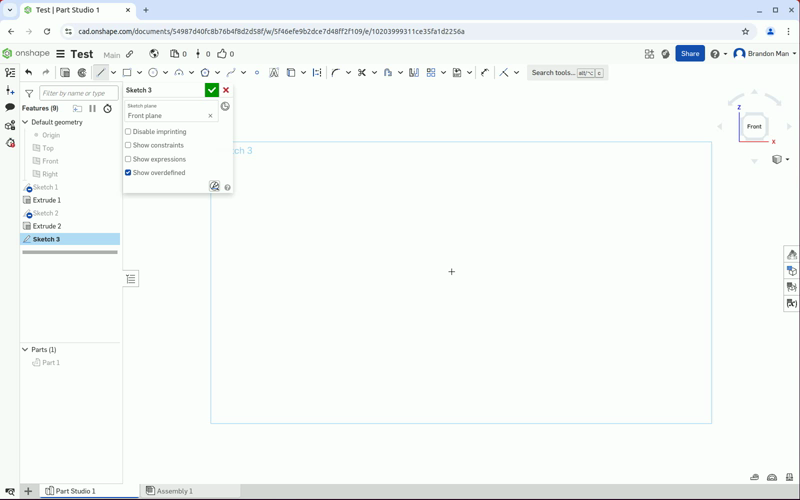
click(451, 271)
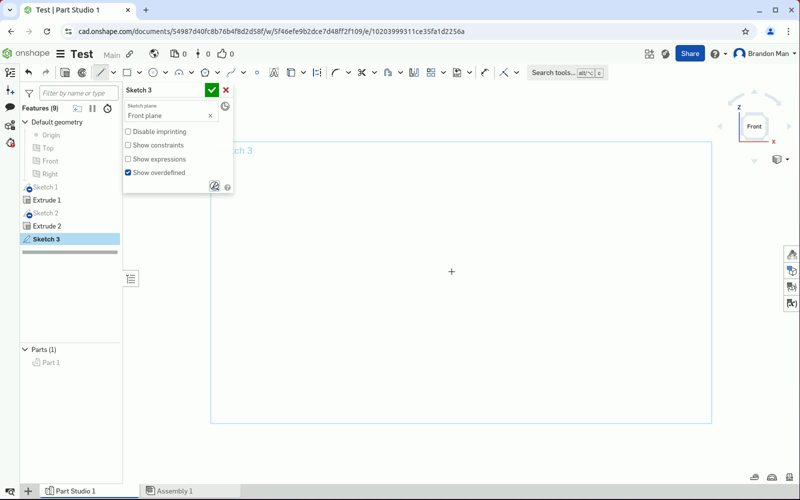
key_up(shift)
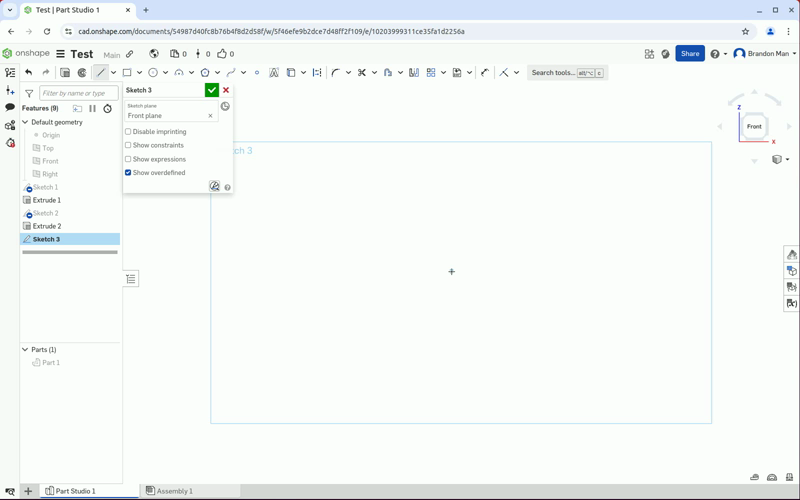
key_down(shift)
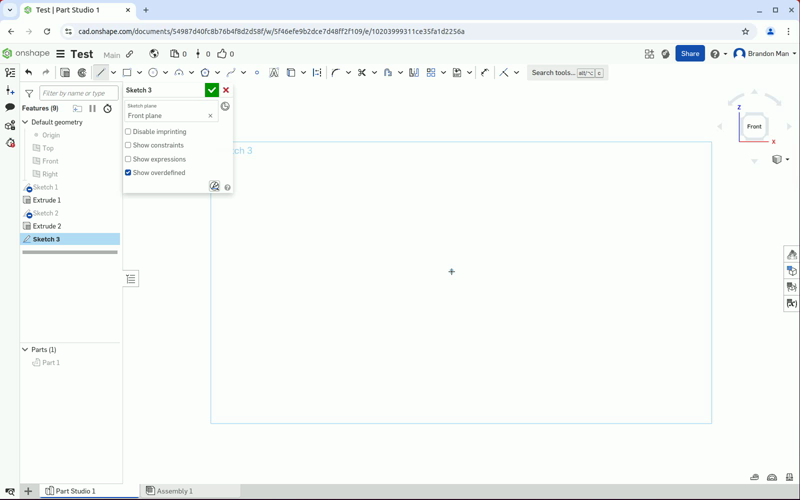
mouse_move(481, 271)
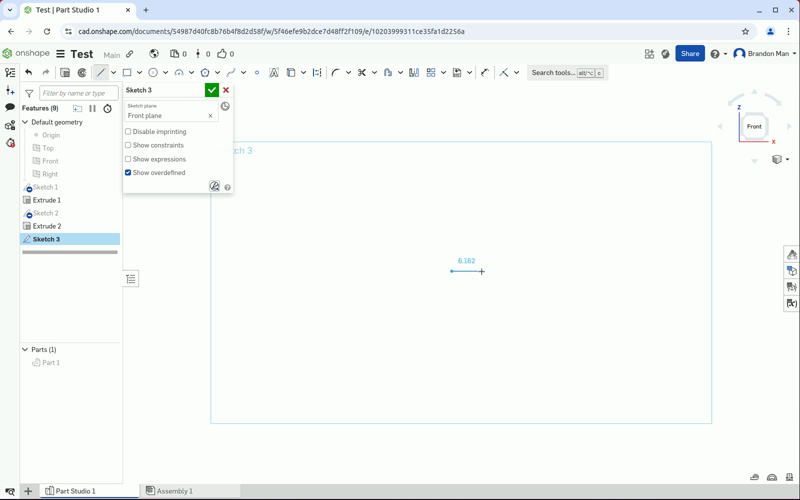
mouse_move(496, 271)
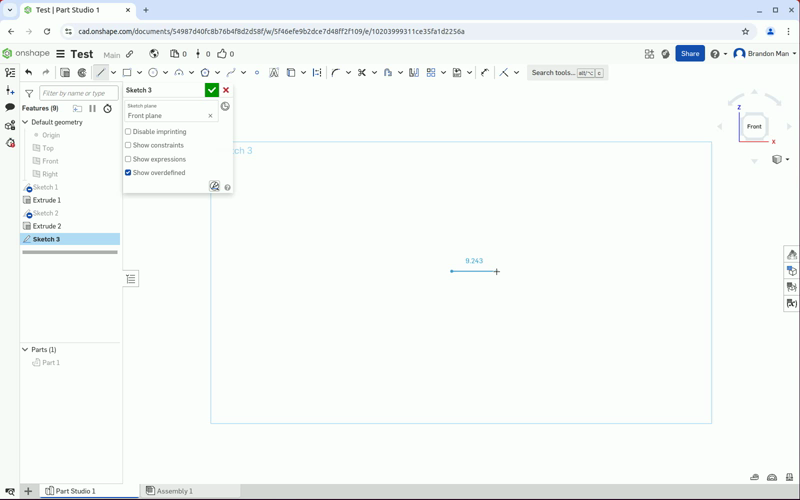
click(496, 271)
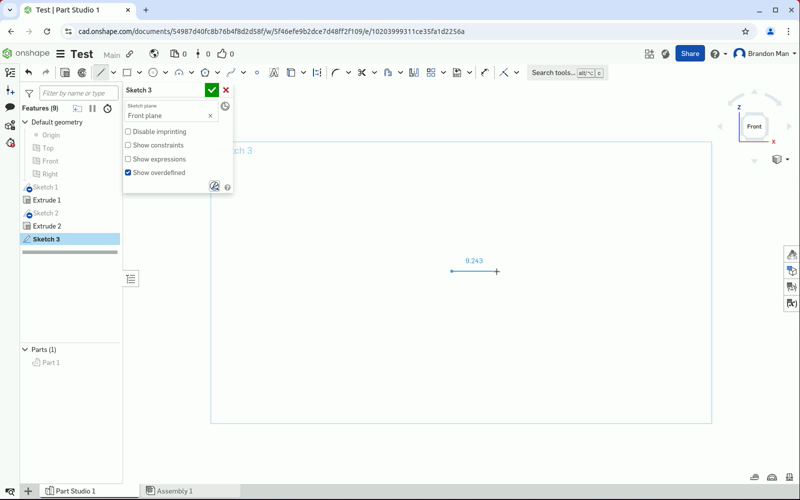
key_up(shift)
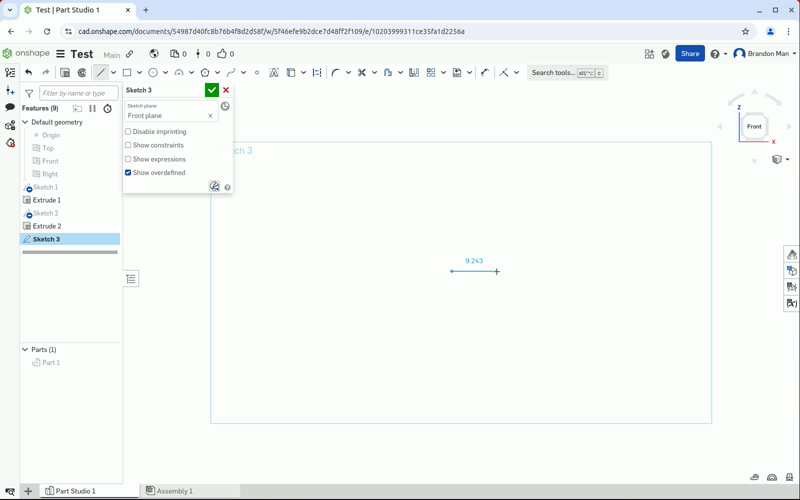
key_down(shift)
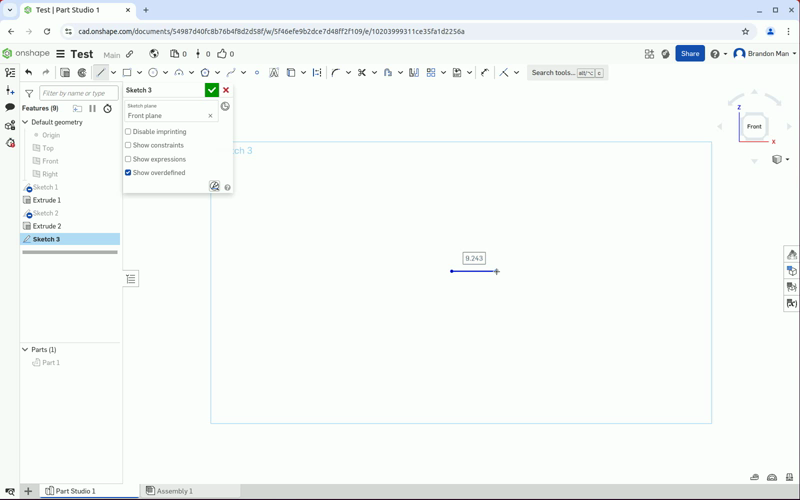
mouse_move(526, 271)
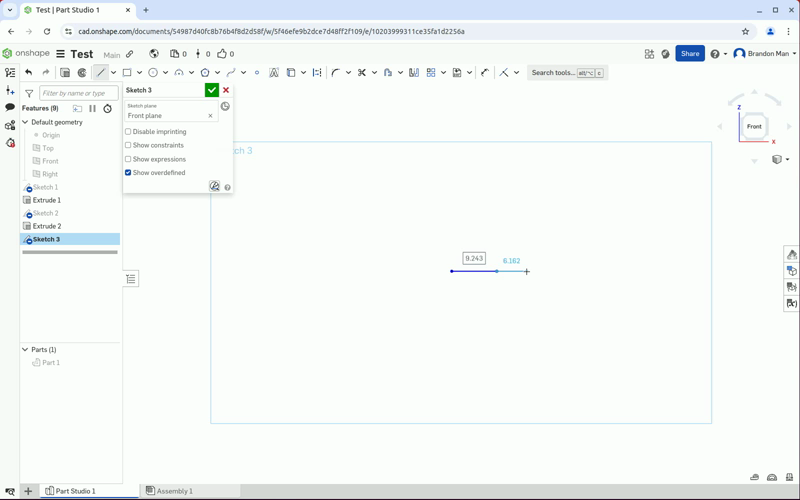
mouse_move(496, 235)
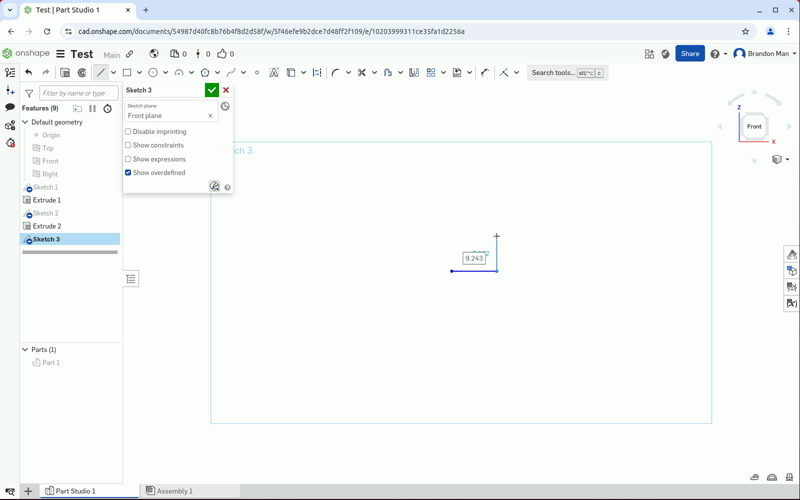
click(496, 235)
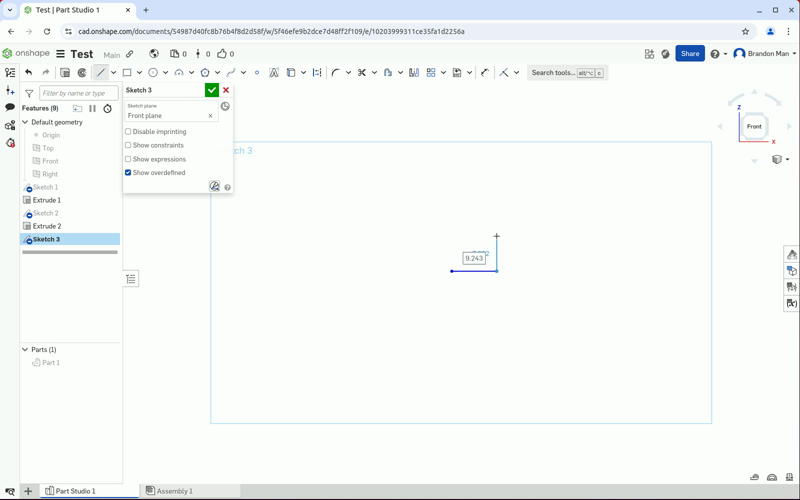
key_up(shift)
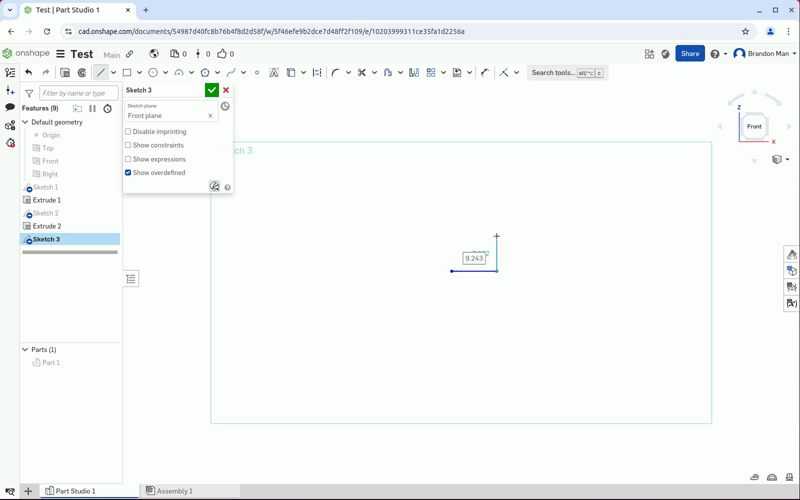
key_down(shift)
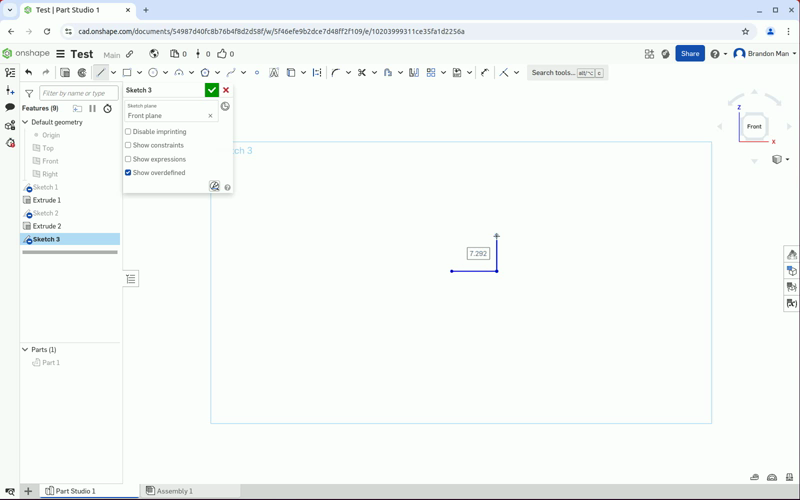
mouse_move(526, 235)
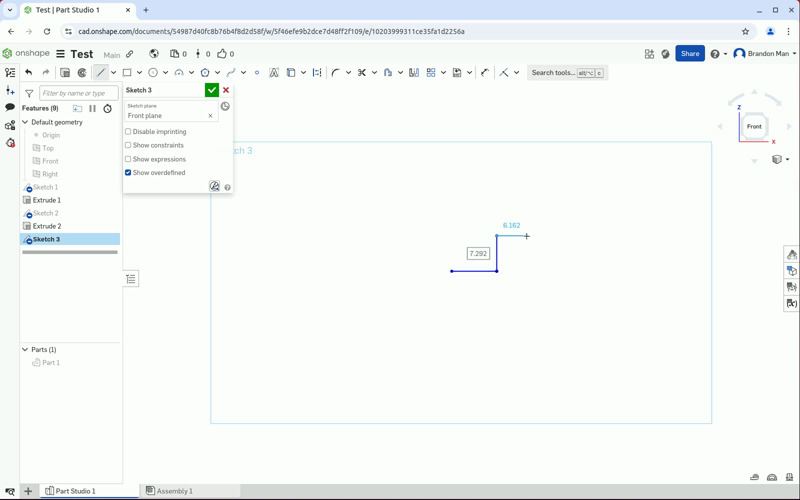
mouse_move(451, 235)
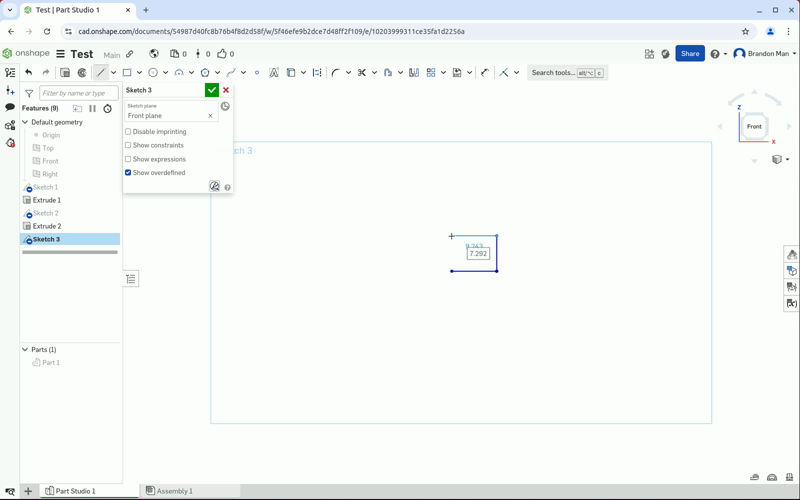
click(451, 235)
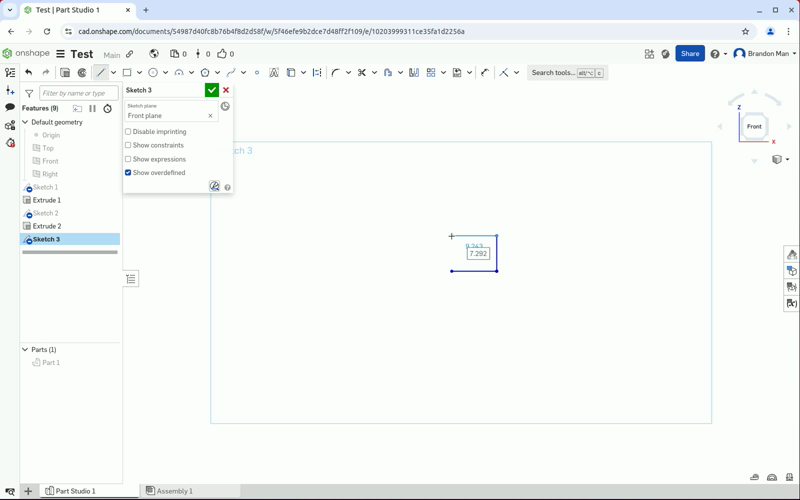
key_up(shift)
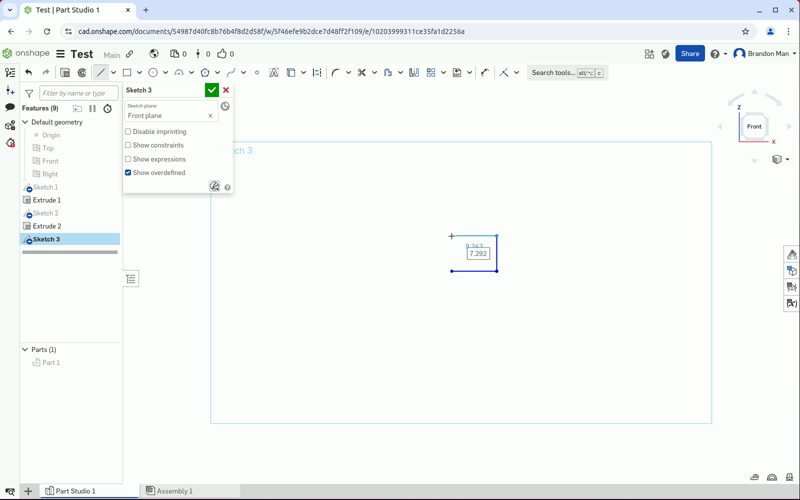
mouse_move(481, 235)
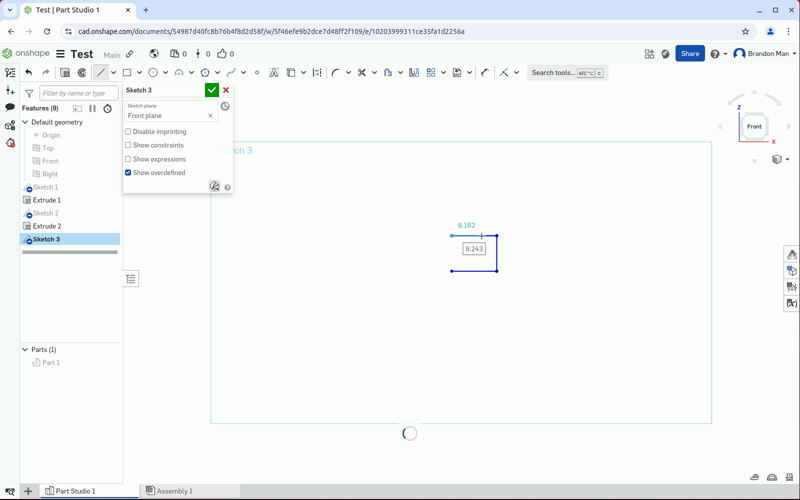
key_down(shift)
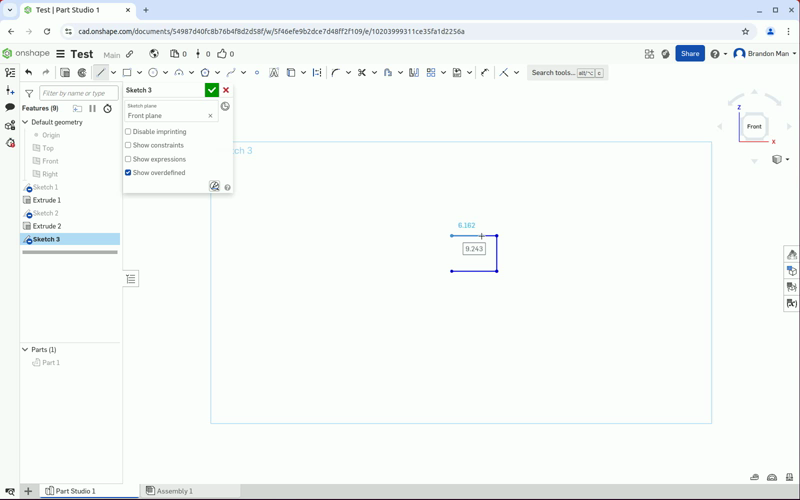
mouse_move(451, 271)
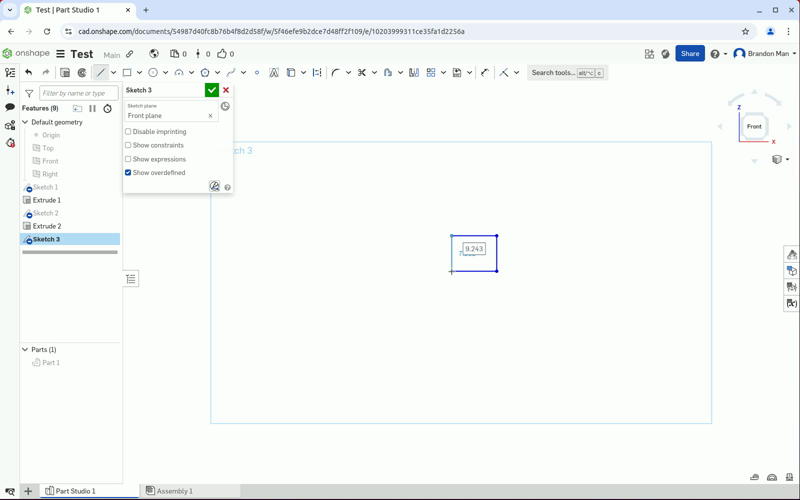
key_up(shift)
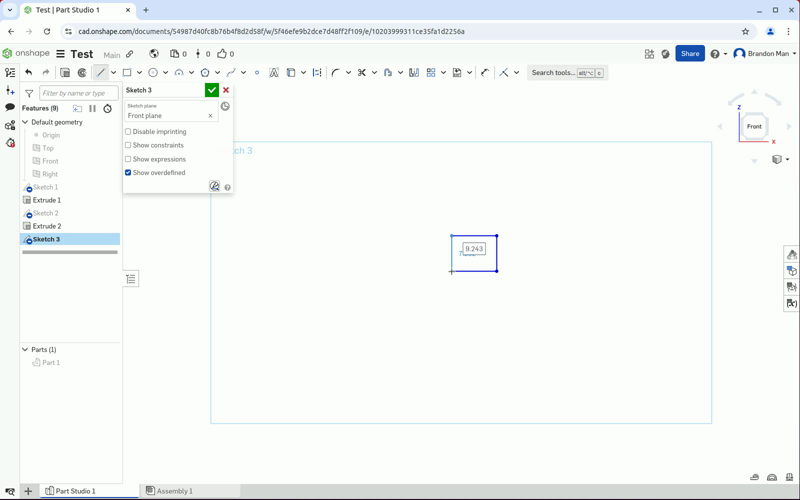
click(451, 271)
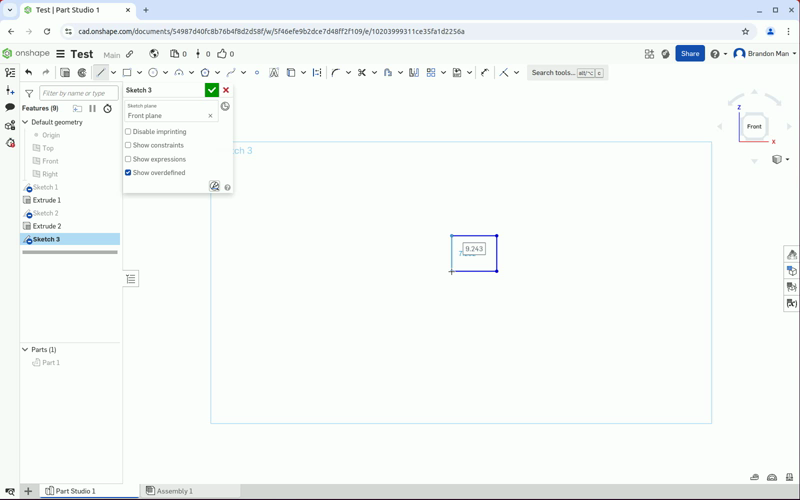
key(esc)
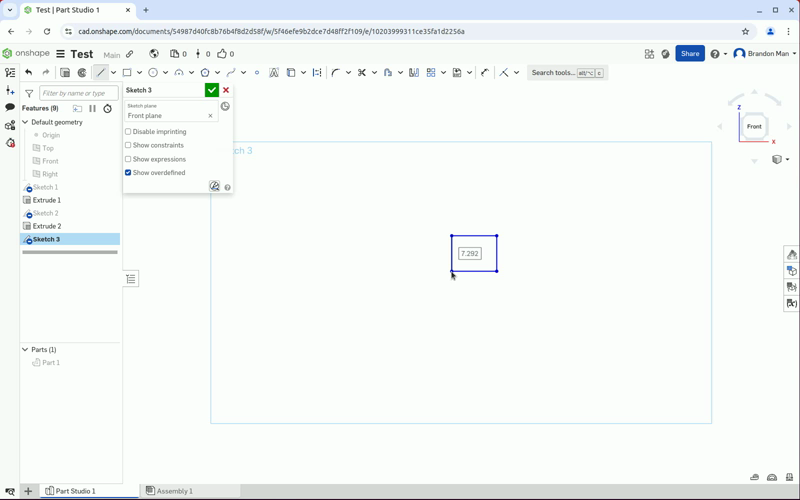
mouse_move(471, 267)
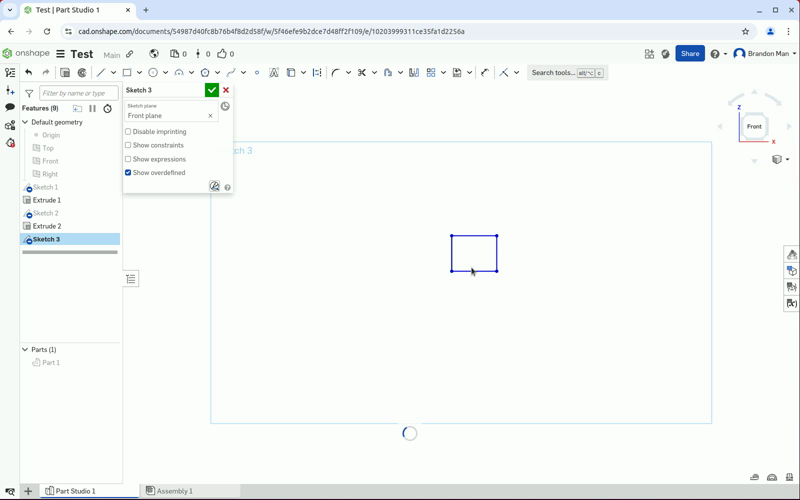
scroll(6)
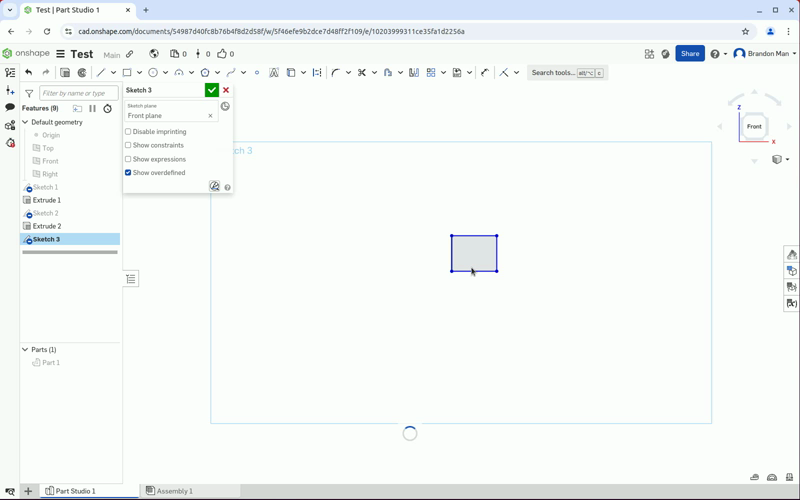
scroll(6)
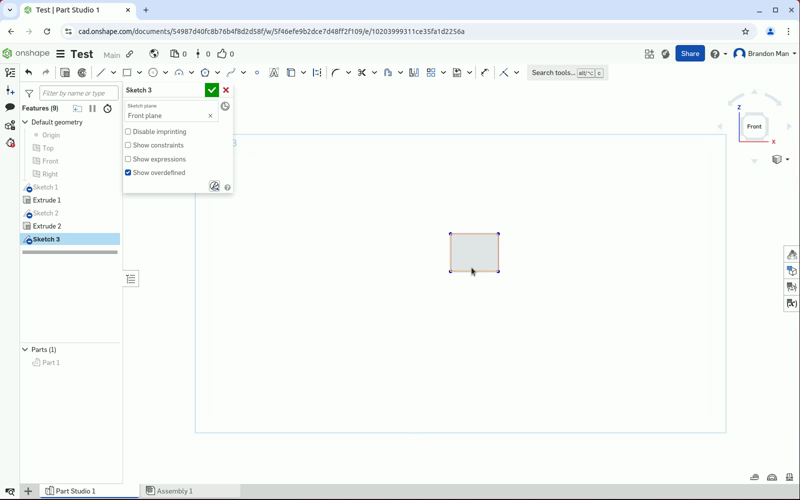
scroll(6)
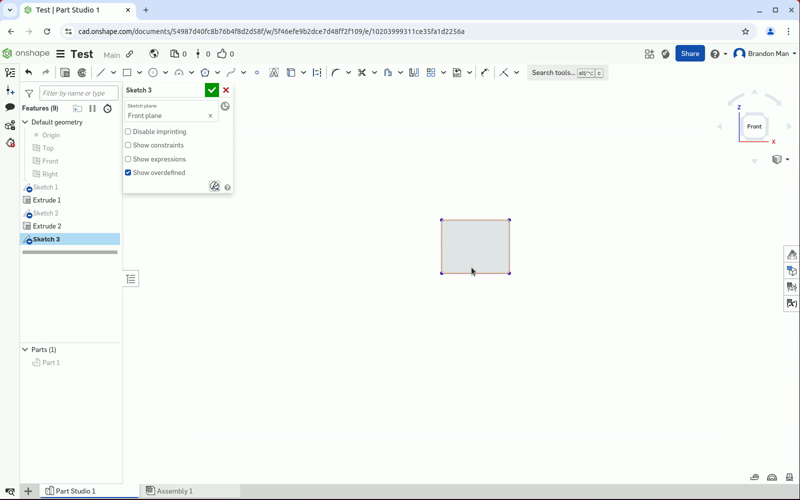
scroll(6)
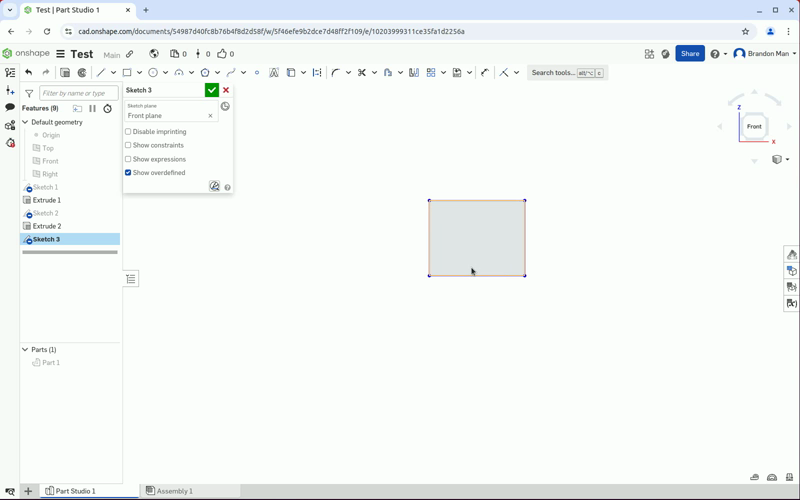
scroll(6)
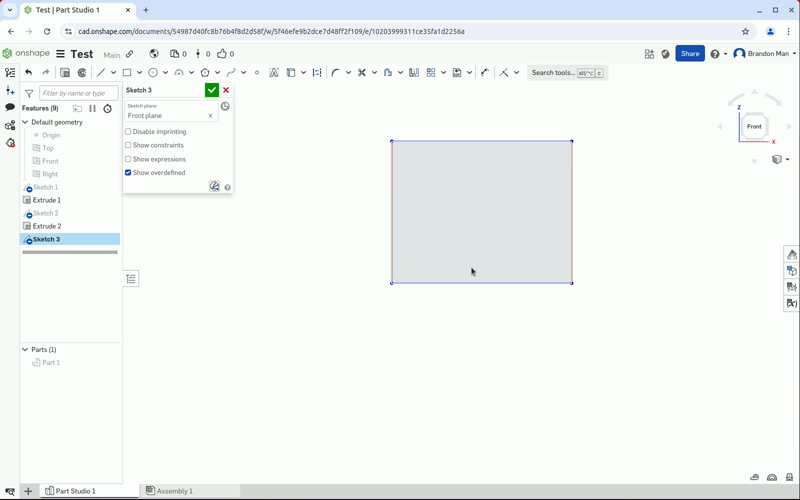
scroll(6)
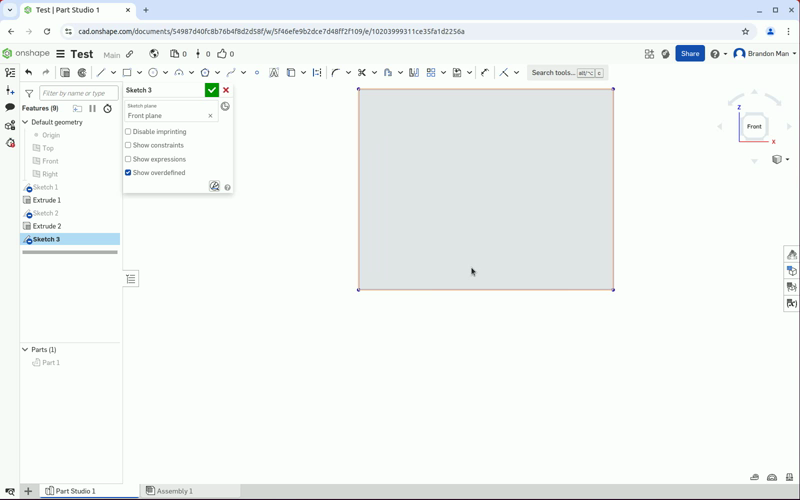
scroll(6)
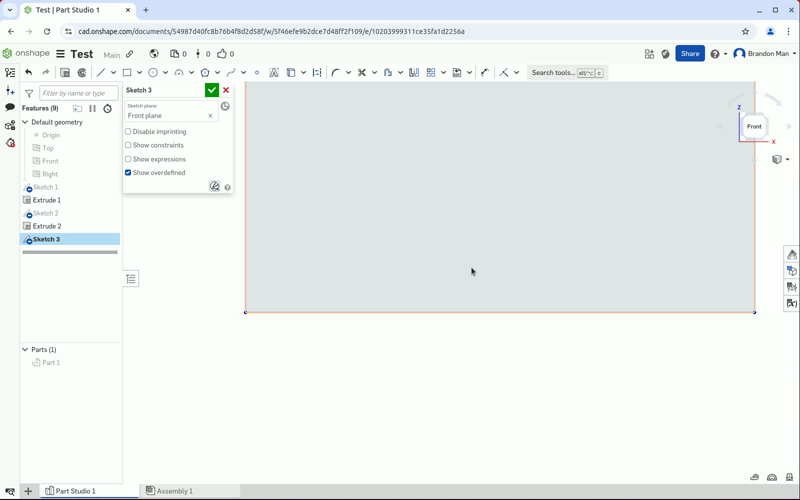
click(471, 267)
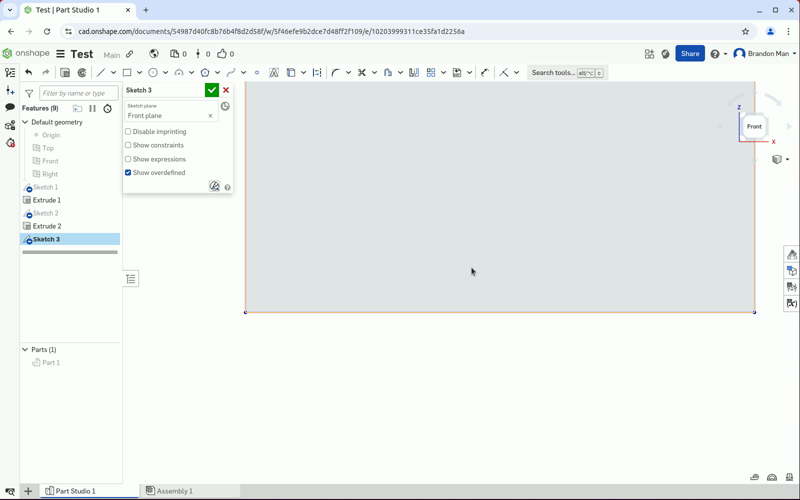
scroll(-6)
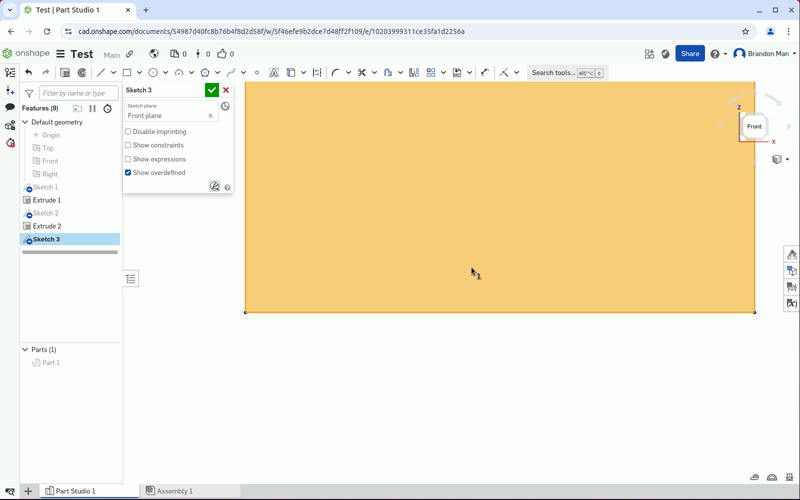
scroll(-6)
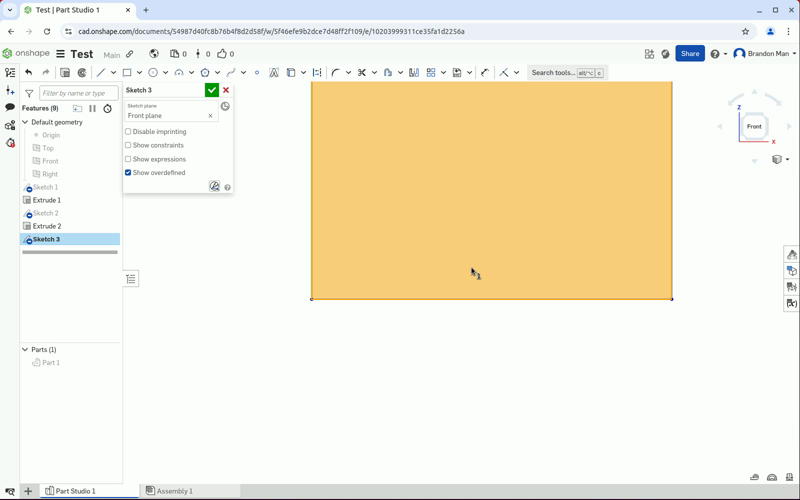
scroll(-6)
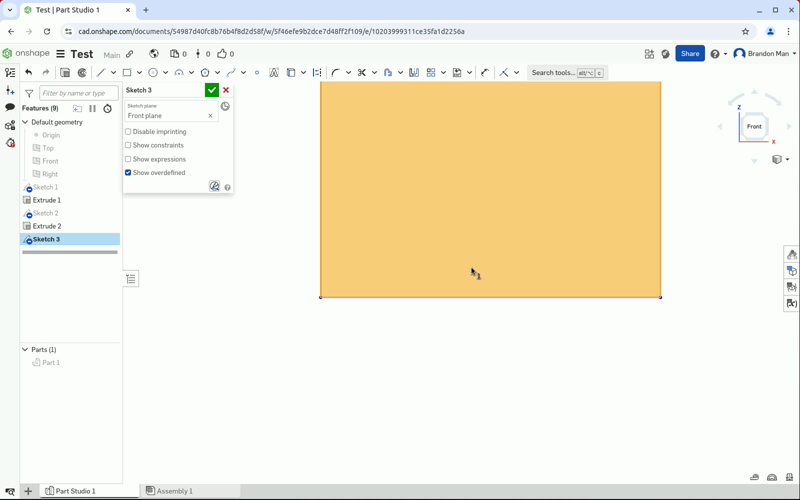
scroll(-6)
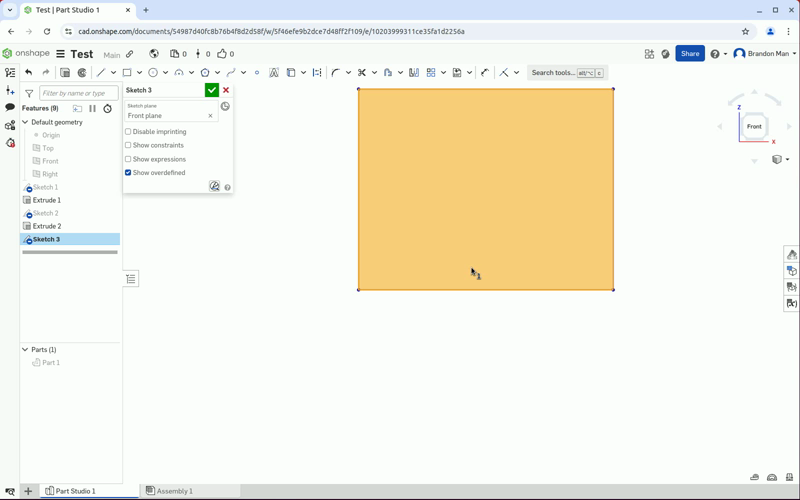
scroll(-6)
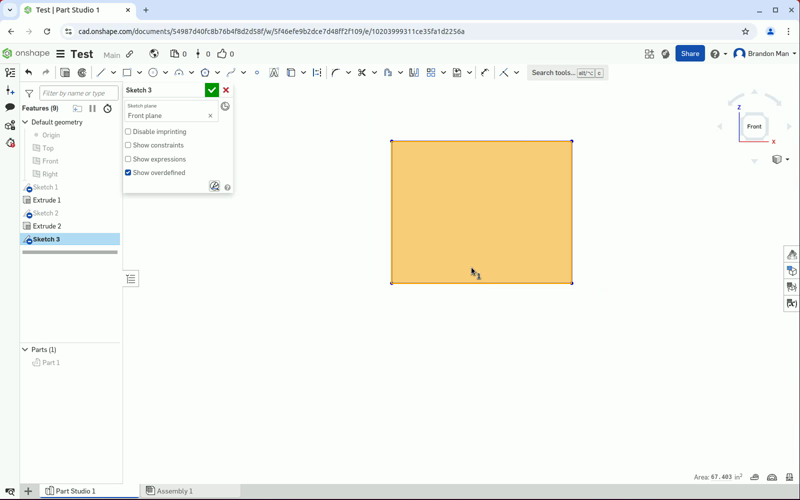
scroll(-6)
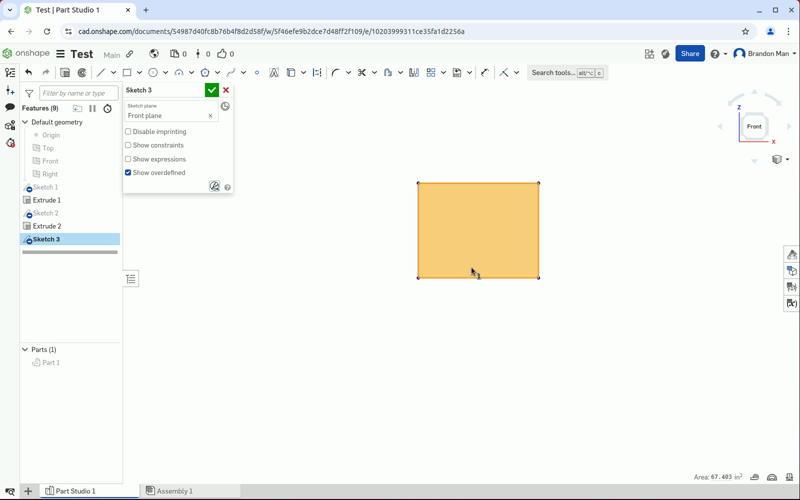
scroll(-6)
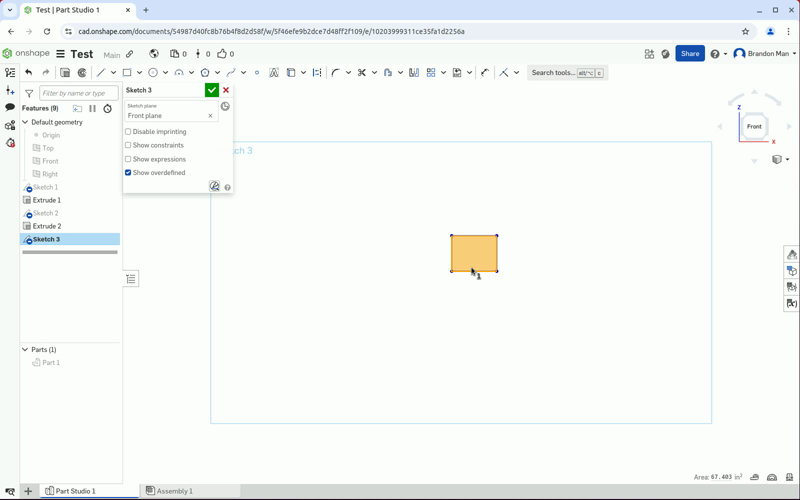
mouse_move(73, 352)
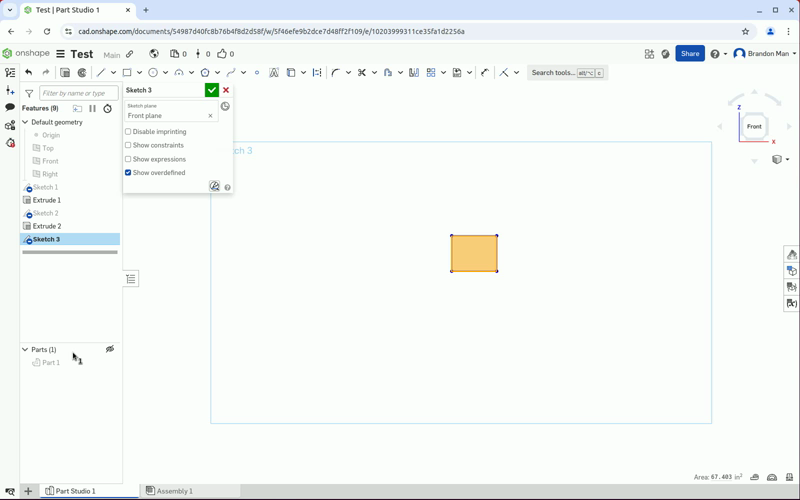
key(shift+y)
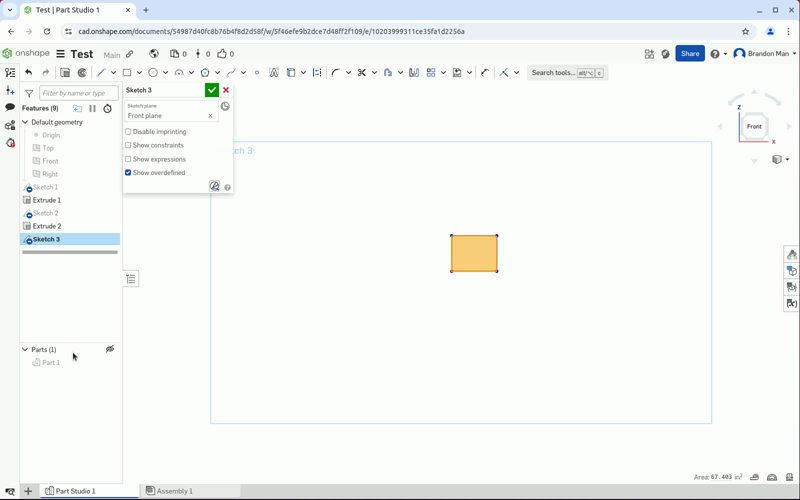
key(shift+e)
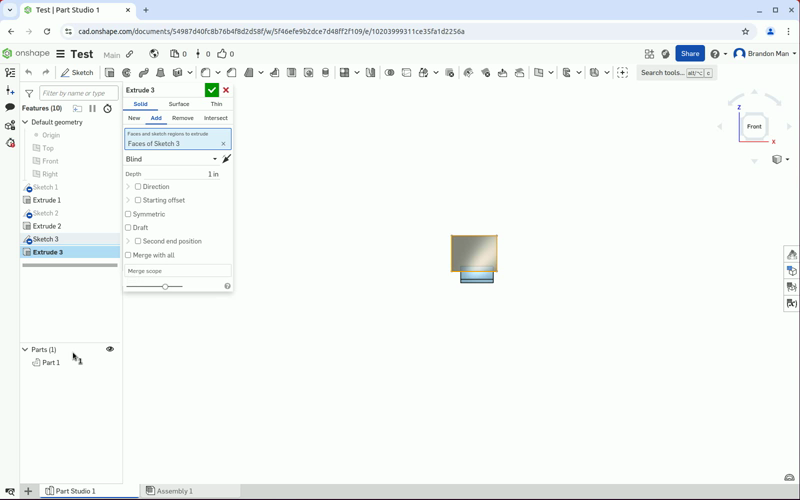
mouse_move(143, 106)
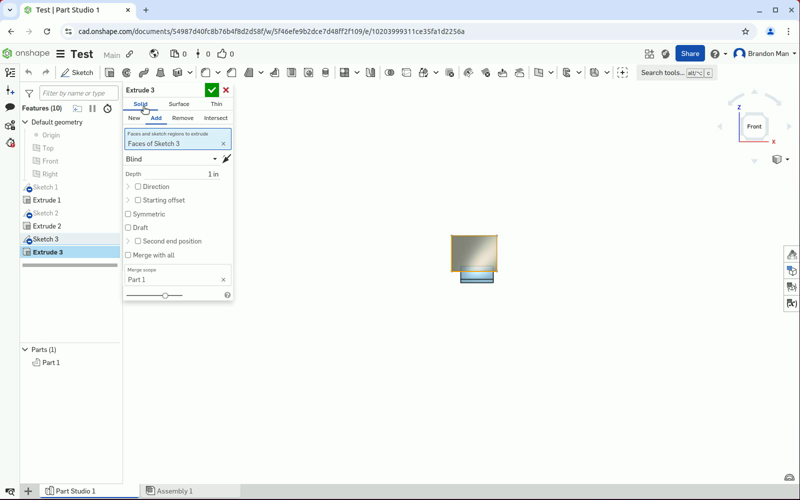
click(143, 106)
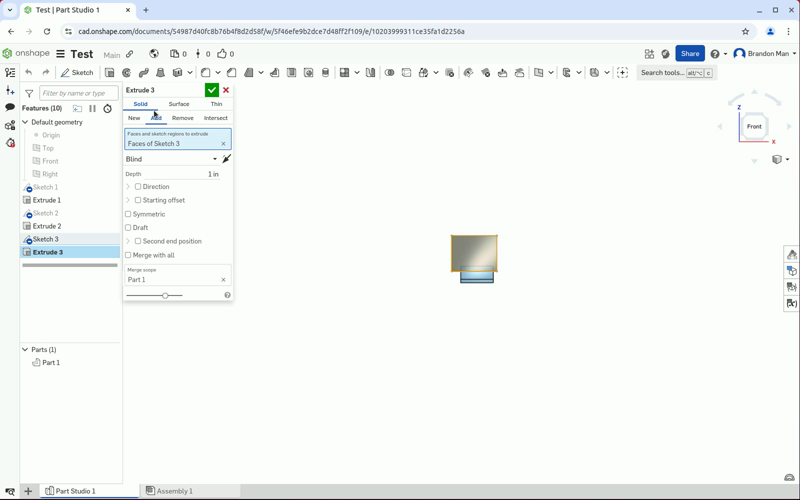
mouse_move(186, 120)
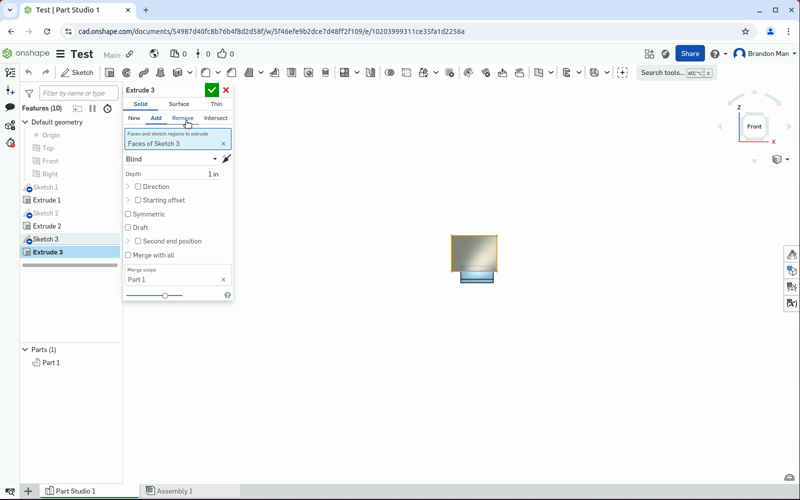
click(186, 120)
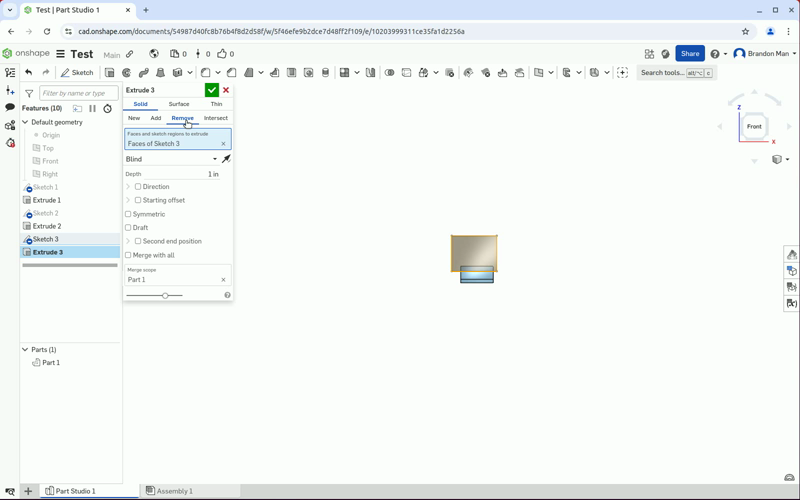
key(tab, 4)
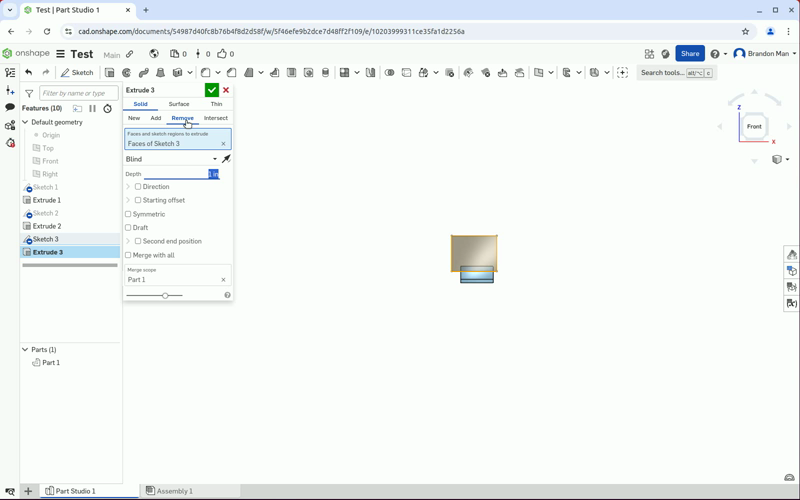
text(13.239)
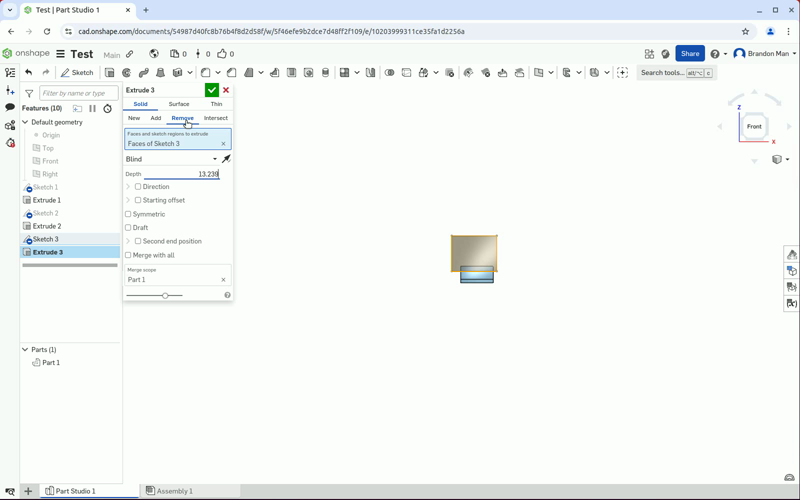
key(tab, 6)
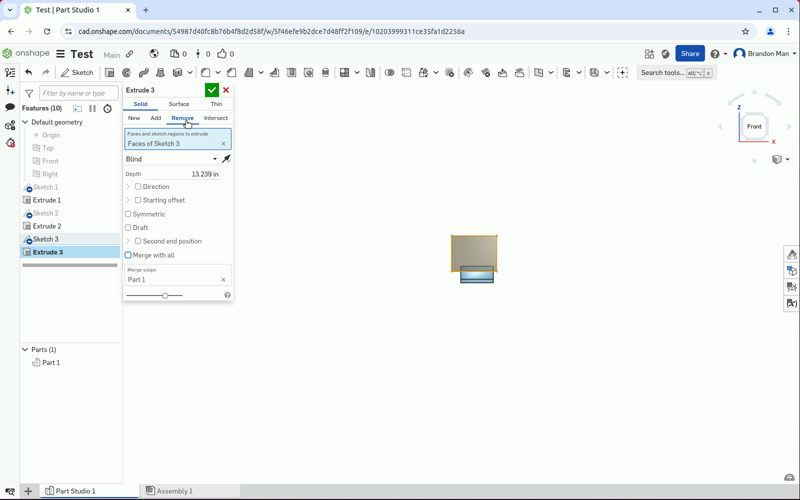
key(space)
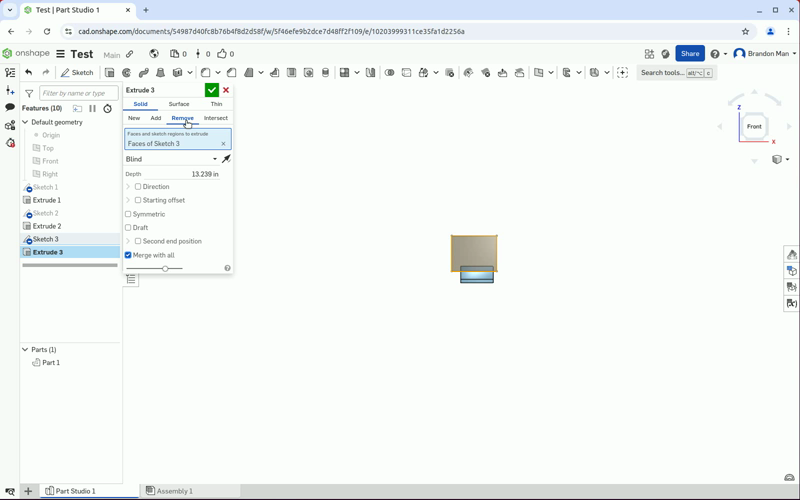
key(enter)
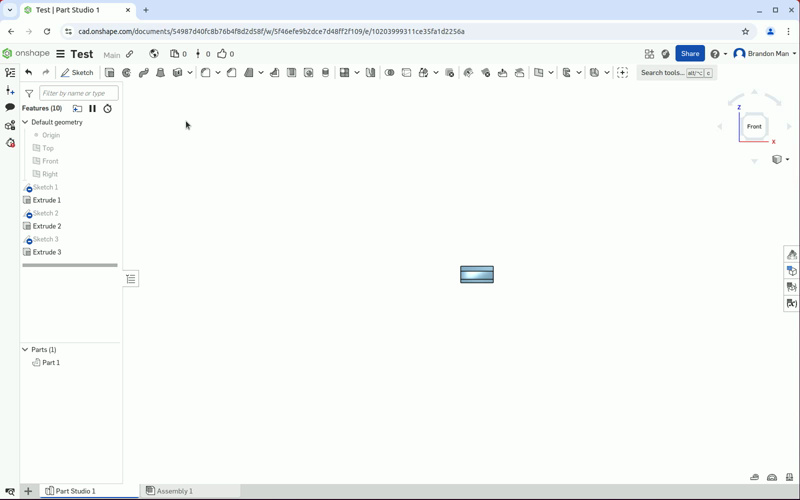
key(shift+h)
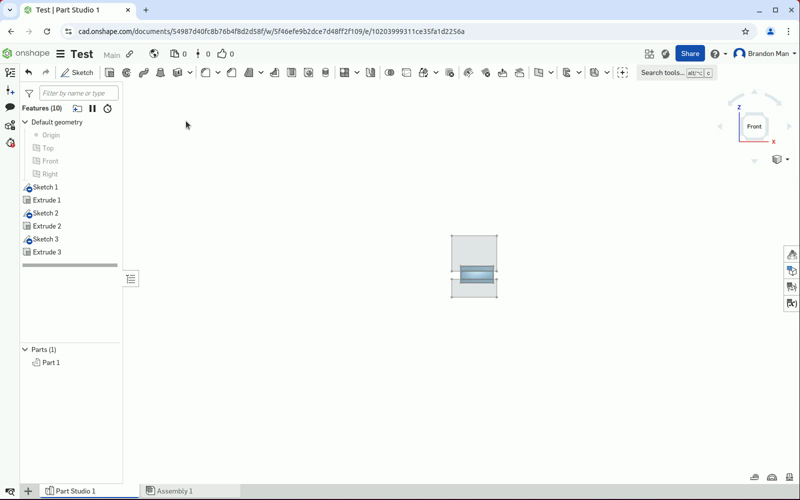
key(shift+h)
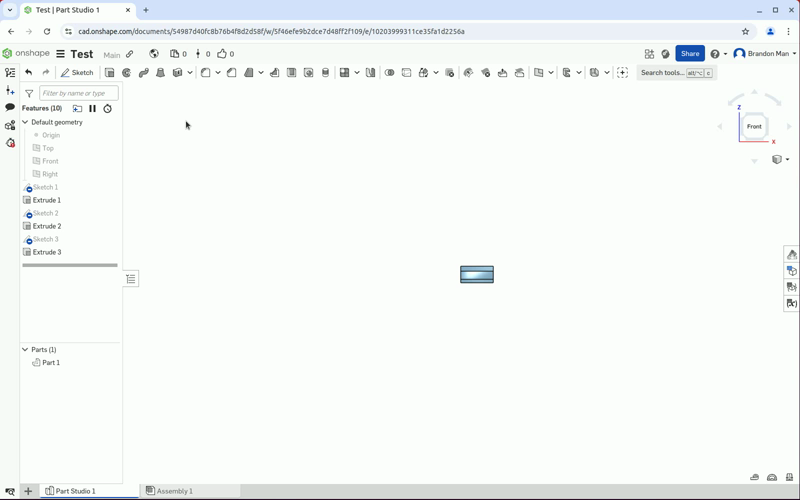
mouse_move(73, 189)
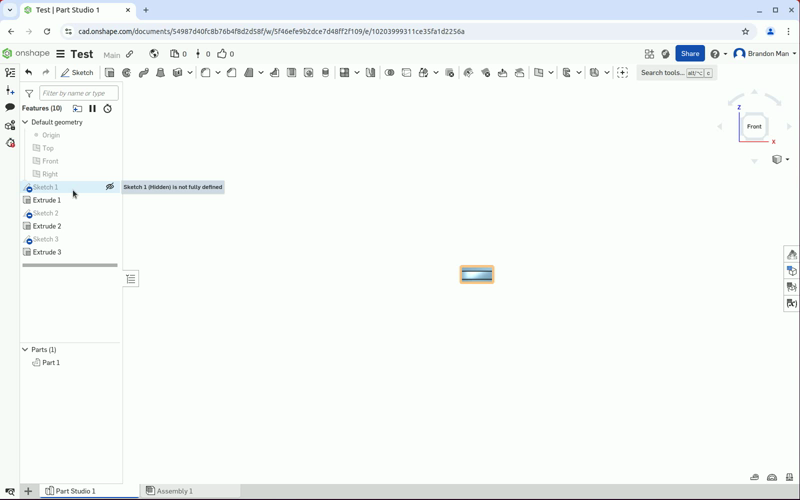
click(73, 189)
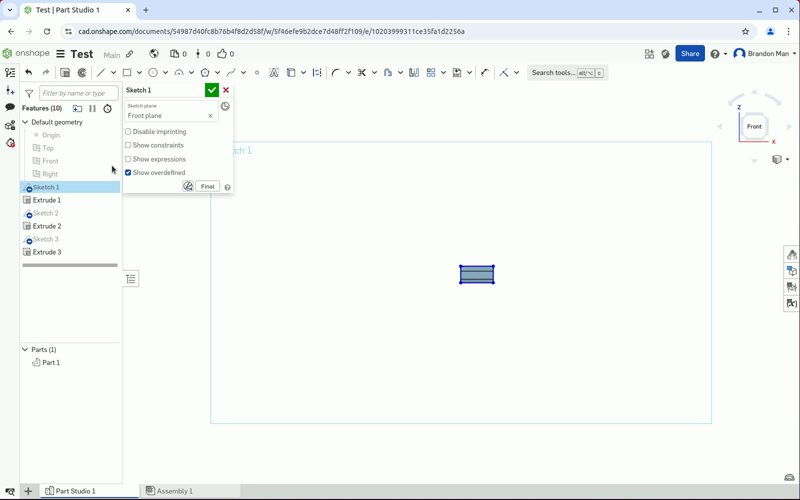
mouse_move(229, 92)
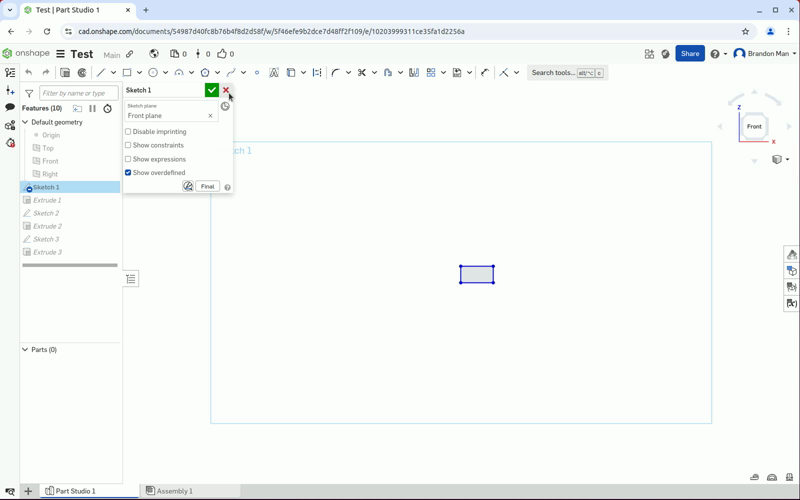
click(229, 92)
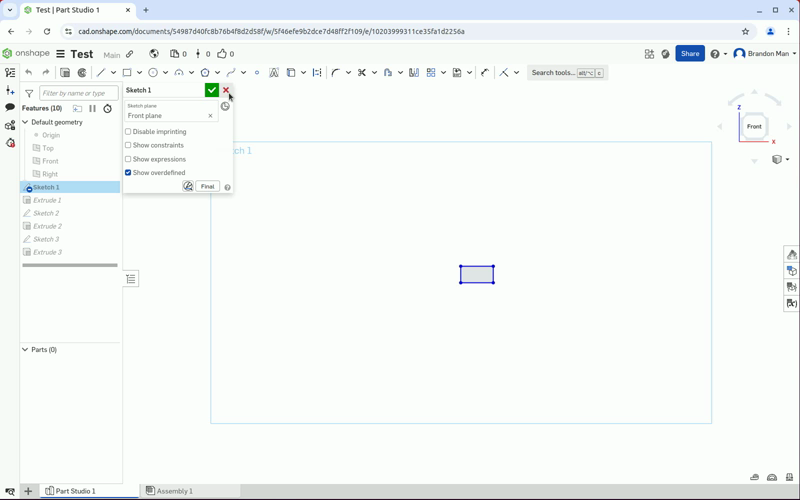
key(shift+s)
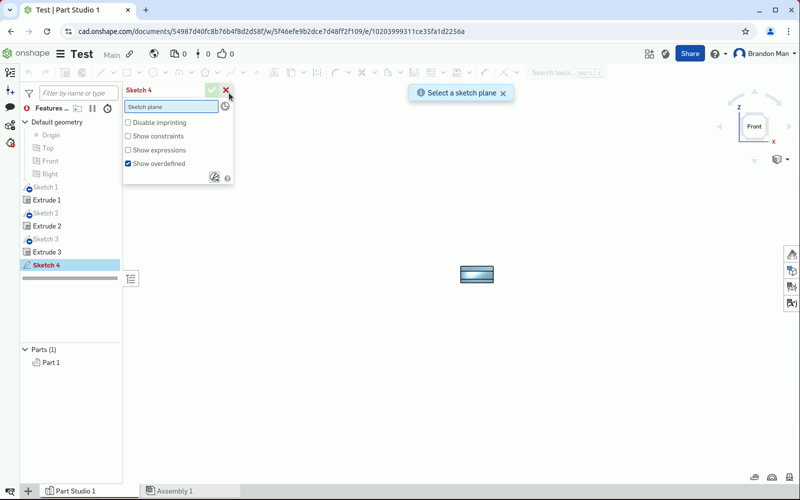
mouse_move(73, 163)
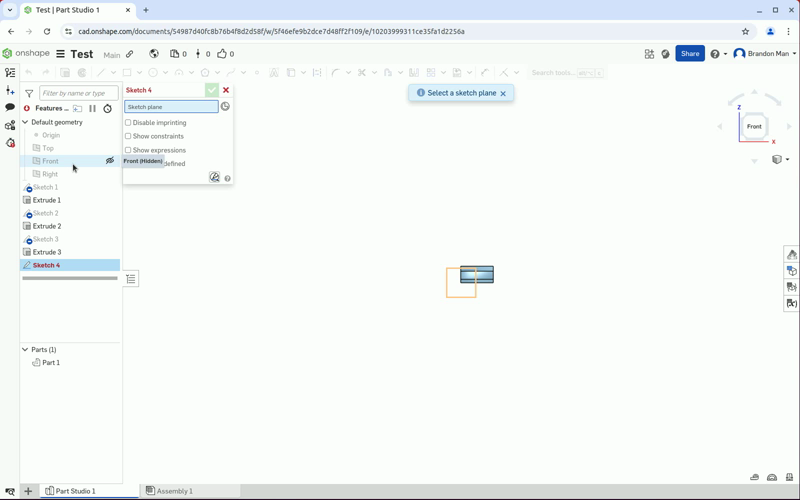
click(73, 163)
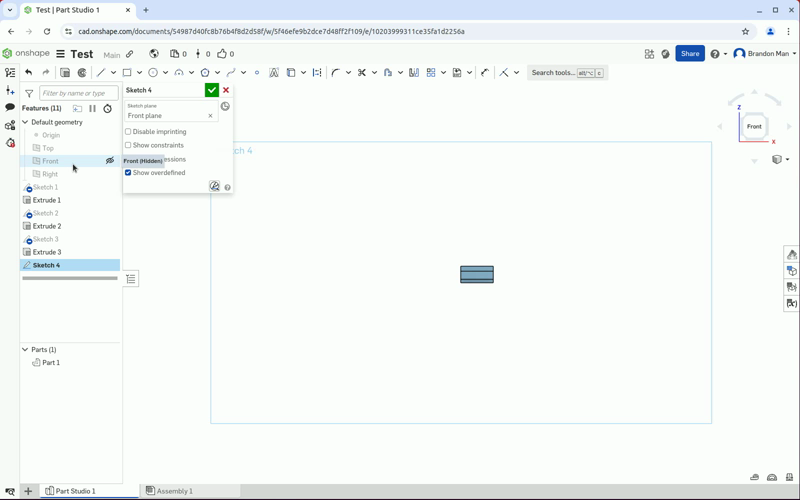
mouse_move(73, 352)
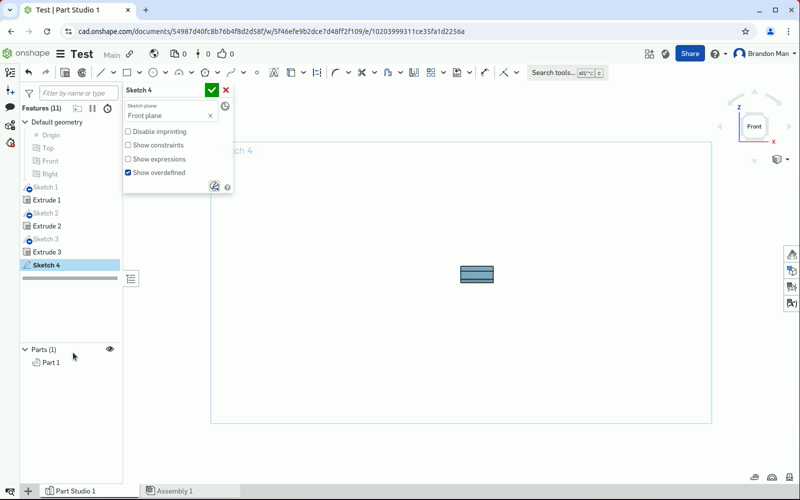
key(y)
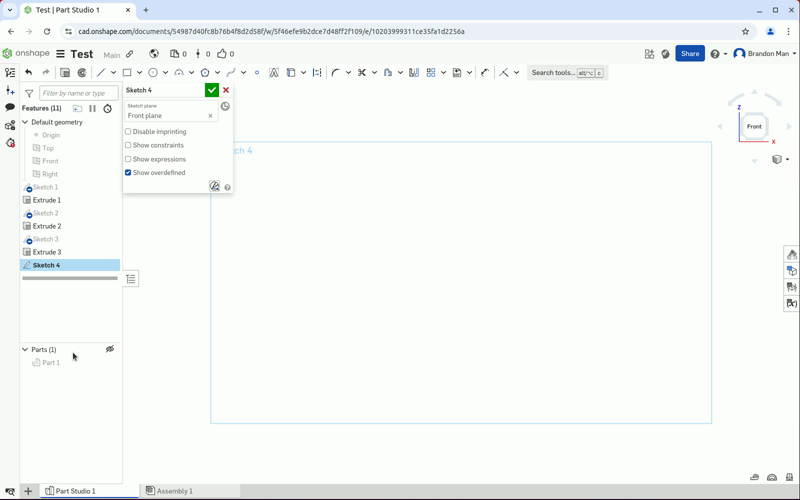
key(l)
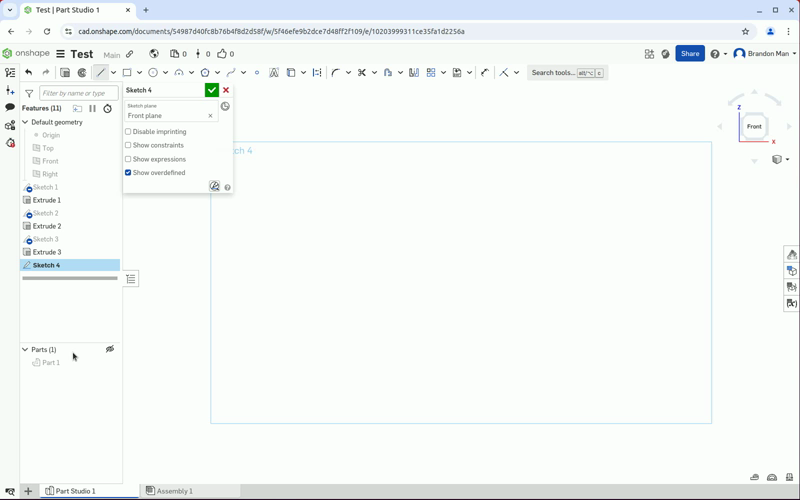
key_down(shift)
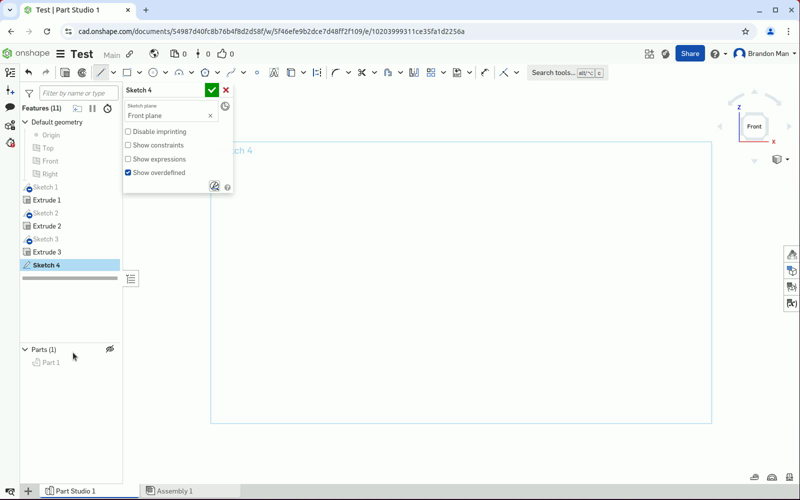
mouse_move(451, 297)
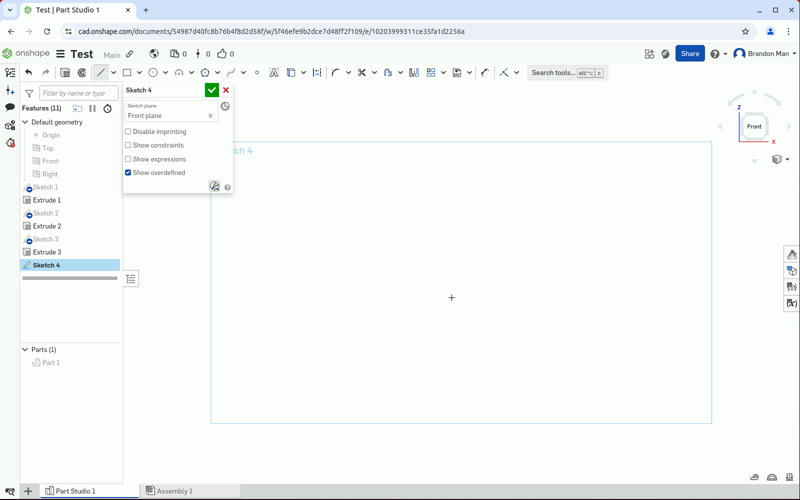
click(451, 297)
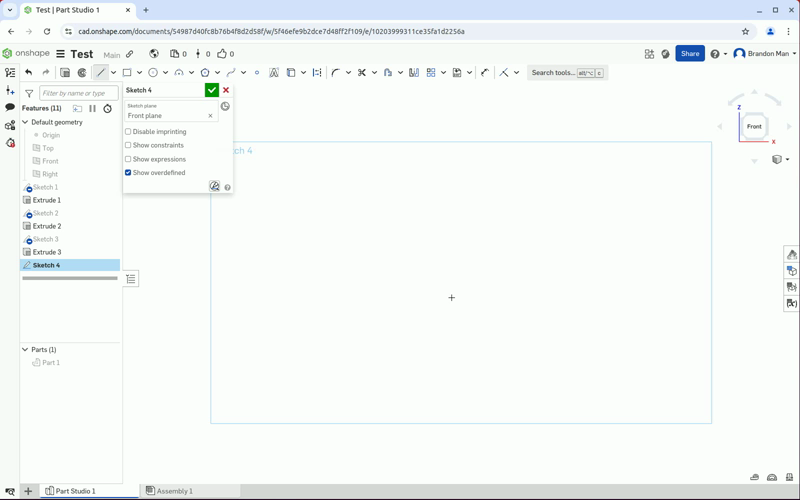
key_up(shift)
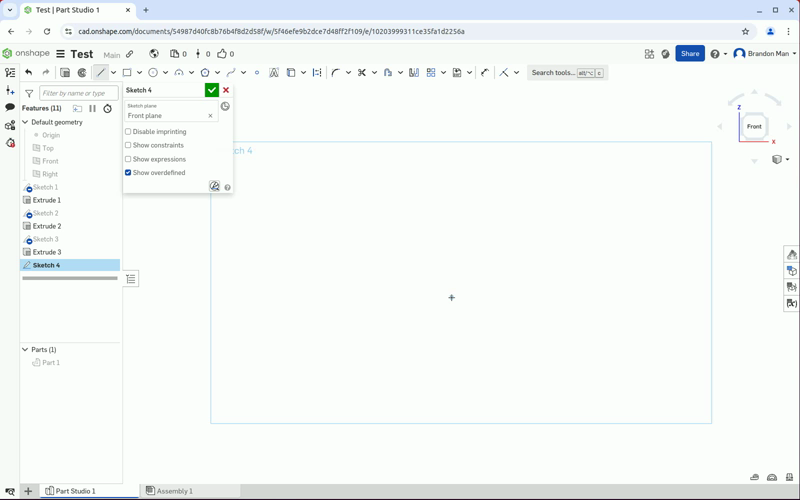
key_down(shift)
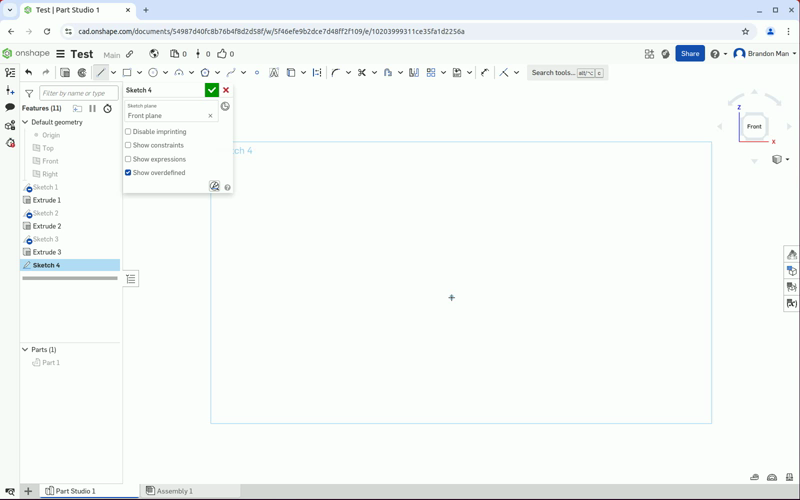
mouse_move(481, 297)
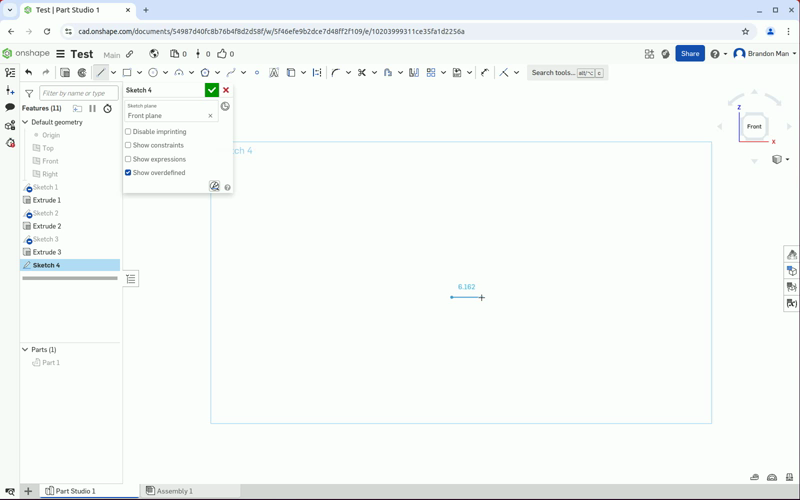
mouse_move(496, 297)
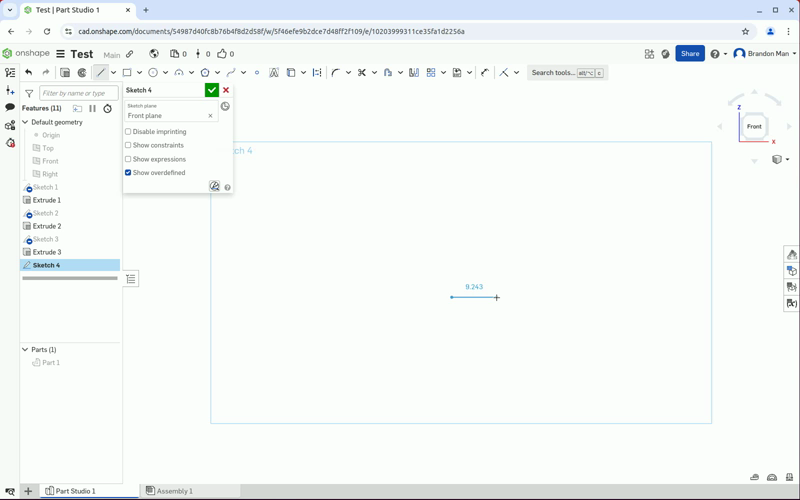
click(496, 297)
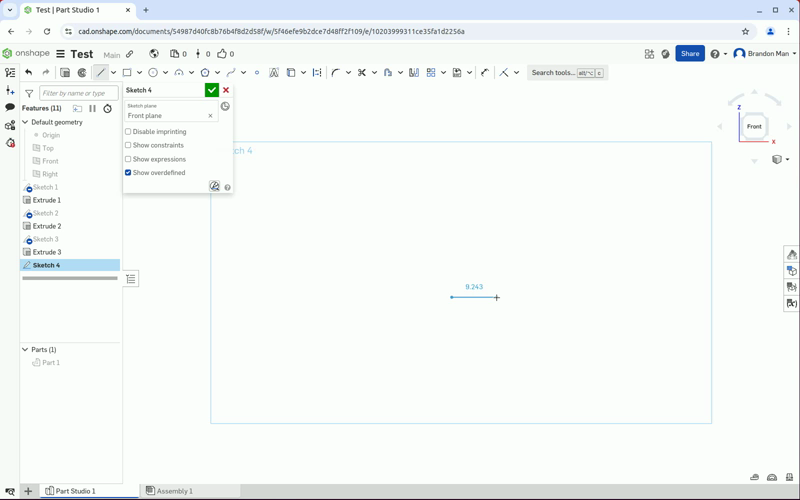
key_up(shift)
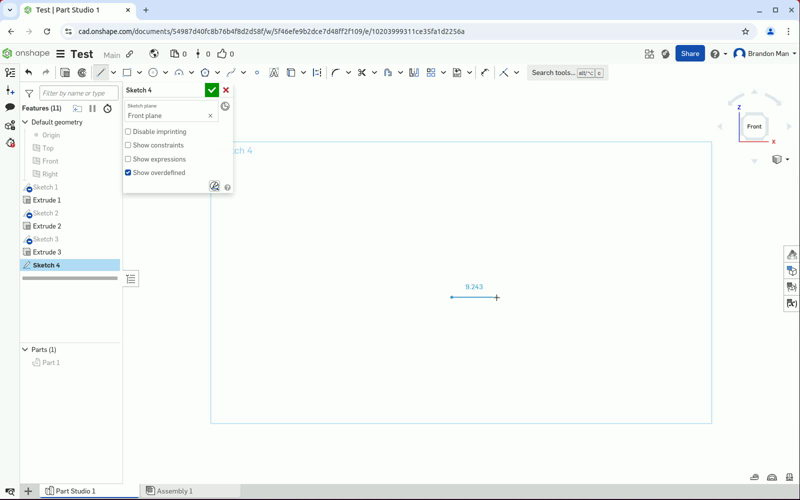
key_down(shift)
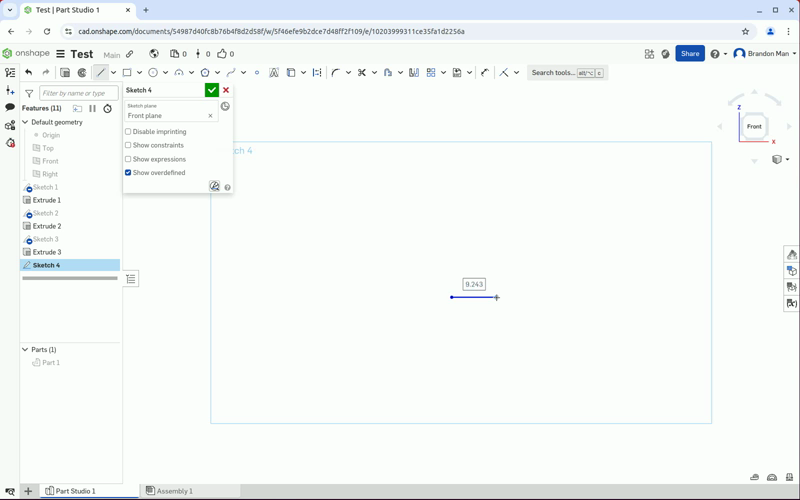
mouse_move(526, 297)
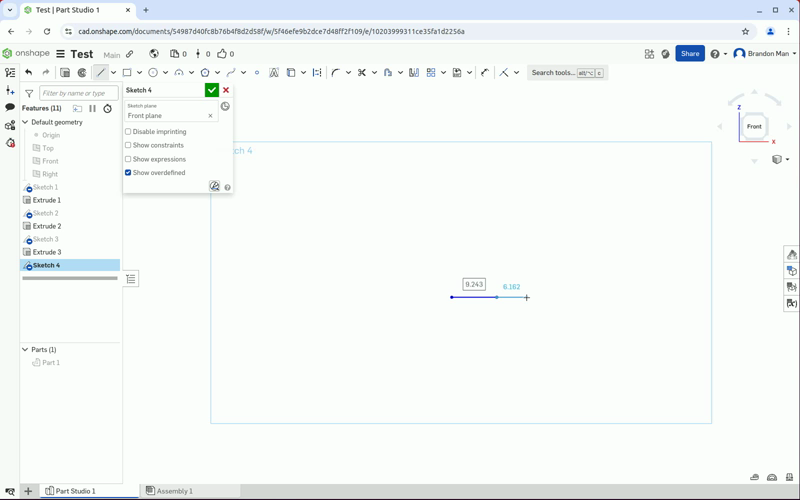
mouse_move(496, 279)
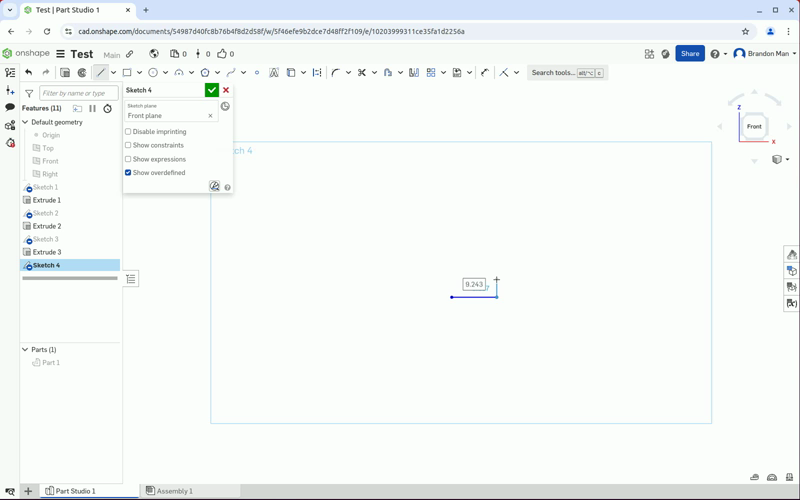
click(496, 279)
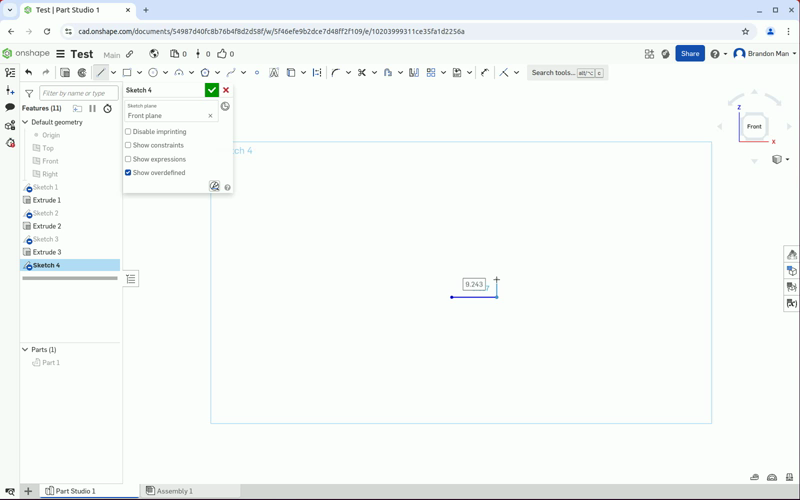
key_up(shift)
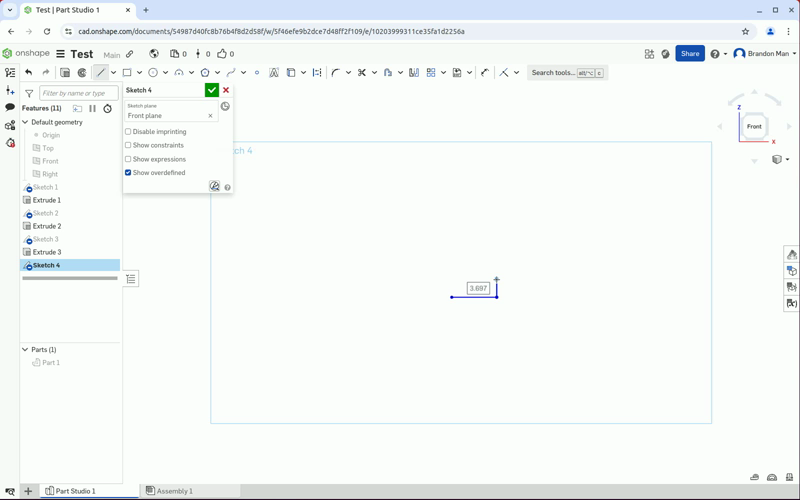
key_down(shift)
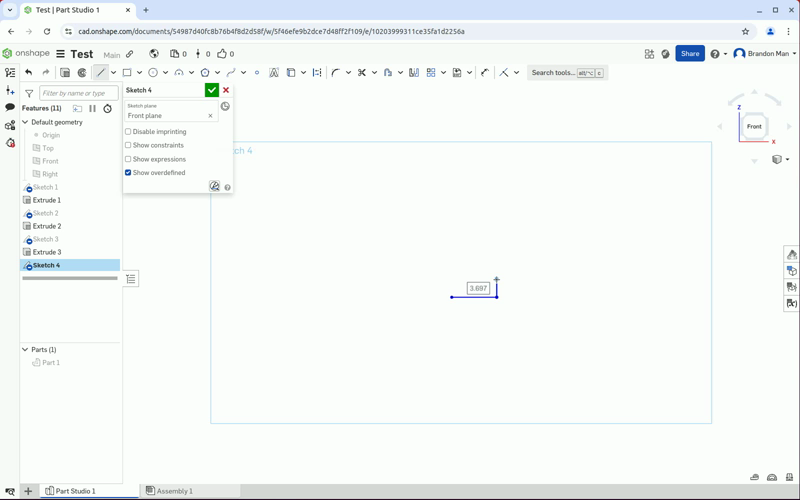
mouse_move(526, 279)
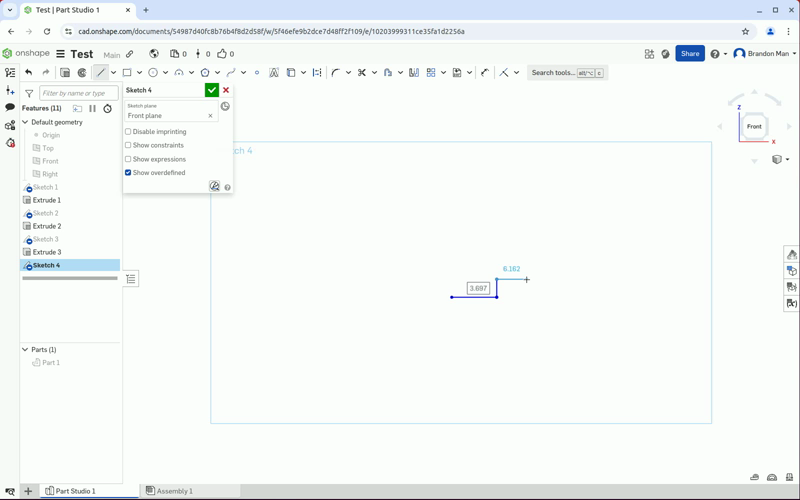
mouse_move(451, 279)
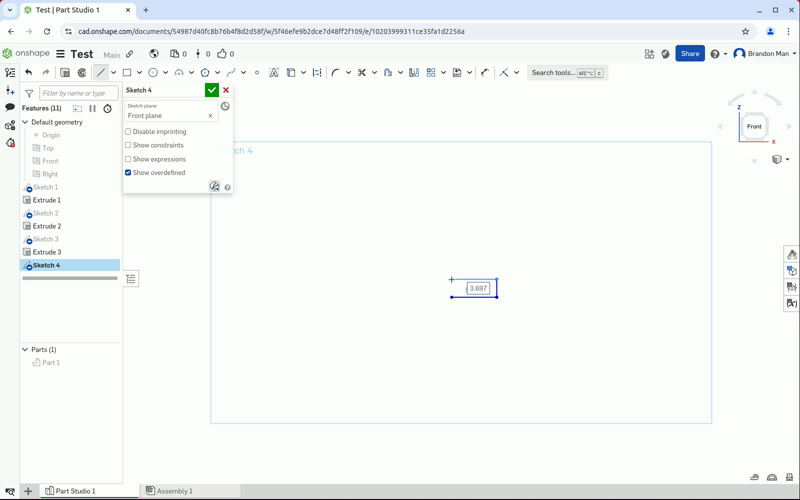
click(451, 279)
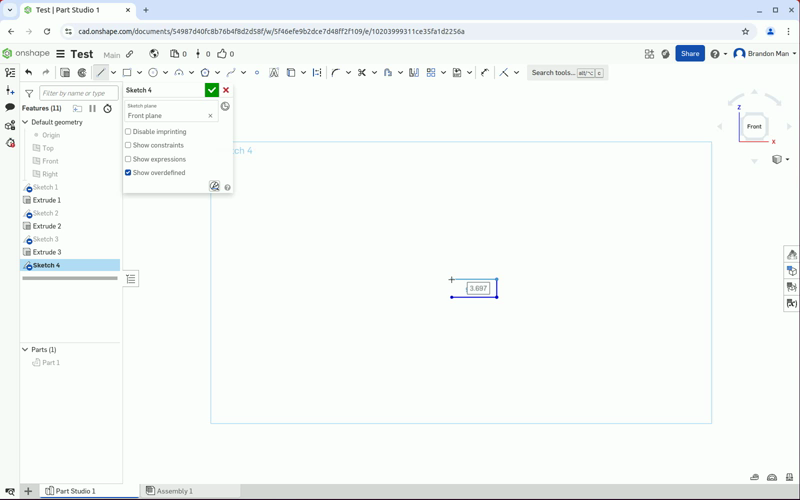
key_up(shift)
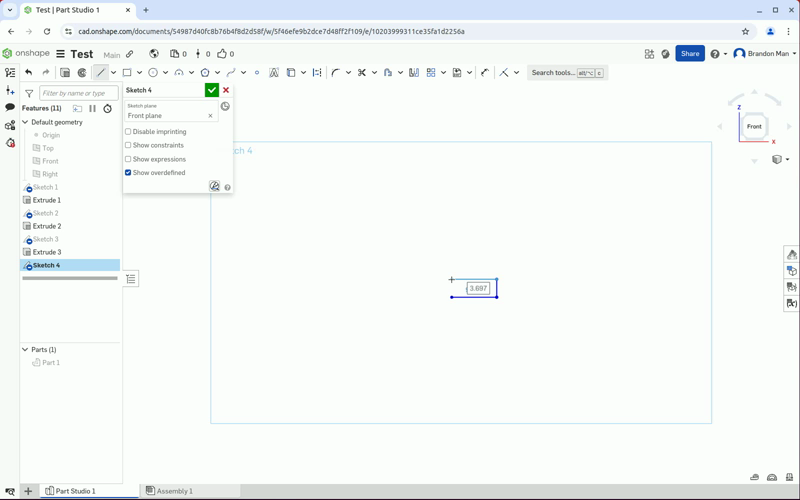
mouse_move(481, 279)
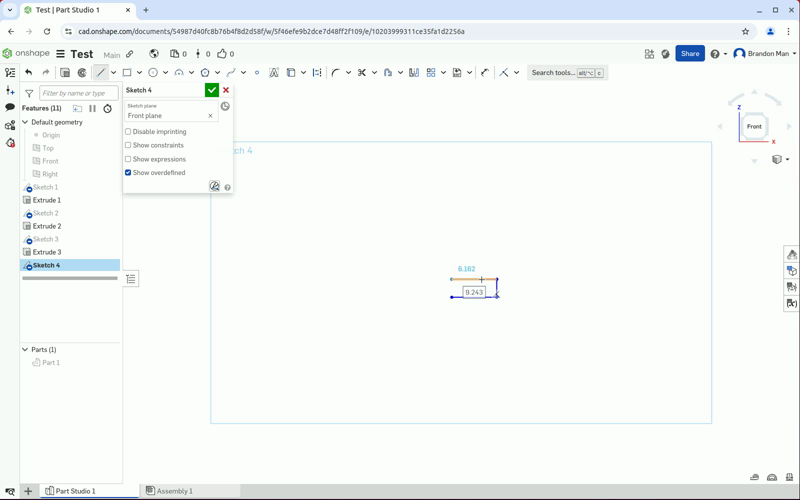
key_down(shift)
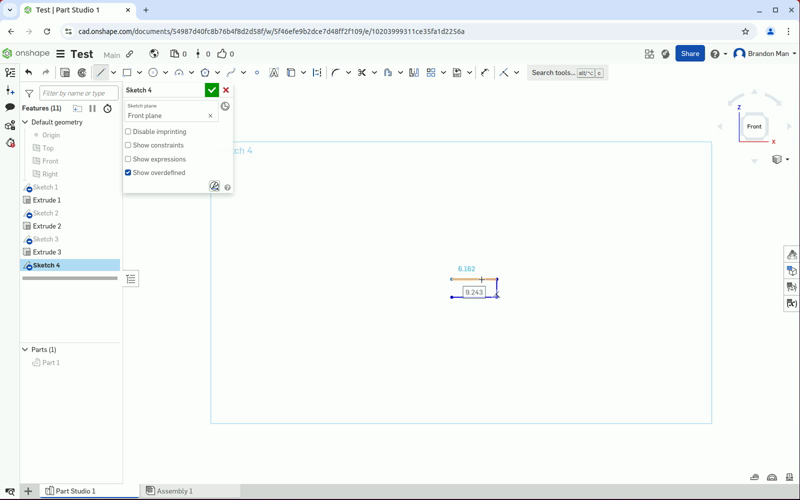
mouse_move(451, 297)
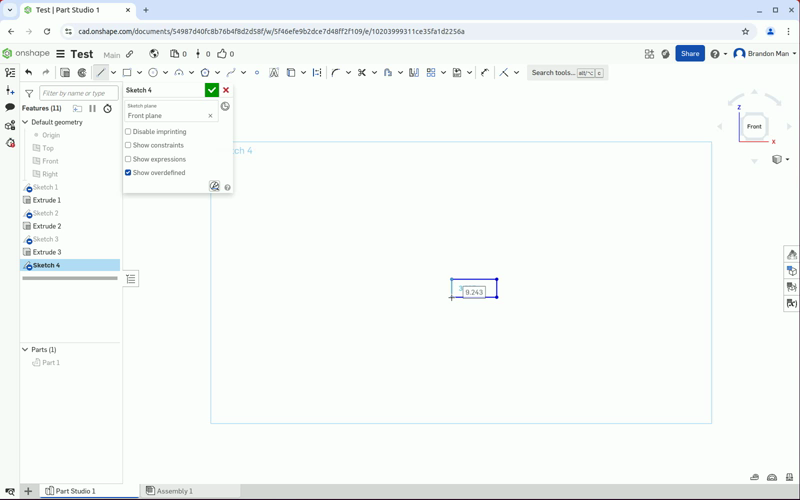
key_up(shift)
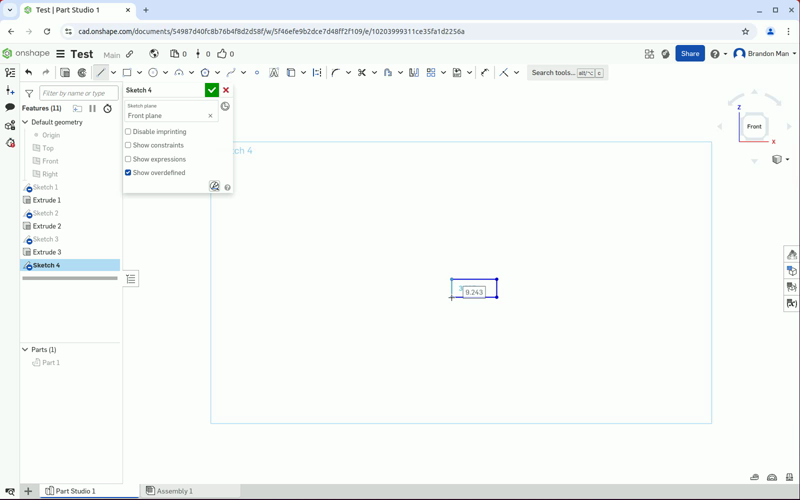
click(451, 297)
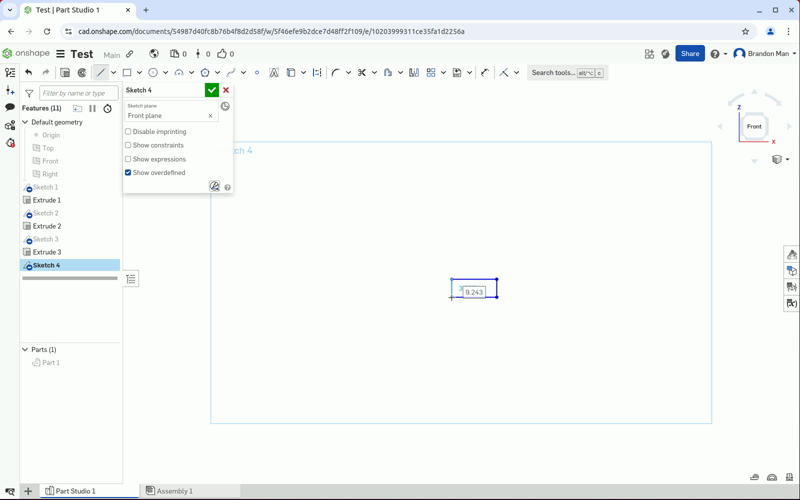
key(esc)
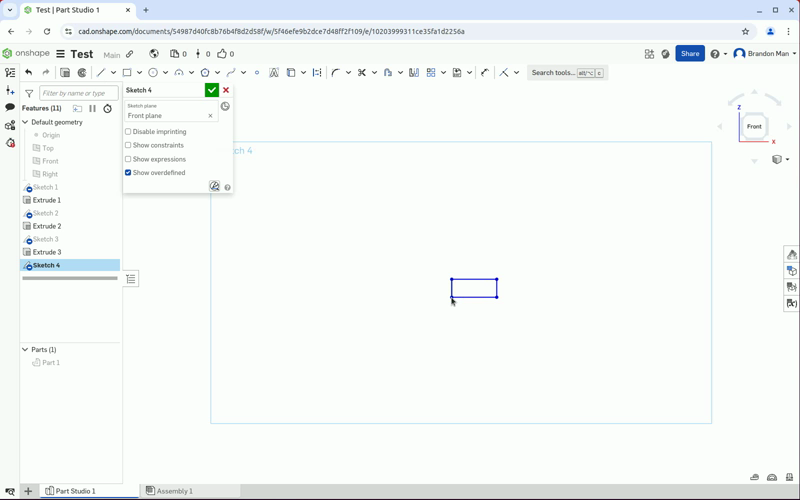
mouse_move(474, 283)
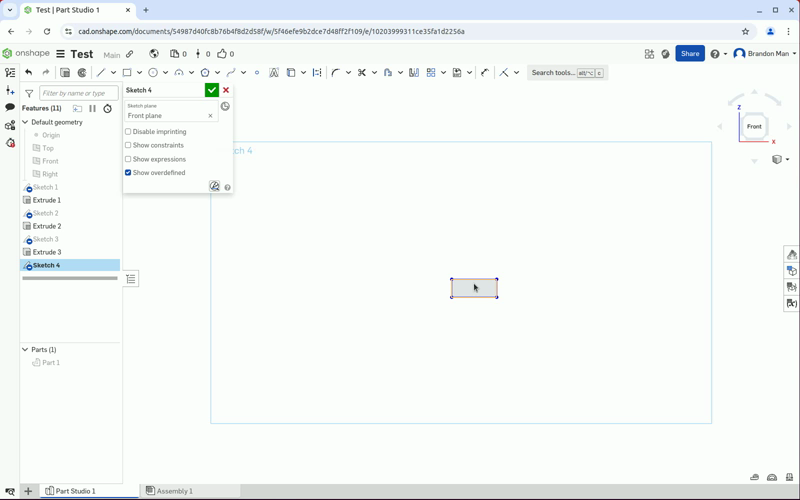
scroll(6)
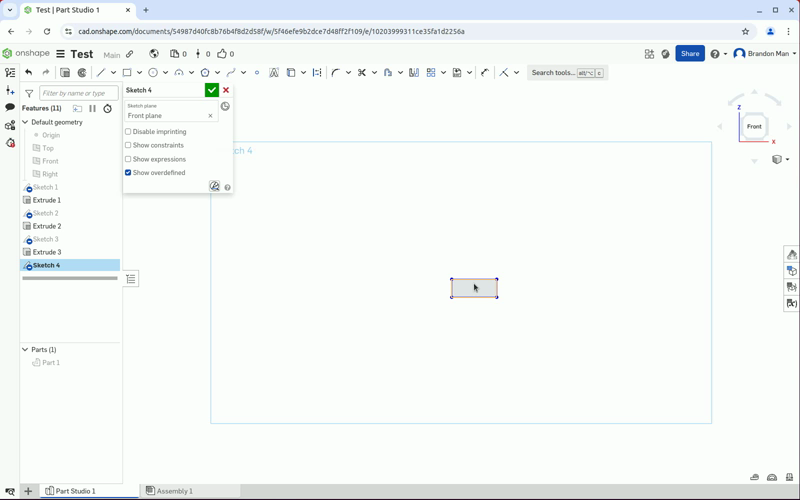
scroll(6)
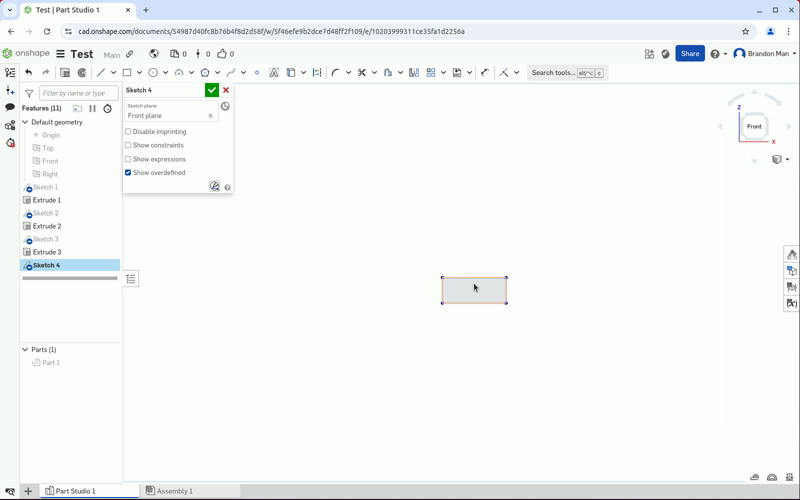
scroll(6)
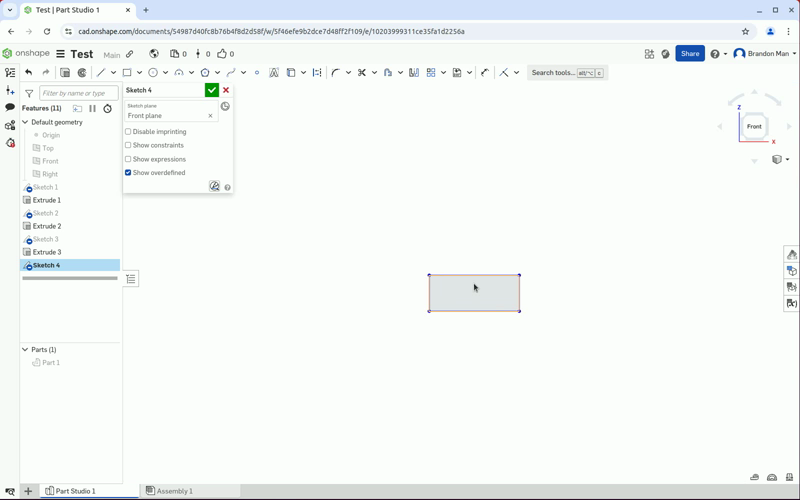
scroll(6)
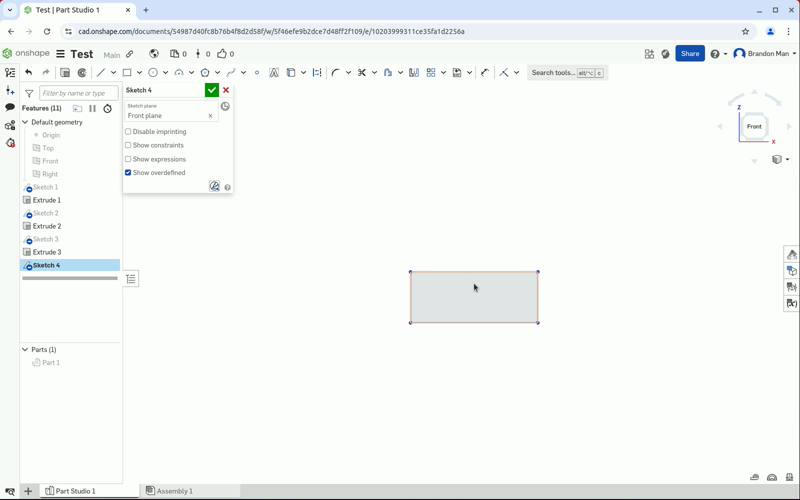
scroll(6)
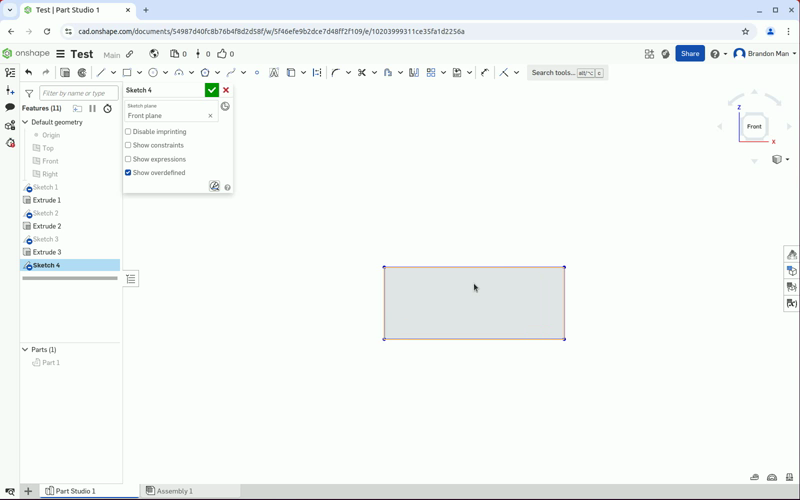
scroll(6)
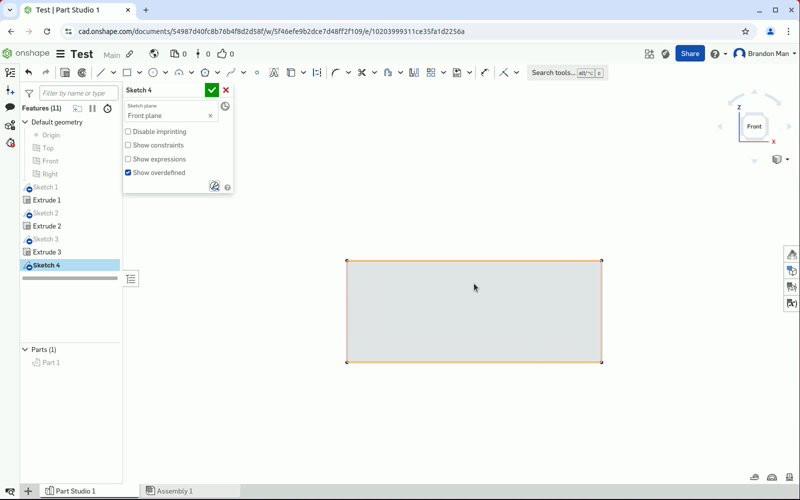
scroll(6)
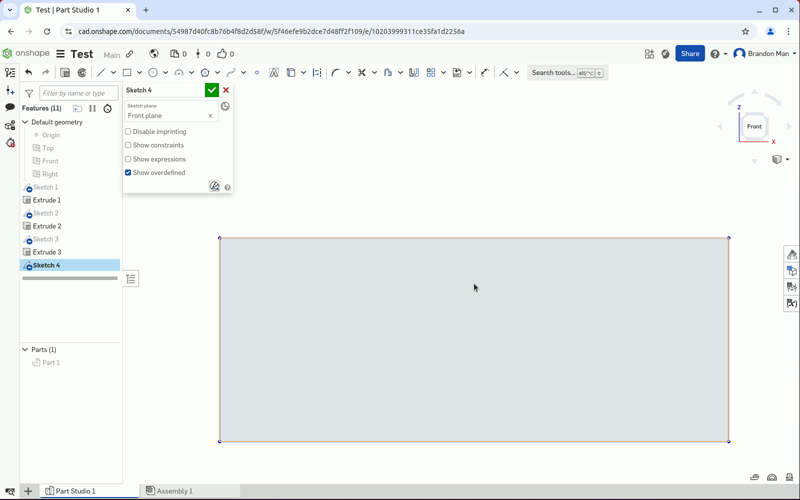
click(474, 283)
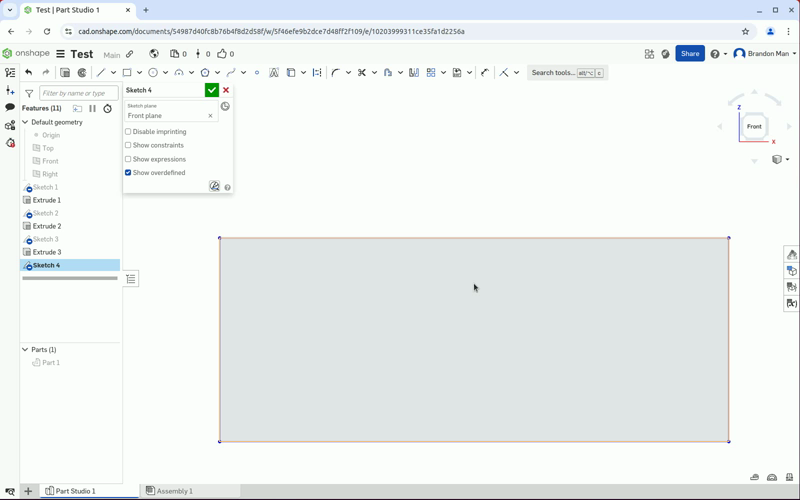
scroll(-6)
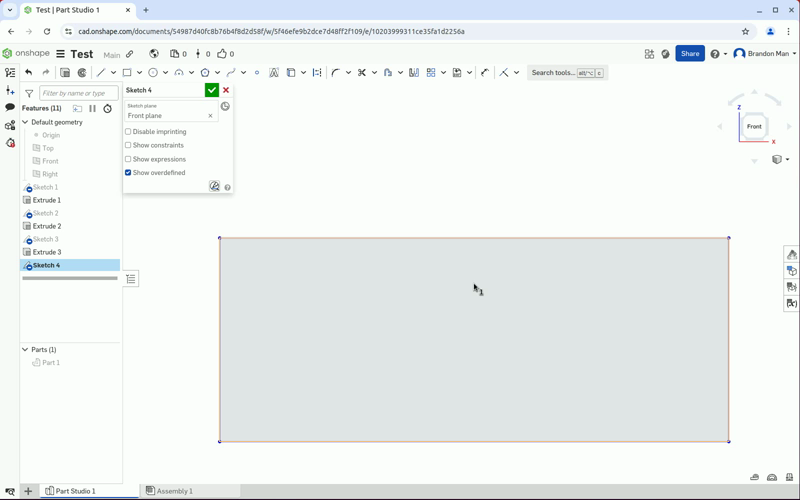
scroll(-6)
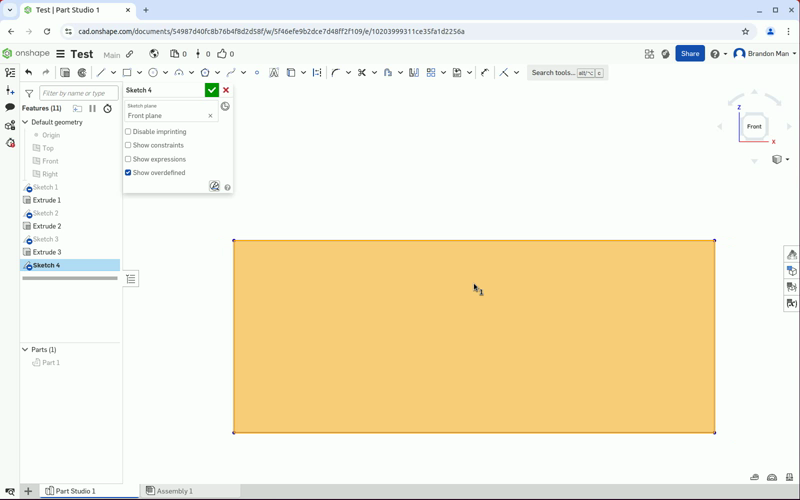
scroll(-6)
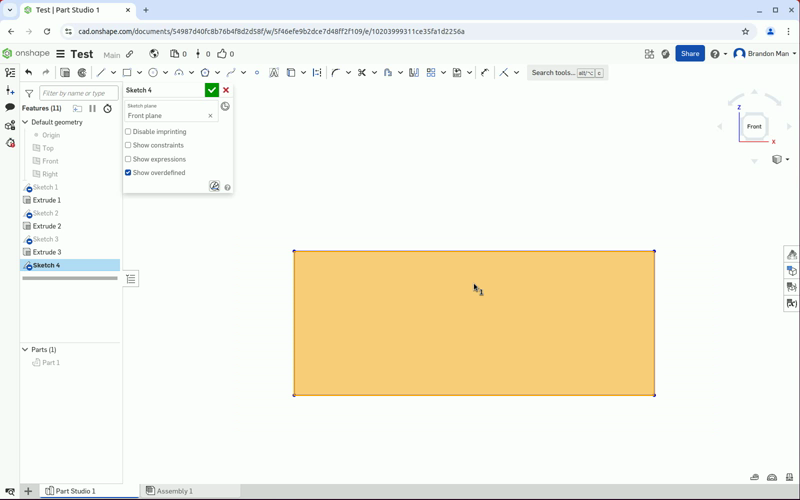
scroll(-6)
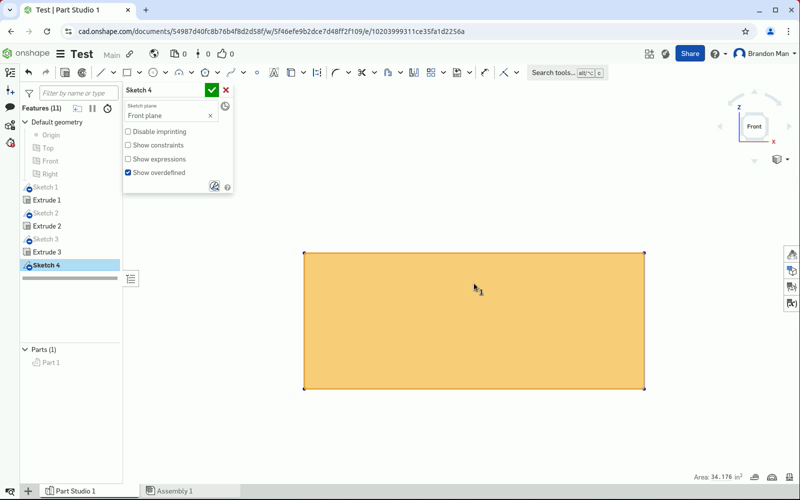
scroll(-6)
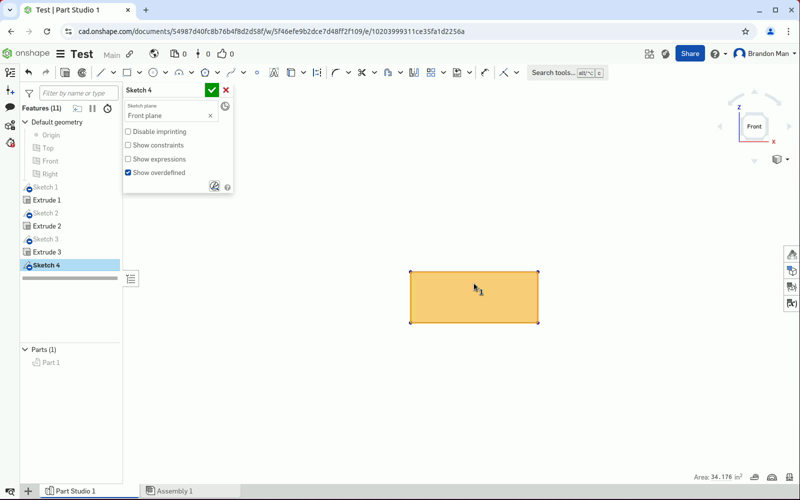
scroll(-6)
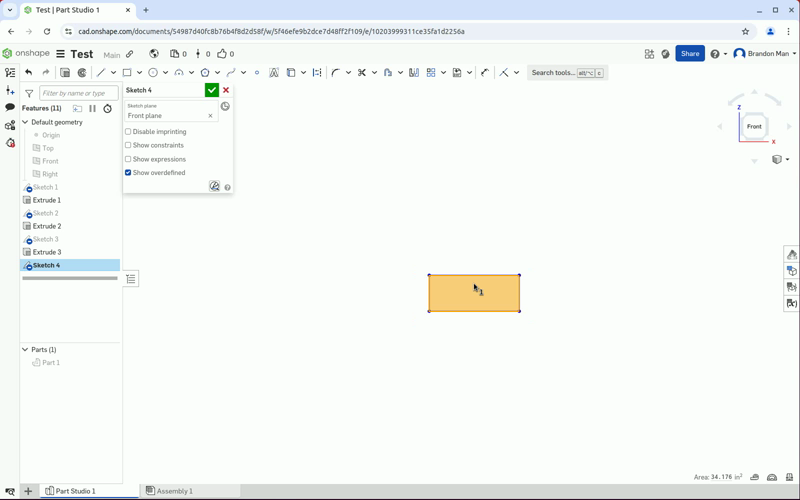
scroll(-6)
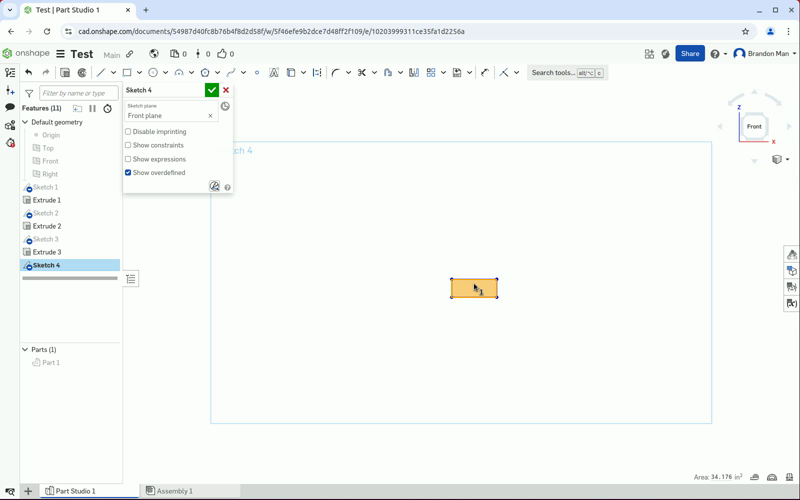
mouse_move(73, 352)
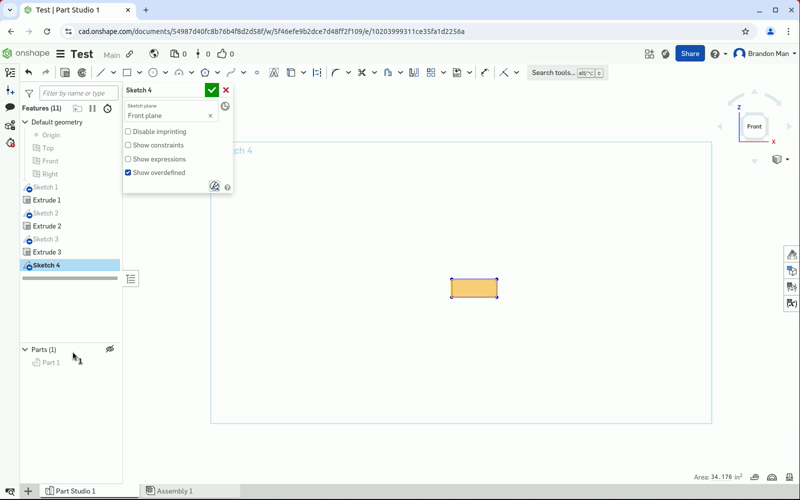
key(shift+y)
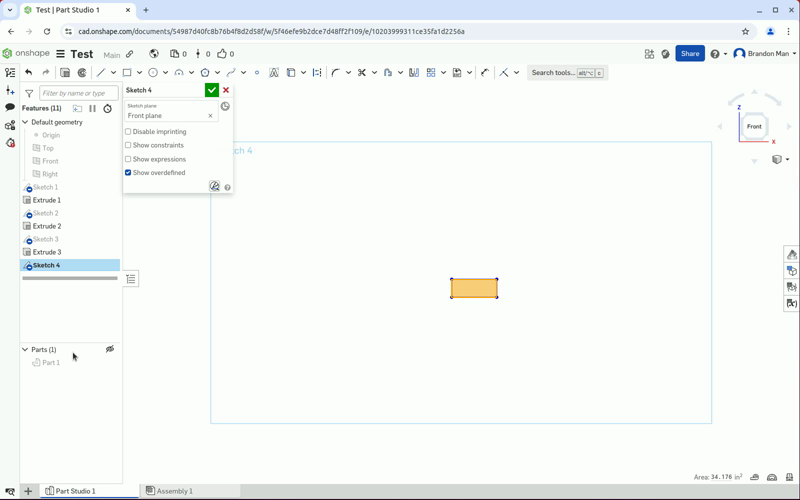
key(shift+e)
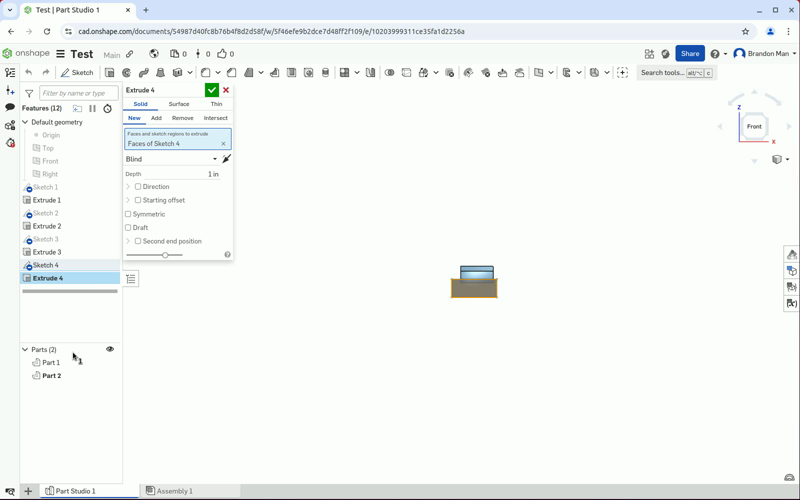
mouse_move(143, 106)
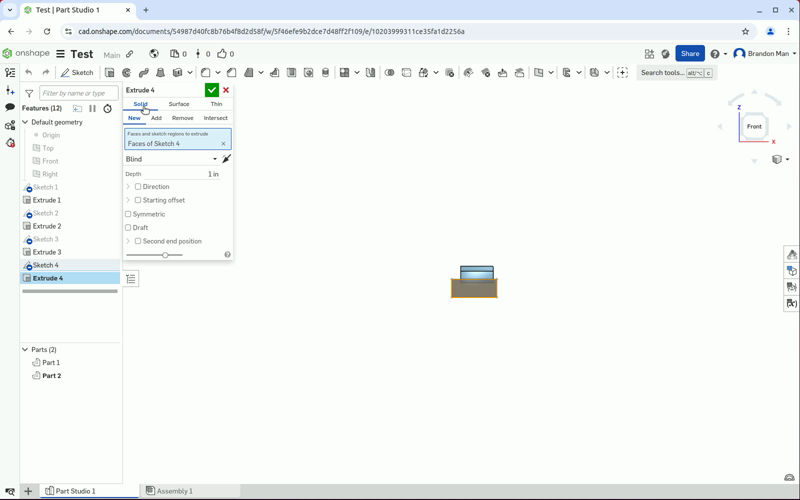
click(143, 106)
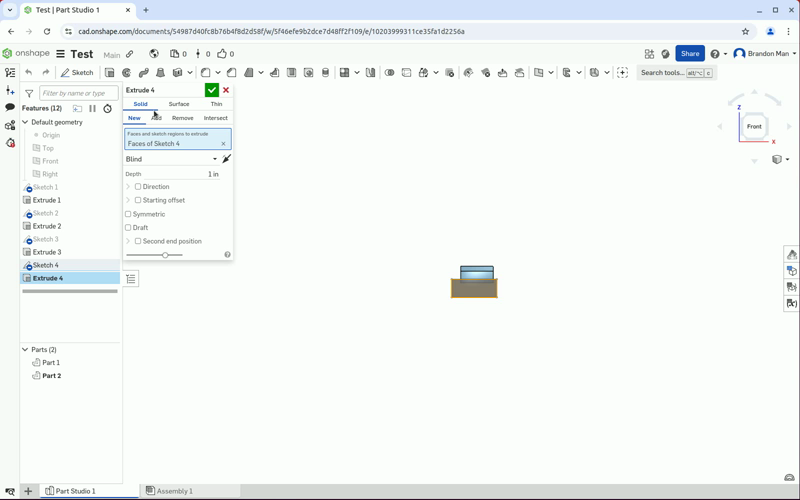
mouse_move(186, 120)
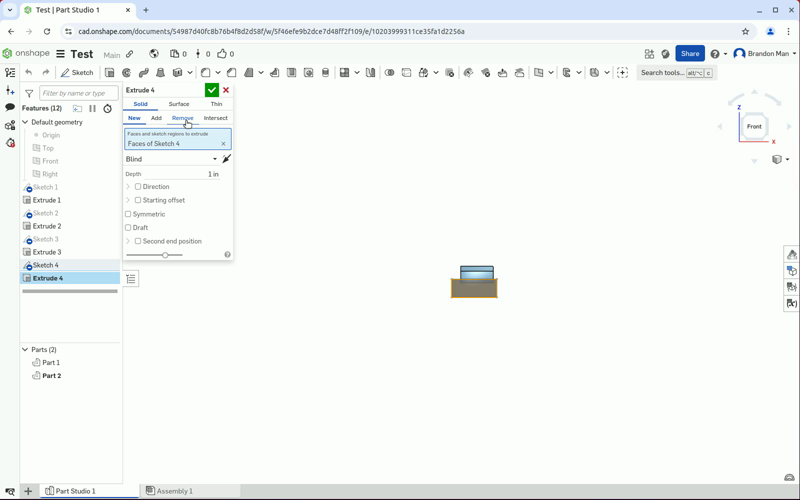
click(186, 120)
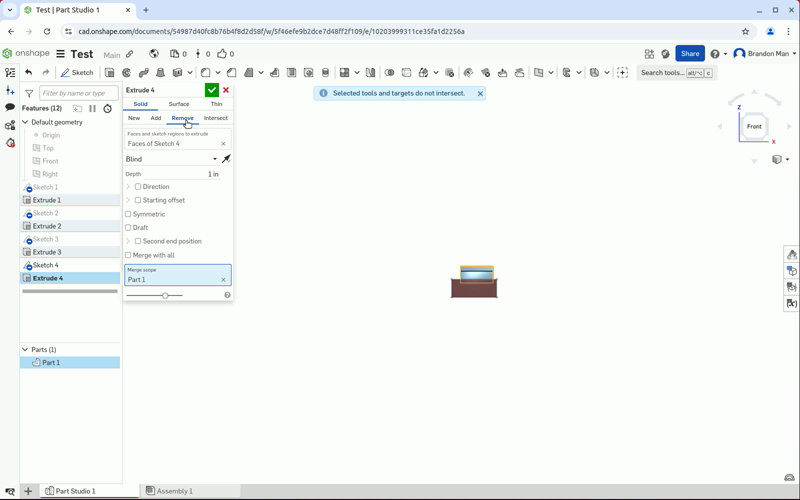
key(tab, 4)
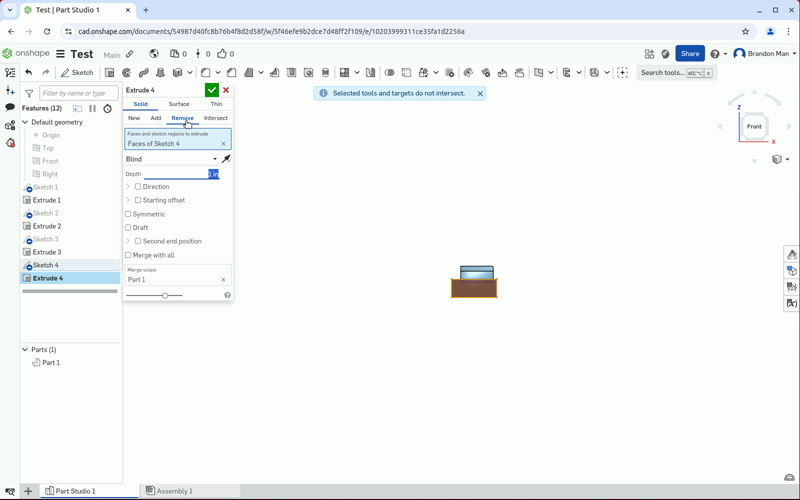
text(13.239)
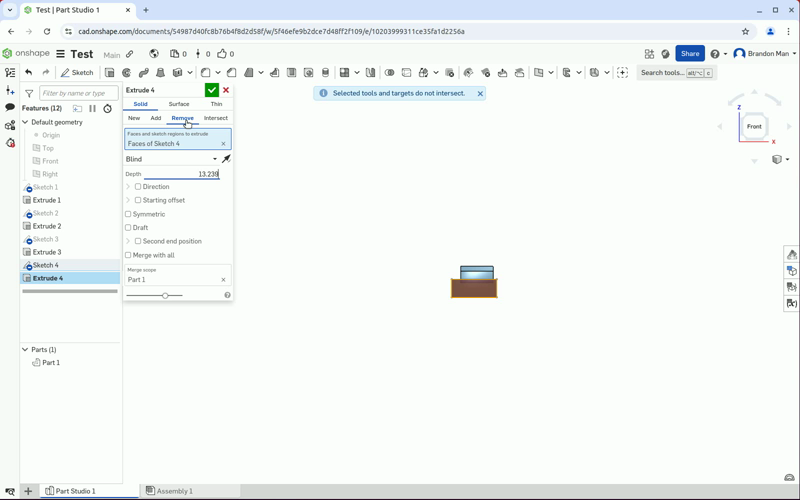
key(tab, 6)
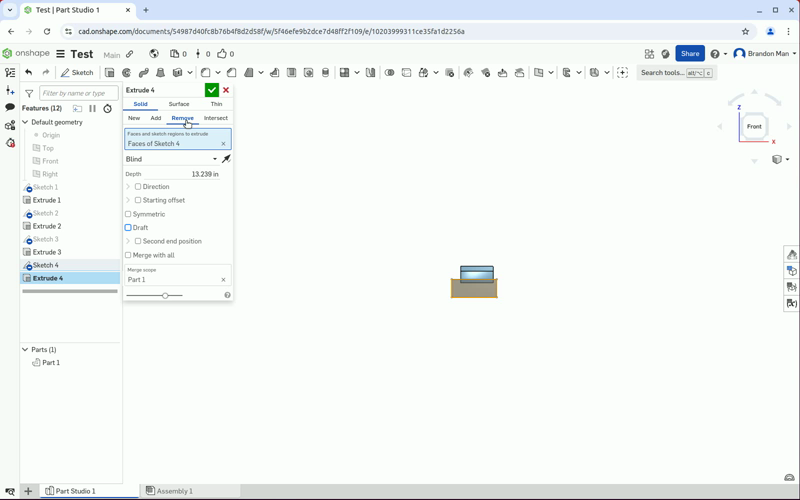
key(space)
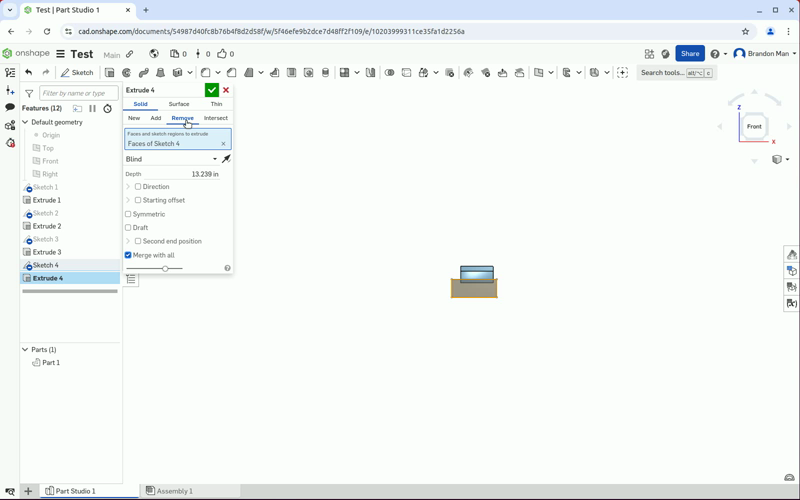
key(enter)
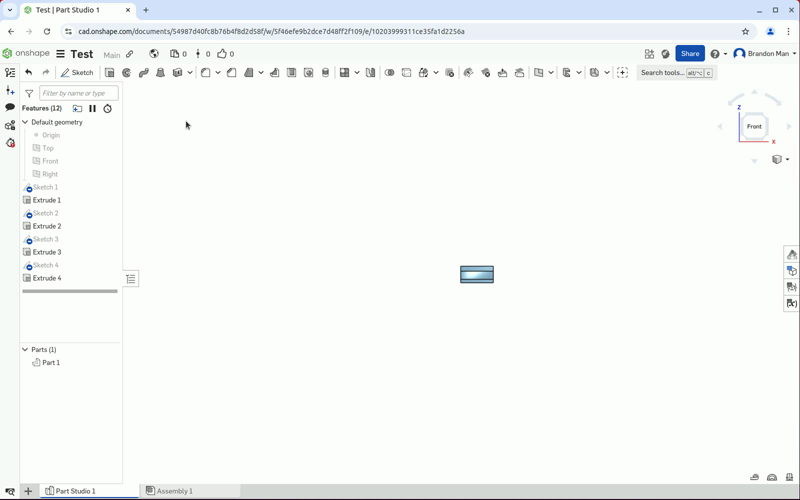
key(shift+h)
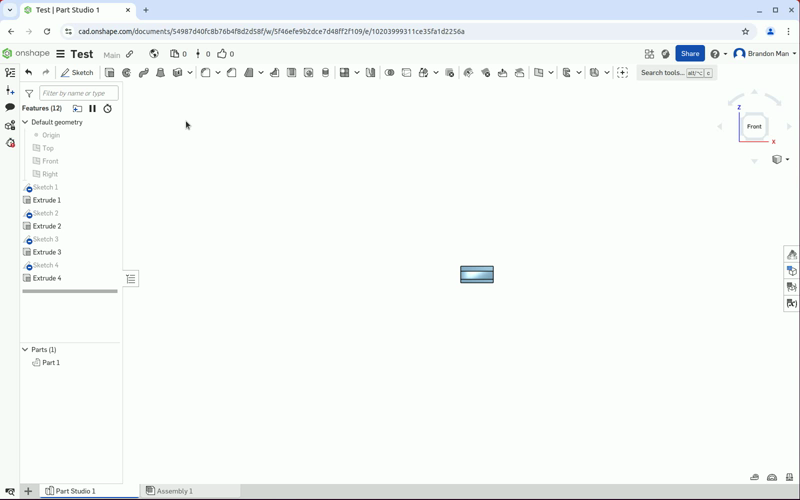
key(shift+h)
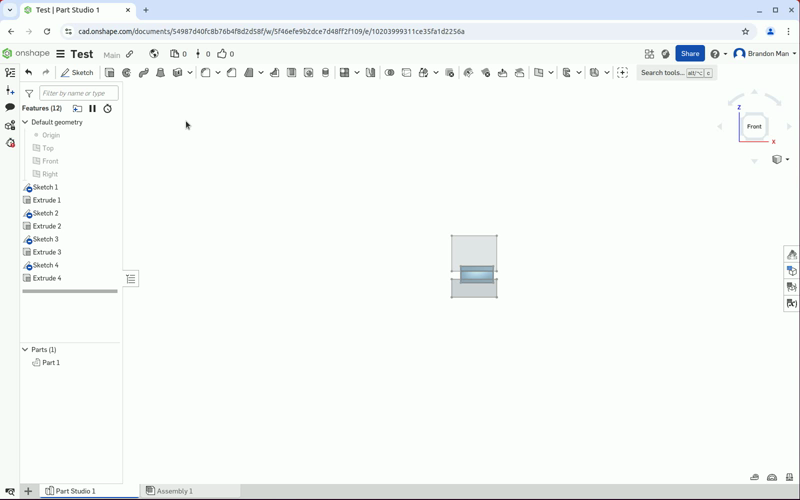
key(shift+7)
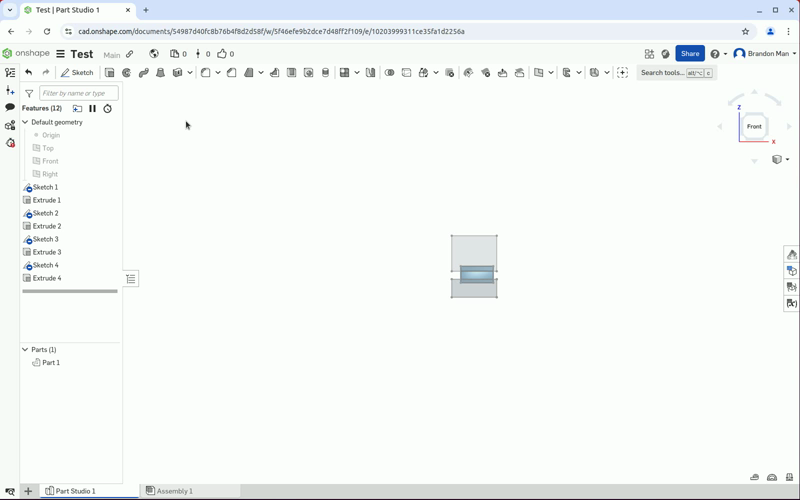
key(left, 2)
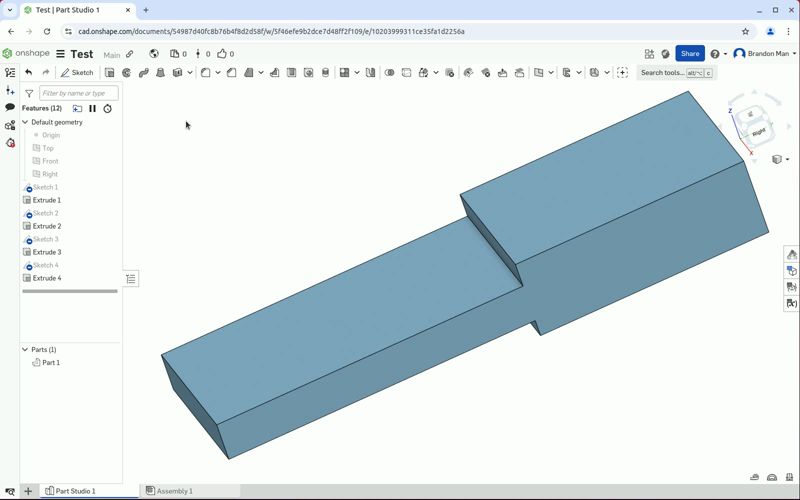
key(down, 2)
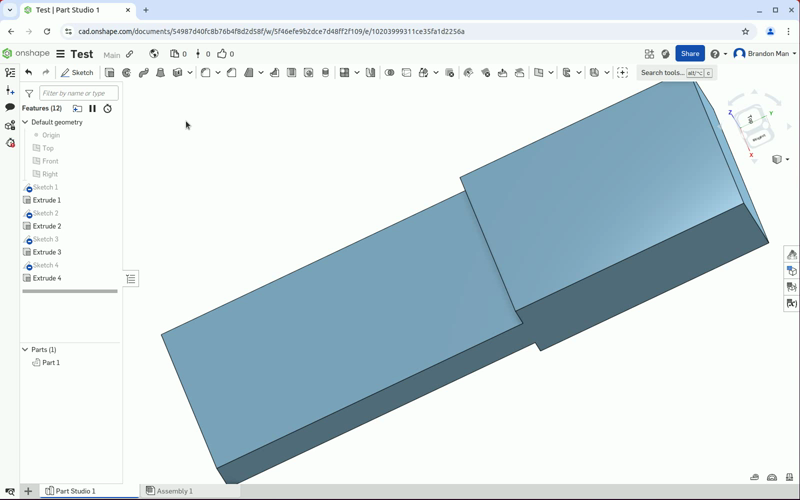
key(up, 2)
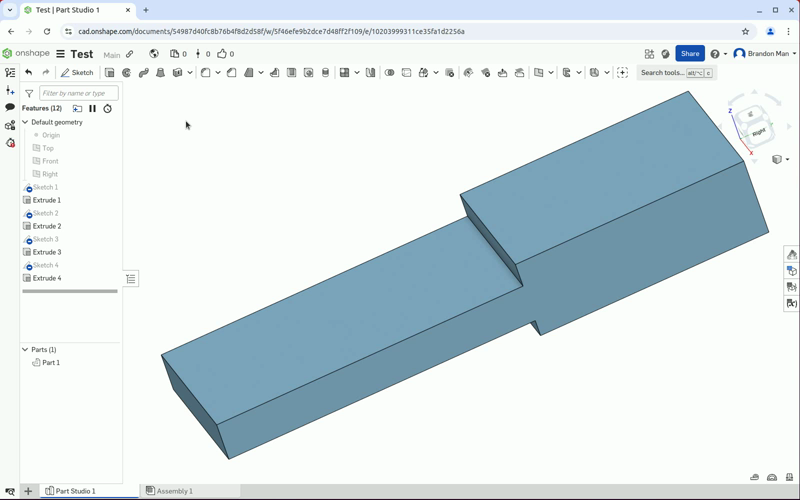
key(right, 2)
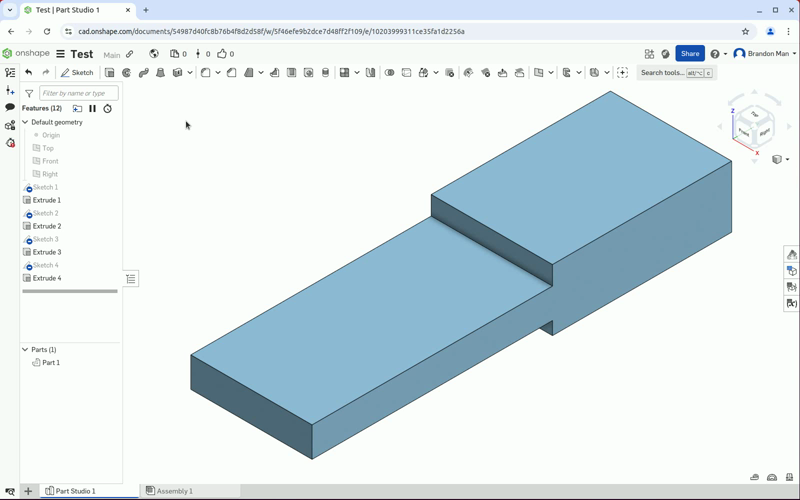
mouse_move(73, 189)
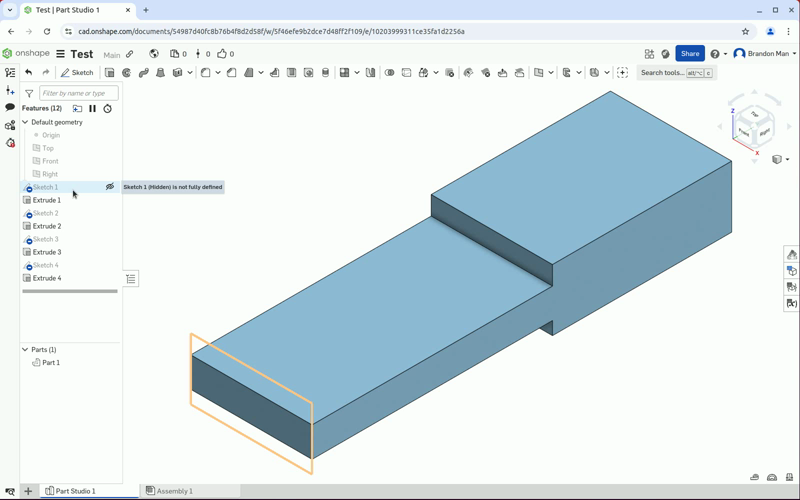
click(73, 189)